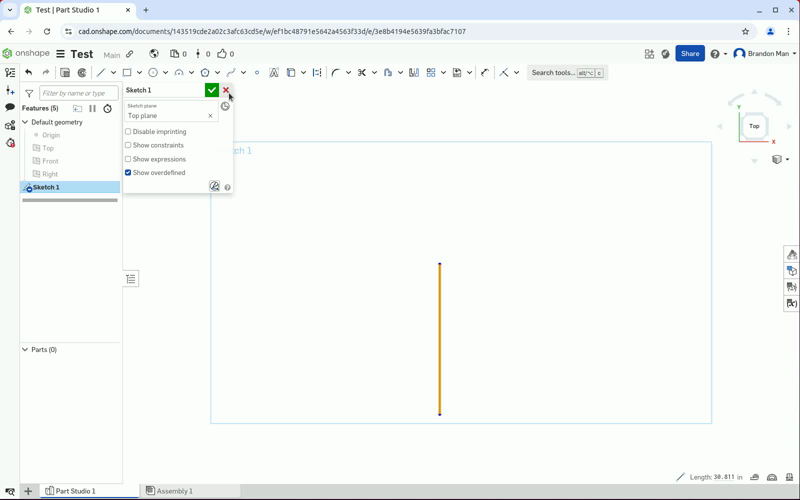
key(shift+h)
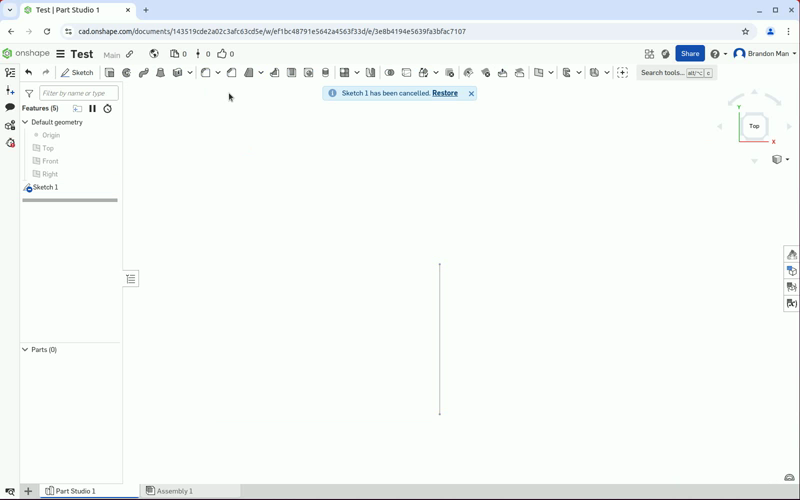
key(shift+s)
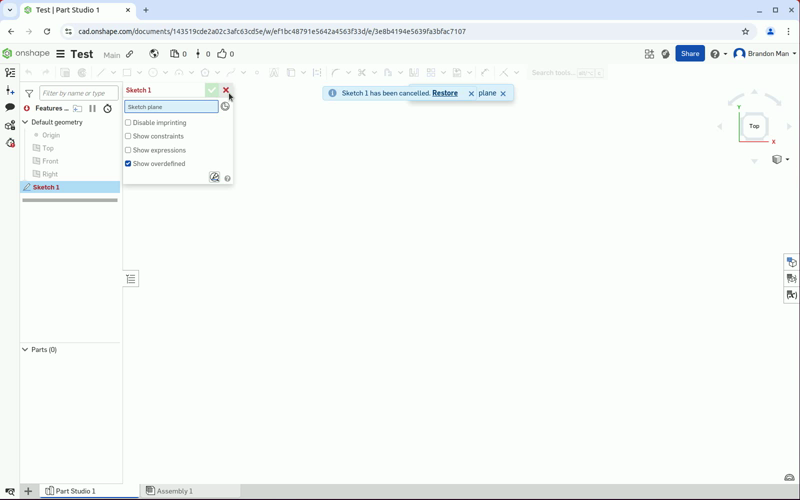
mouse_move(73, 150)
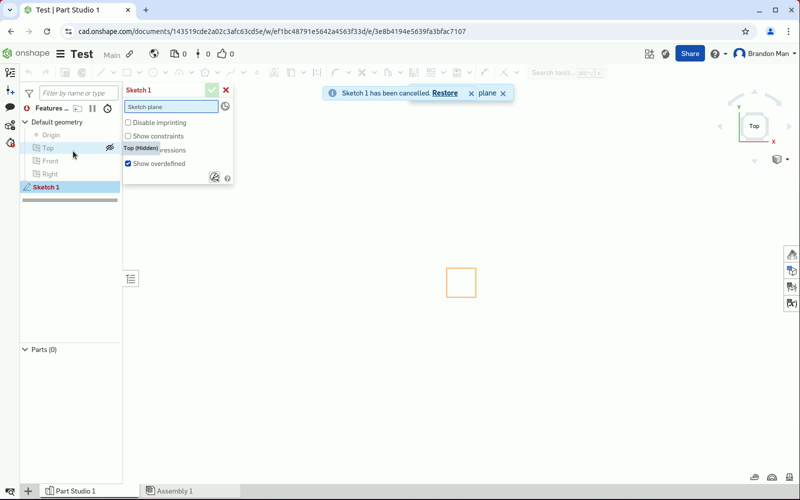
click(73, 150)
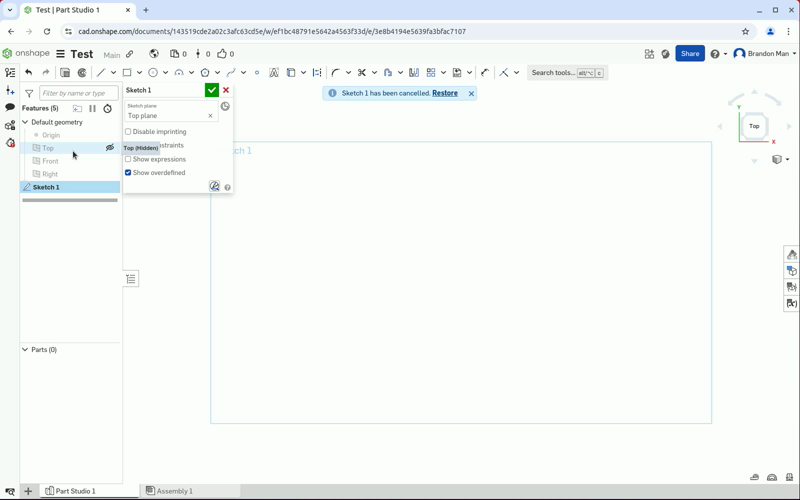
mouse_move(73, 352)
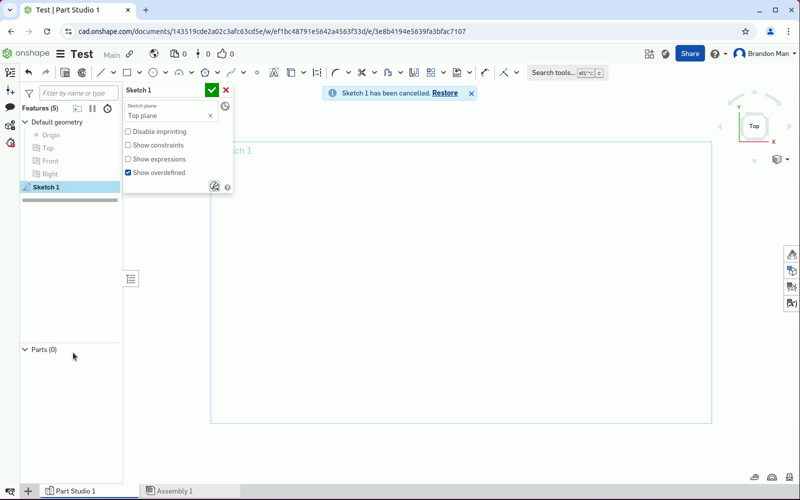
key(y)
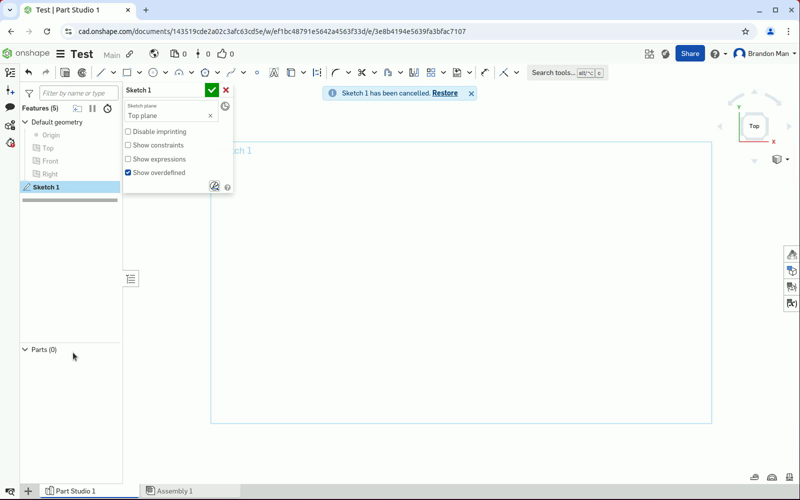
key(c)
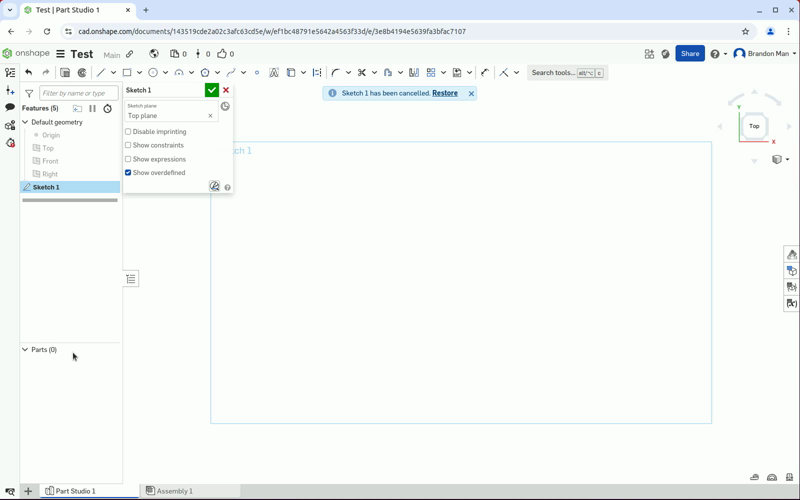
key_down(shift)
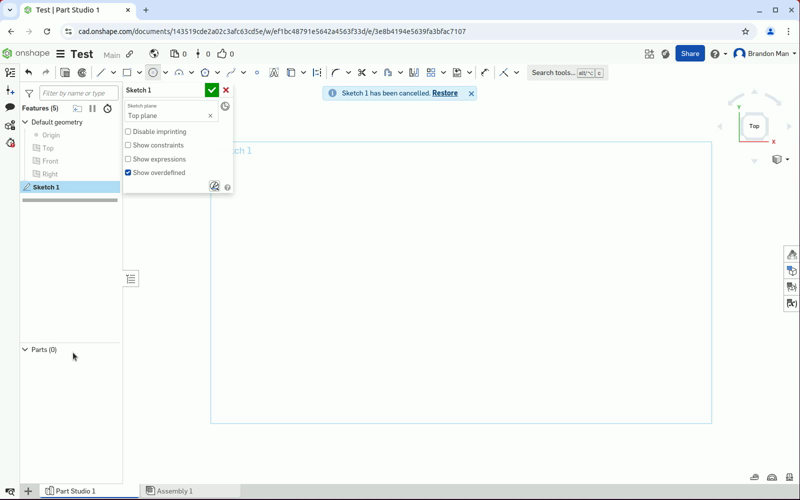
mouse_move(461, 282)
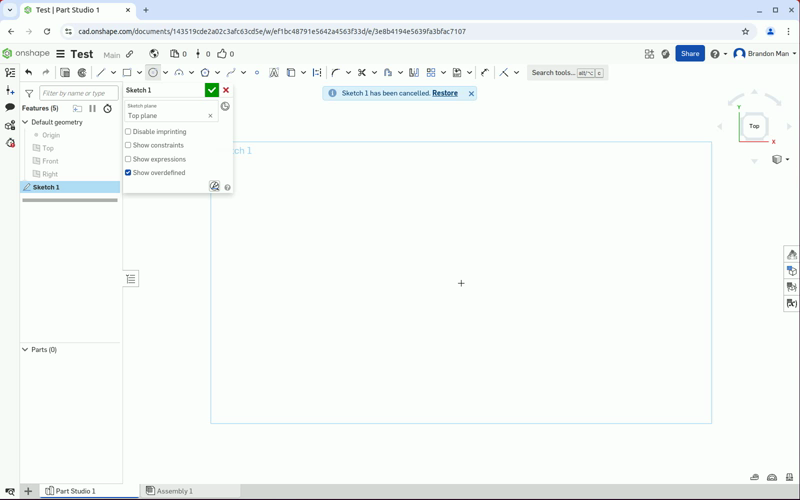
click(461, 282)
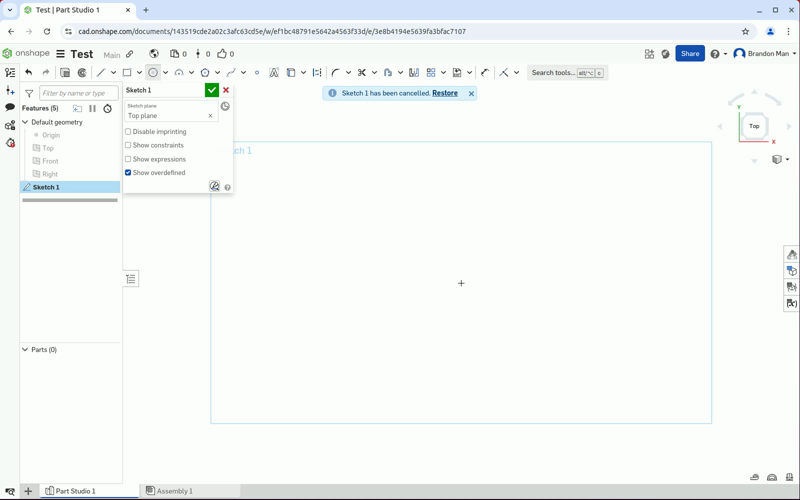
key_up(shift)
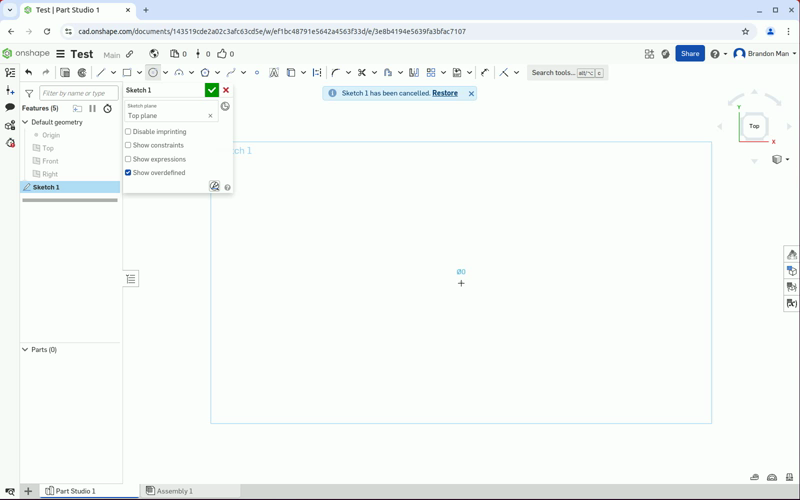
mouse_move(574, 282)
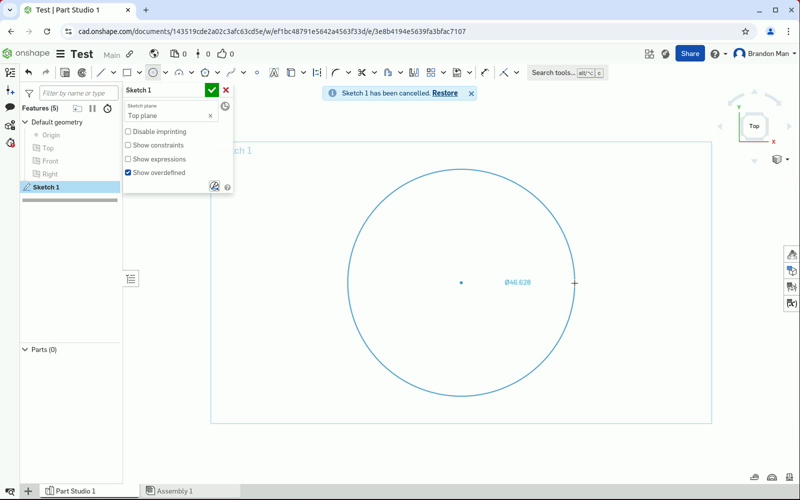
click(574, 282)
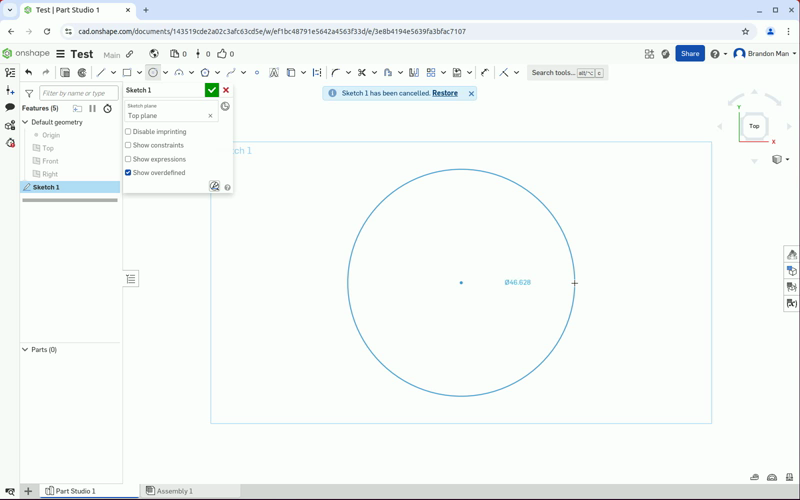
key(esc)
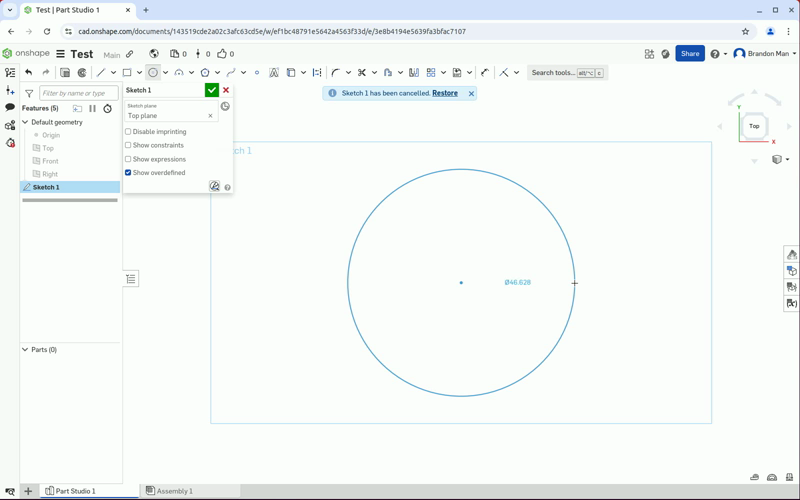
key(c)
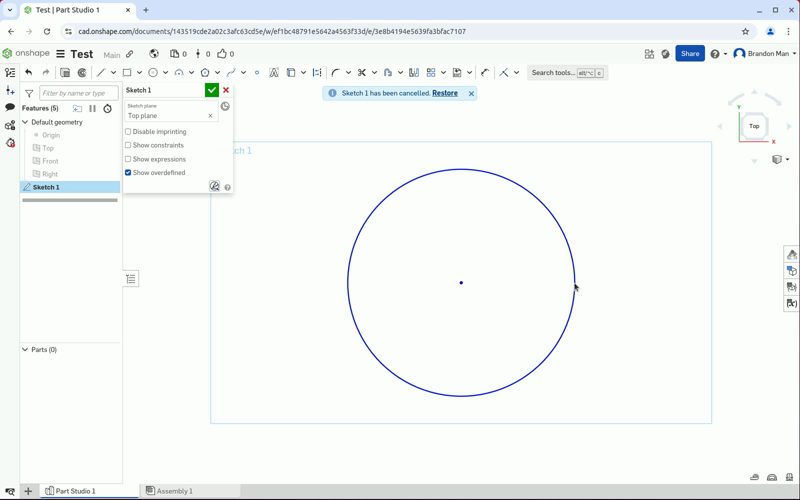
key_down(shift)
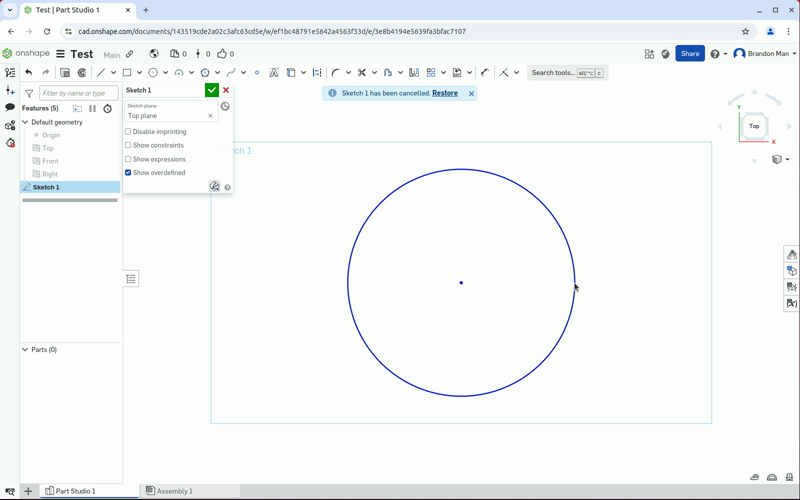
mouse_move(461, 282)
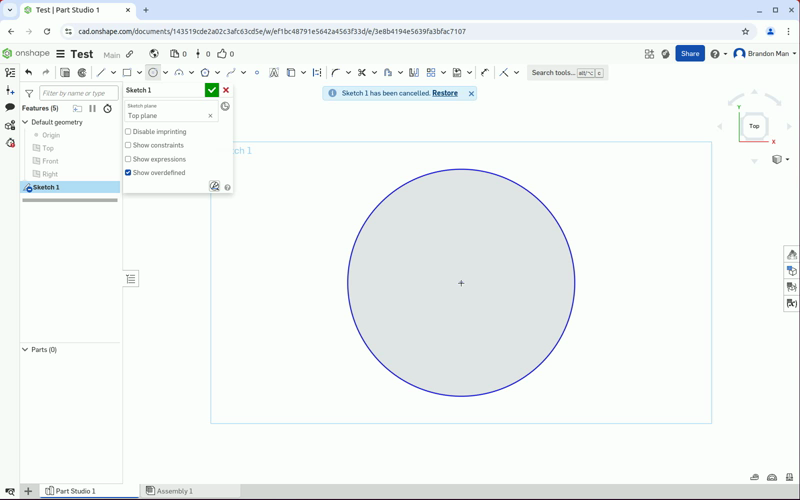
click(461, 282)
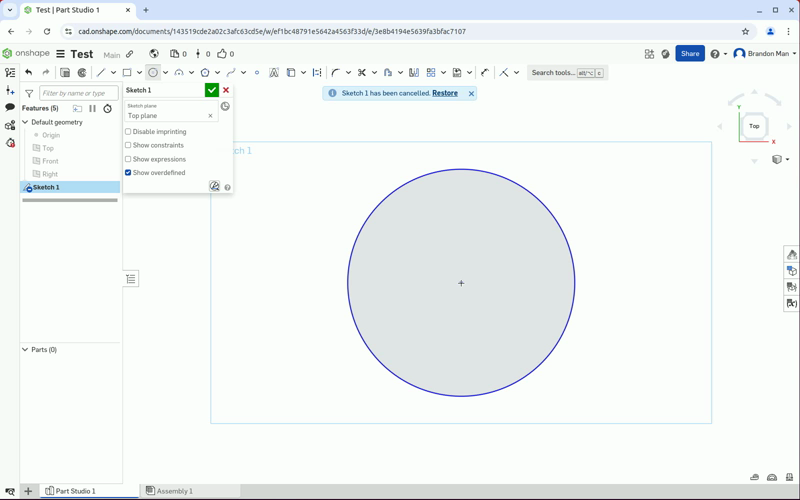
key_up(shift)
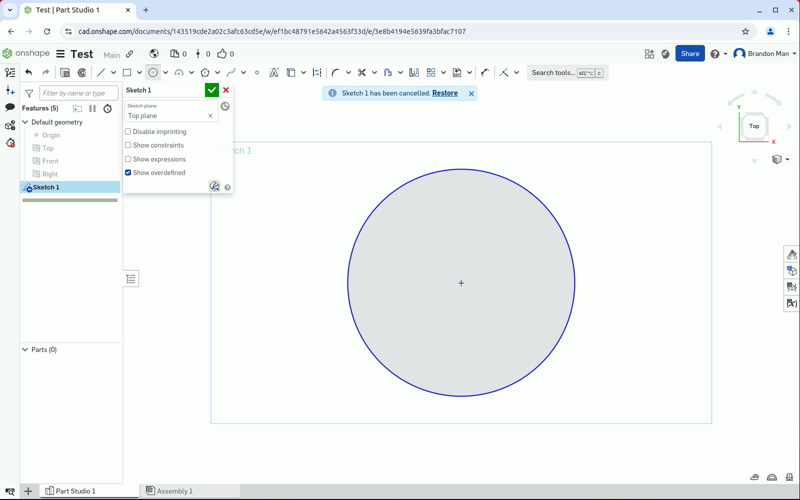
mouse_move(517, 282)
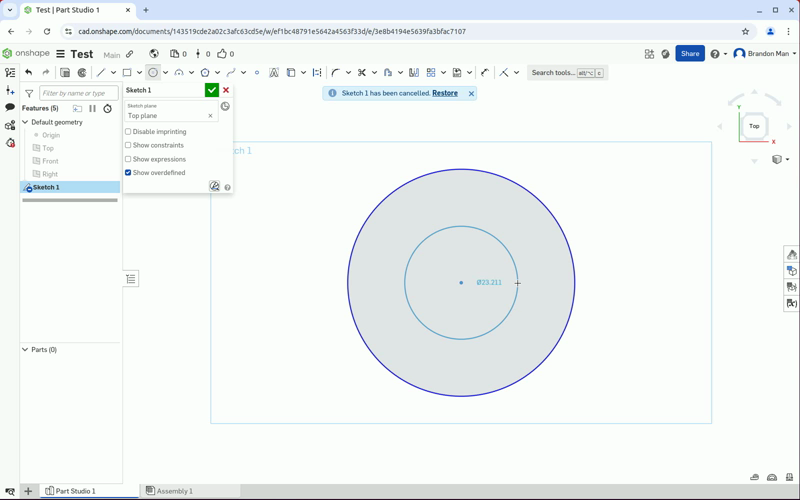
click(517, 282)
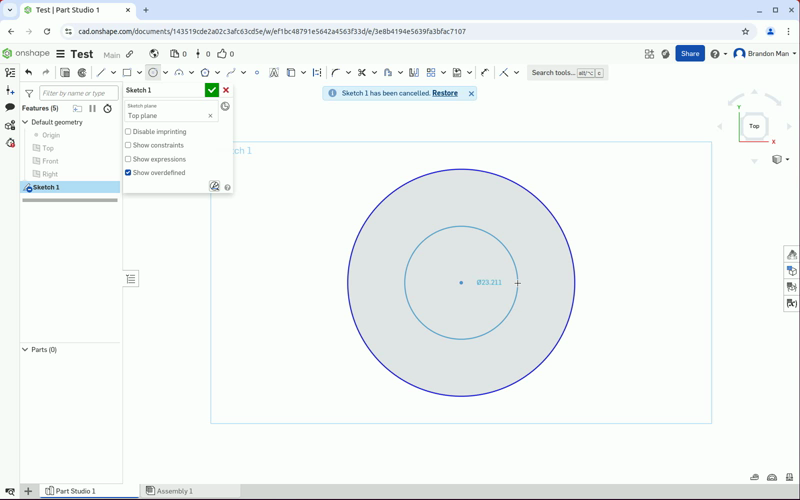
key(esc)
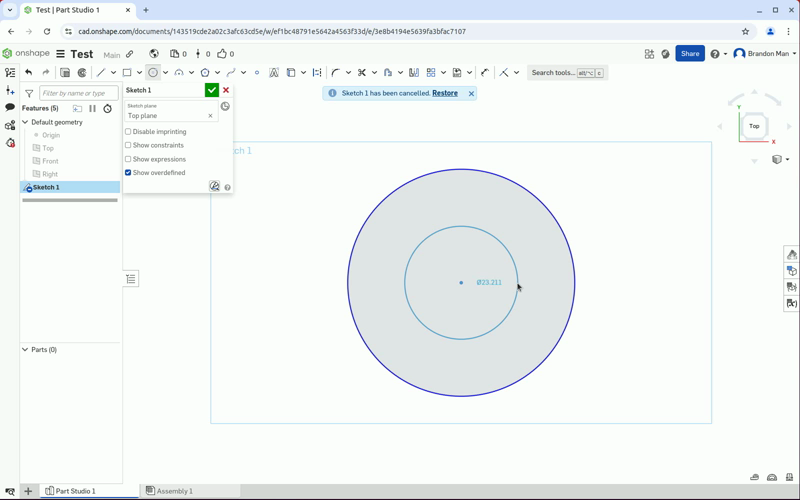
key(c)
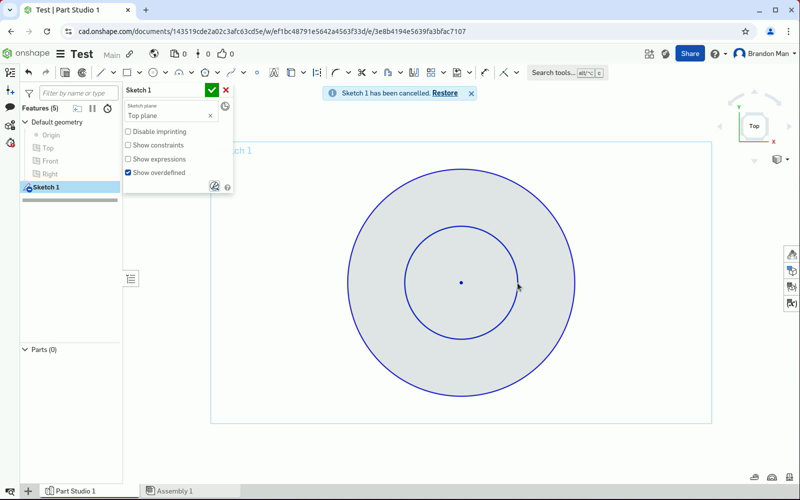
key_down(shift)
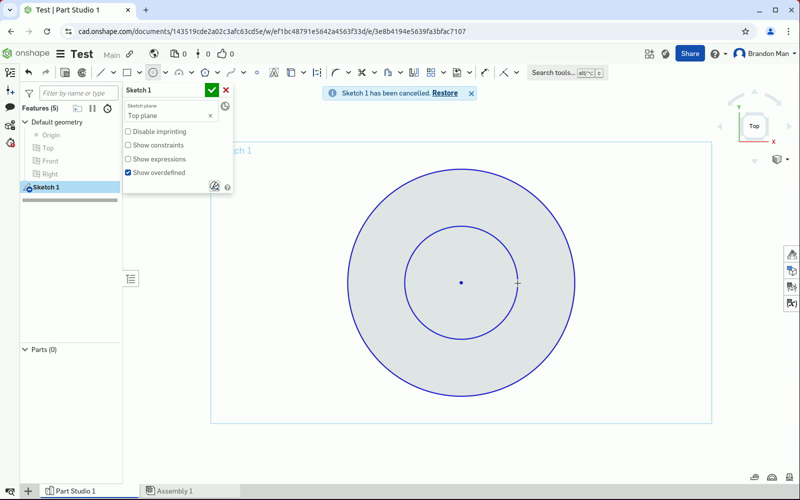
mouse_move(461, 367)
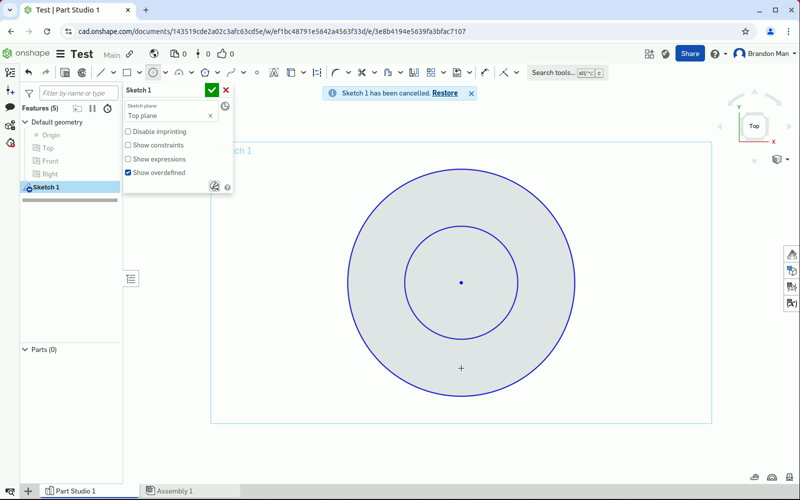
click(461, 367)
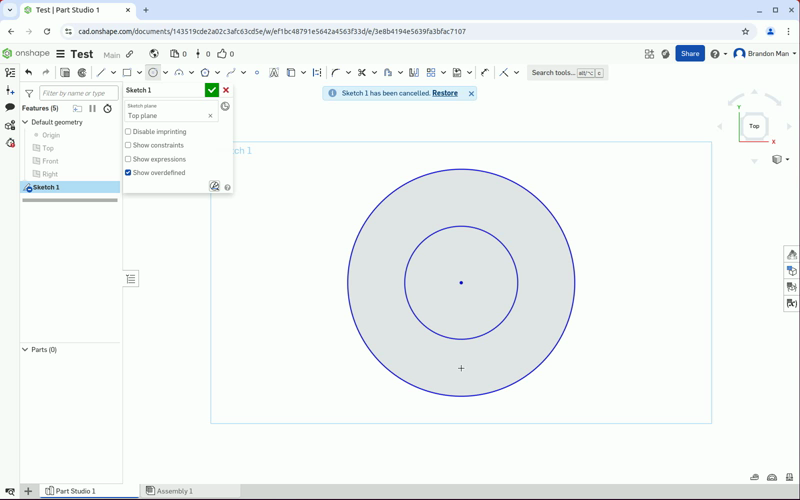
key_up(shift)
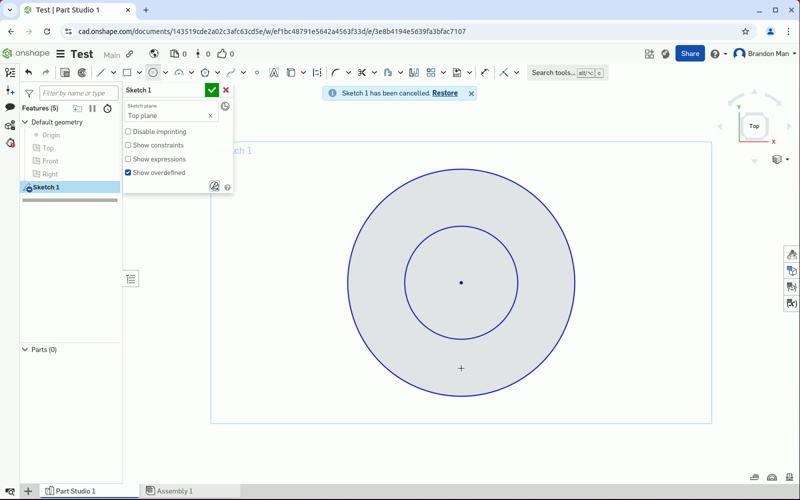
mouse_move(477, 367)
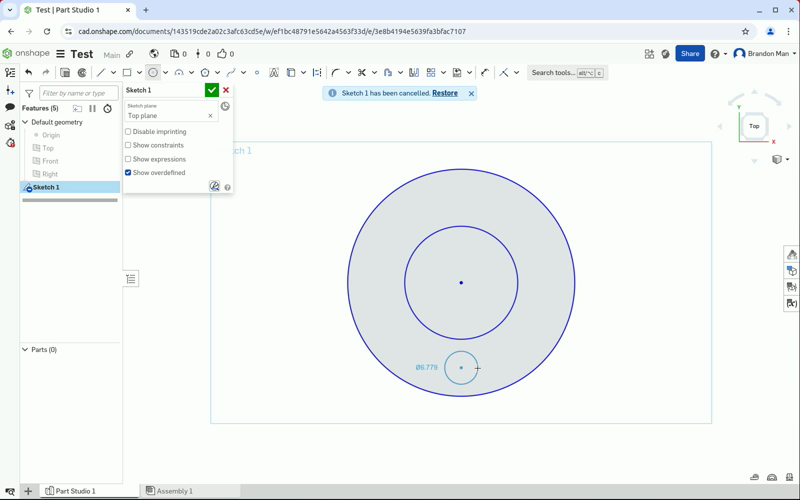
click(477, 367)
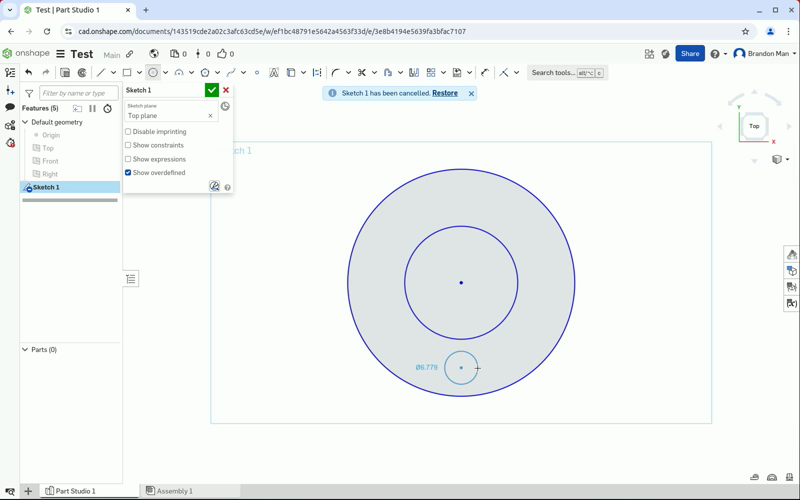
key(esc)
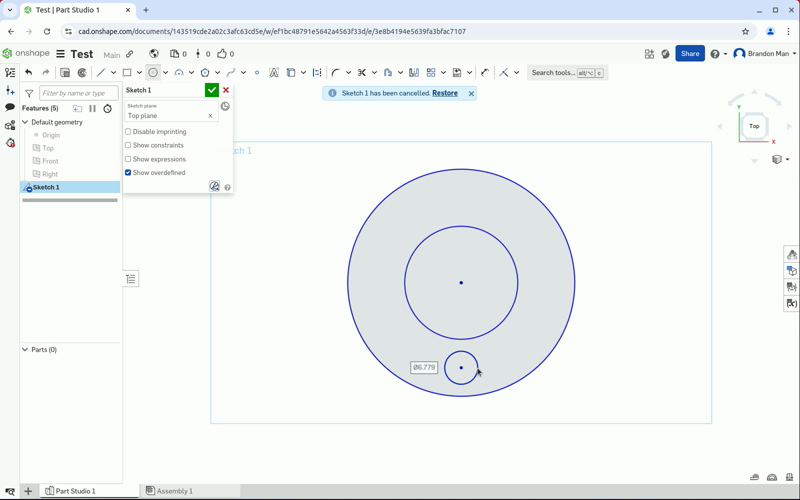
key(c)
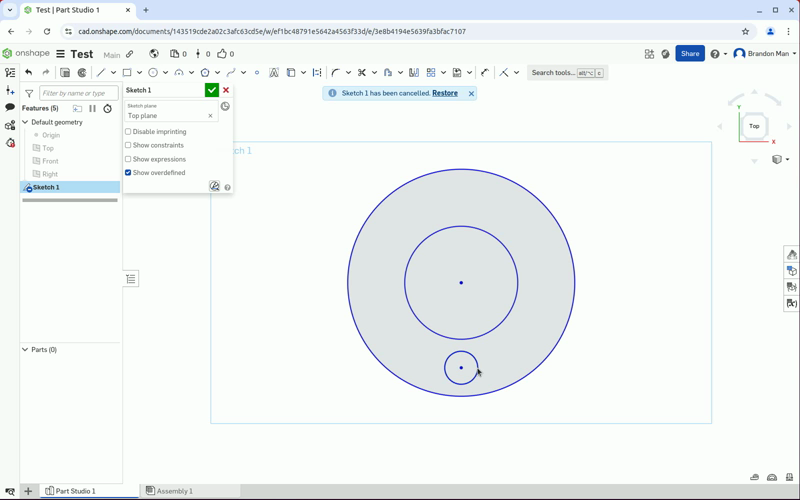
key_down(shift)
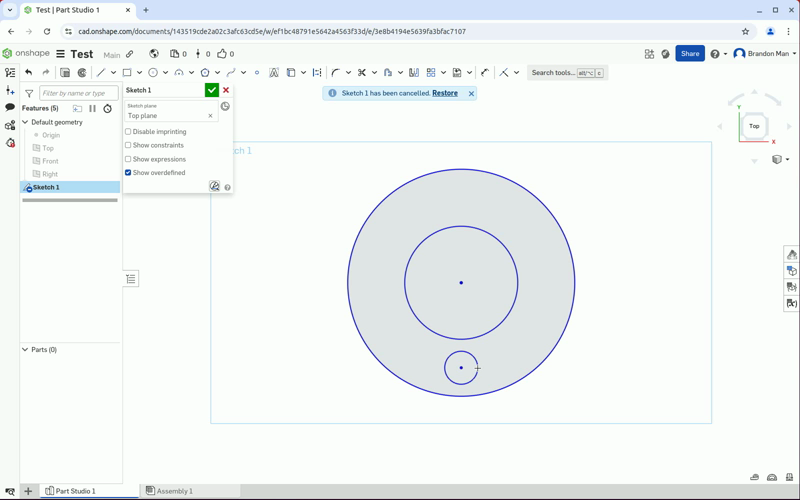
mouse_move(461, 198)
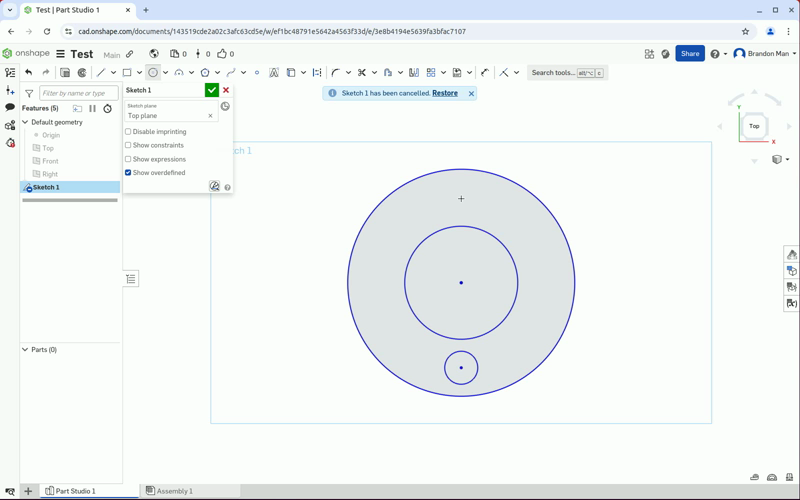
click(461, 198)
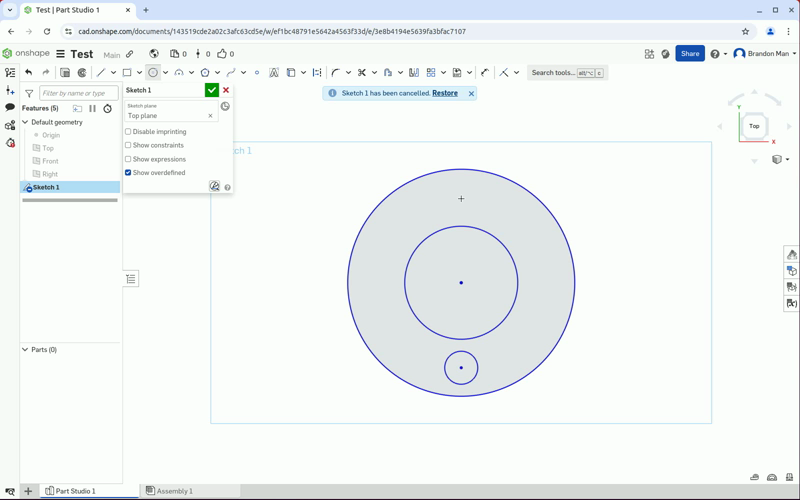
key_up(shift)
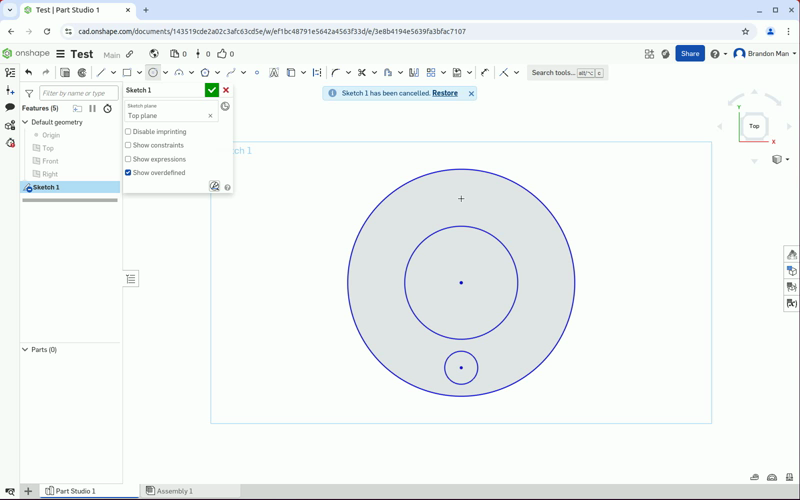
mouse_move(477, 198)
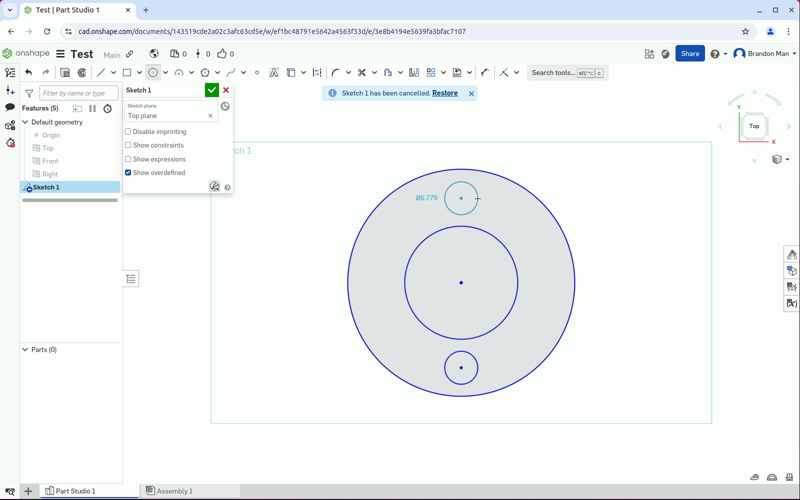
click(477, 198)
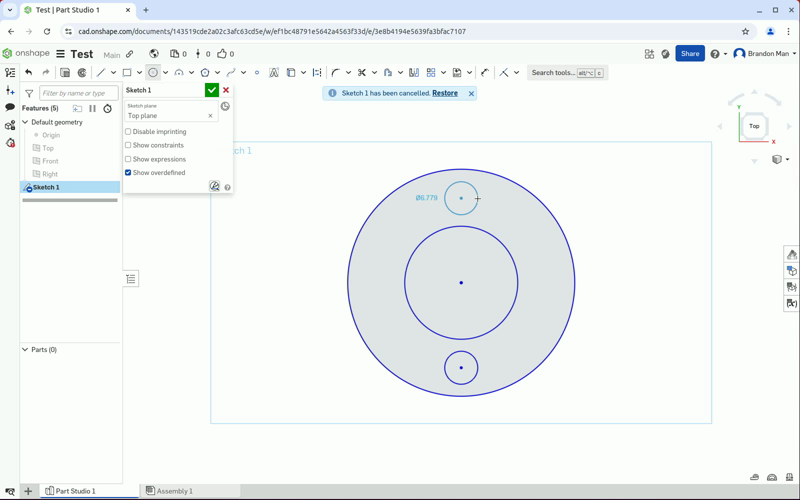
key(esc)
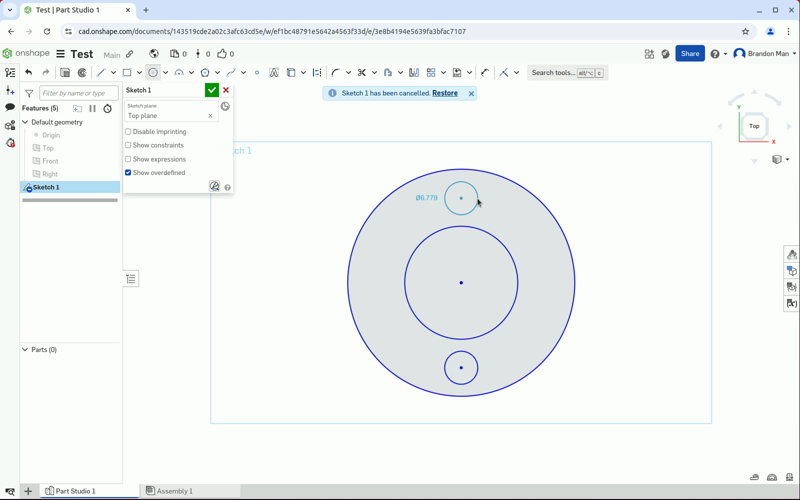
mouse_move(527, 228)
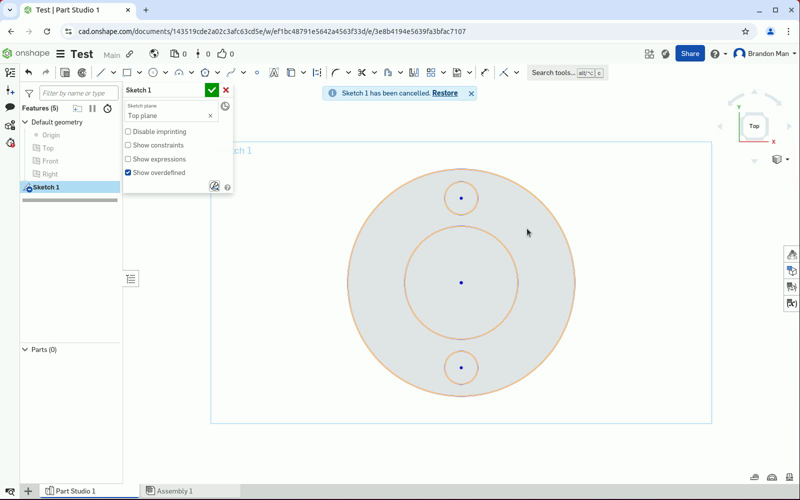
click(527, 228)
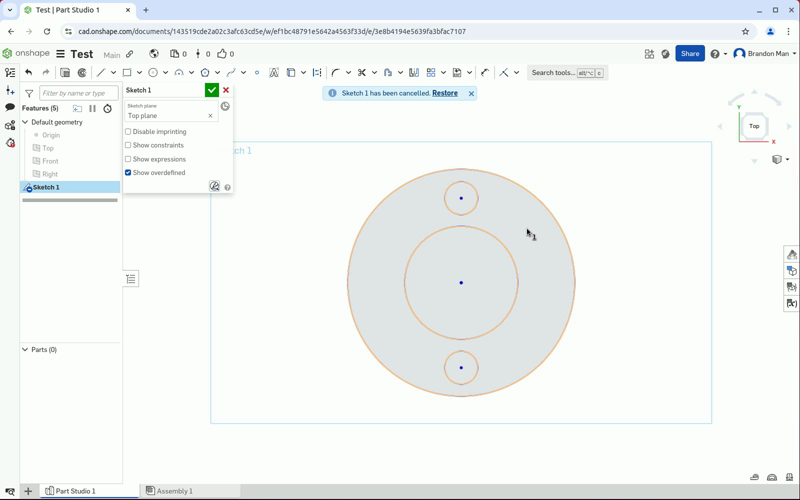
mouse_move(73, 352)
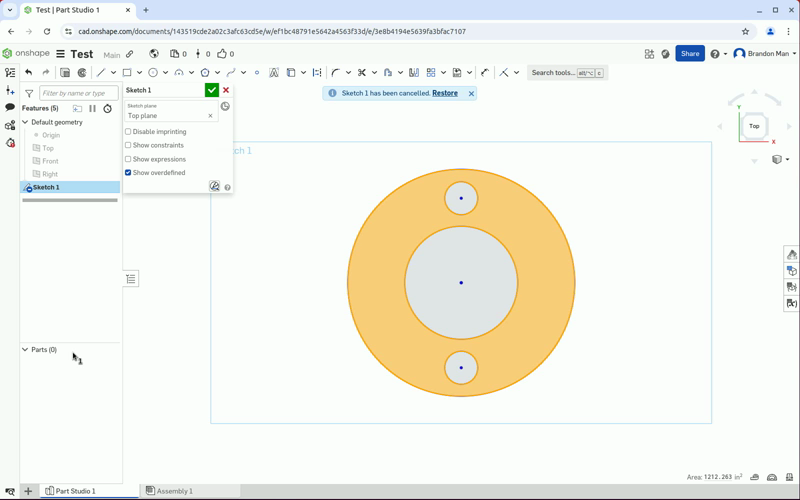
key(shift+y)
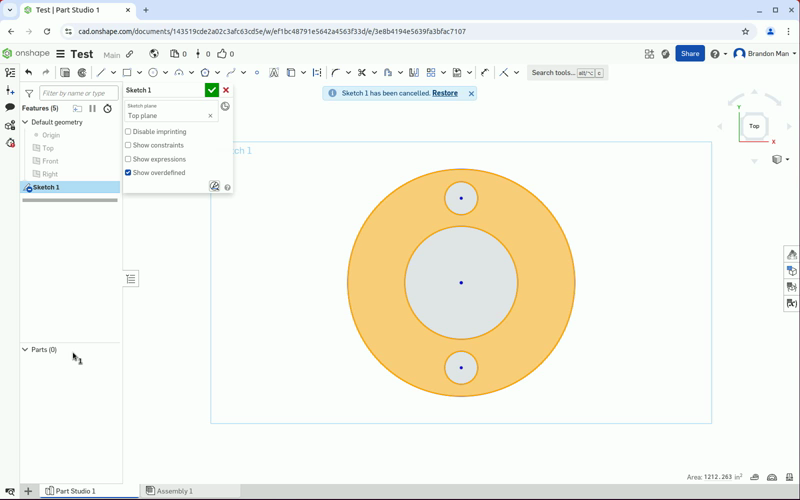
key(shift+e)
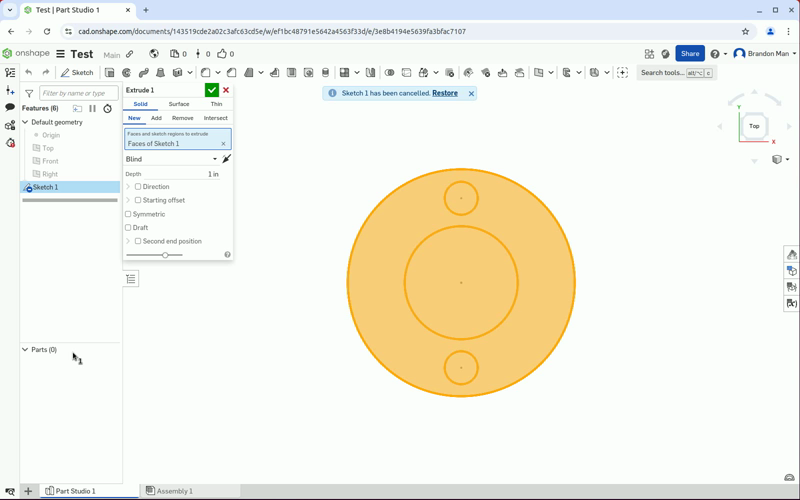
mouse_move(143, 106)
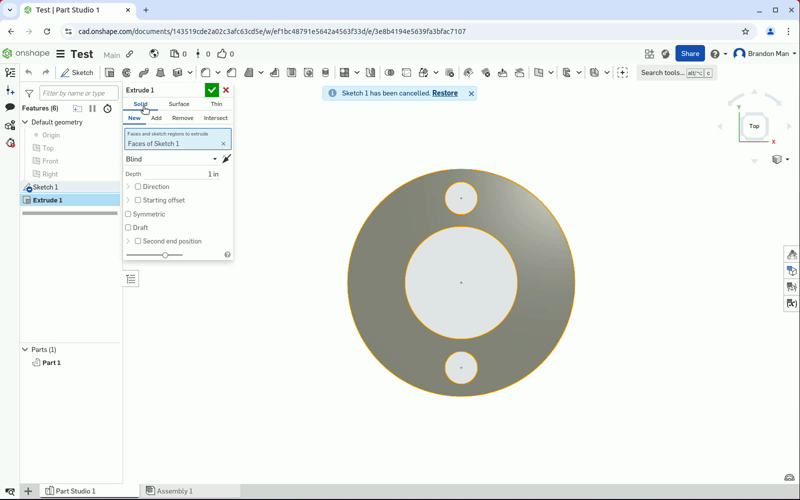
click(143, 106)
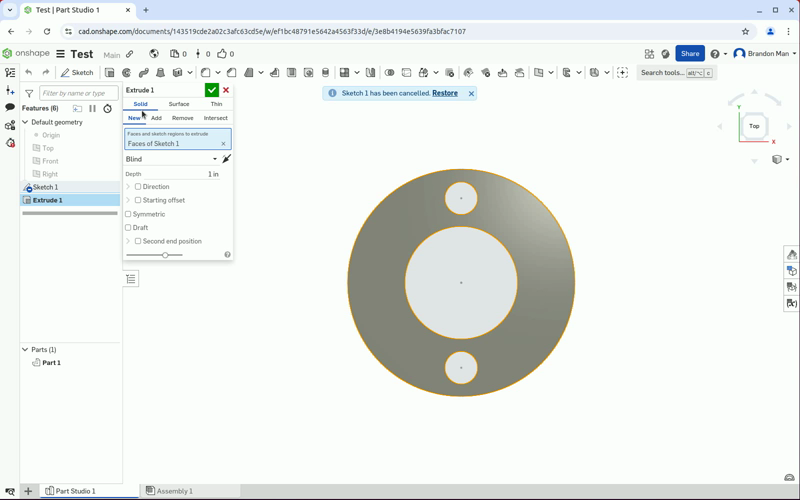
mouse_move(137, 120)
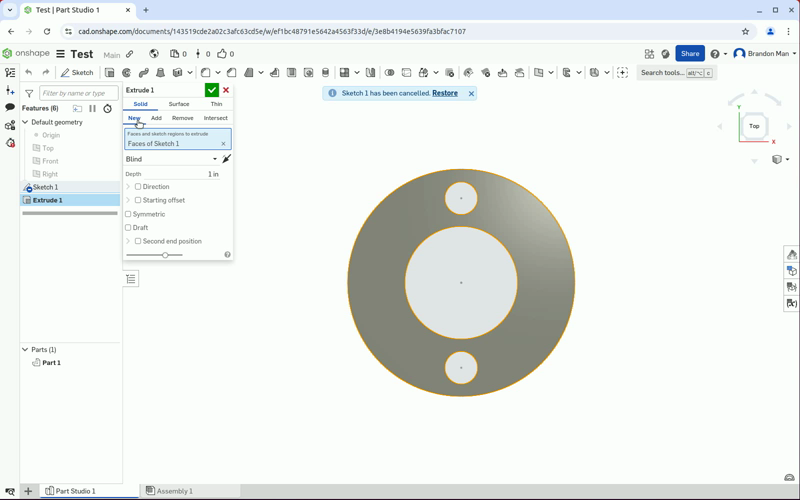
click(137, 120)
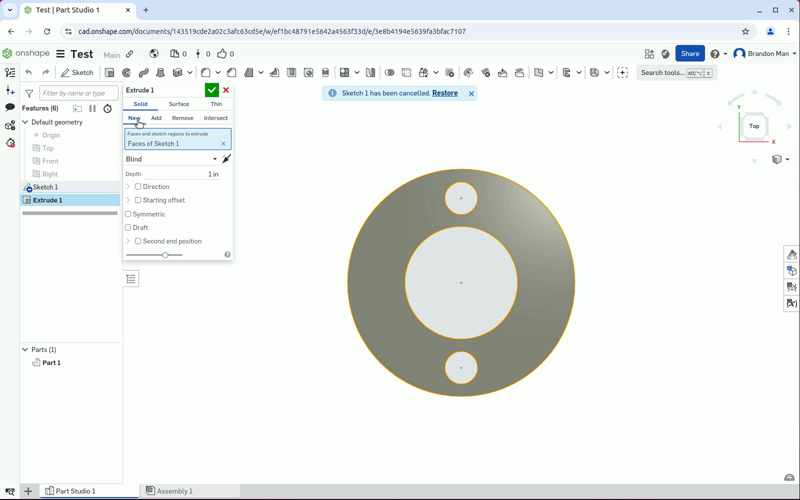
key(tab, 4)
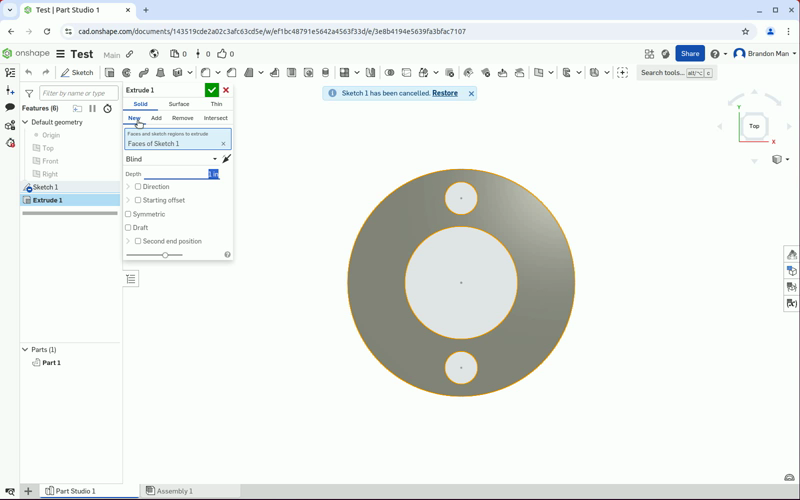
text(9.147)
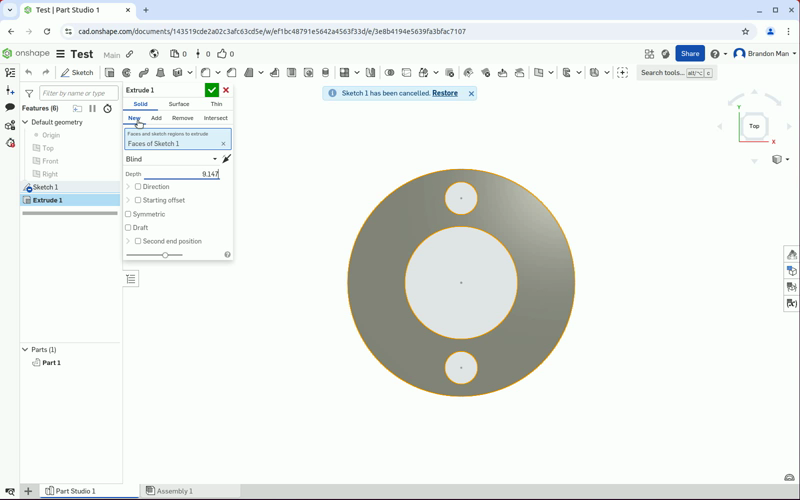
key(enter)
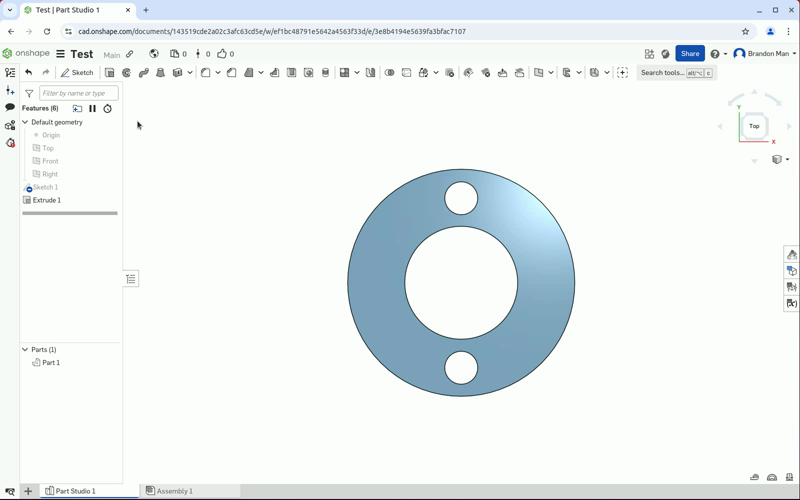
key(shift+h)
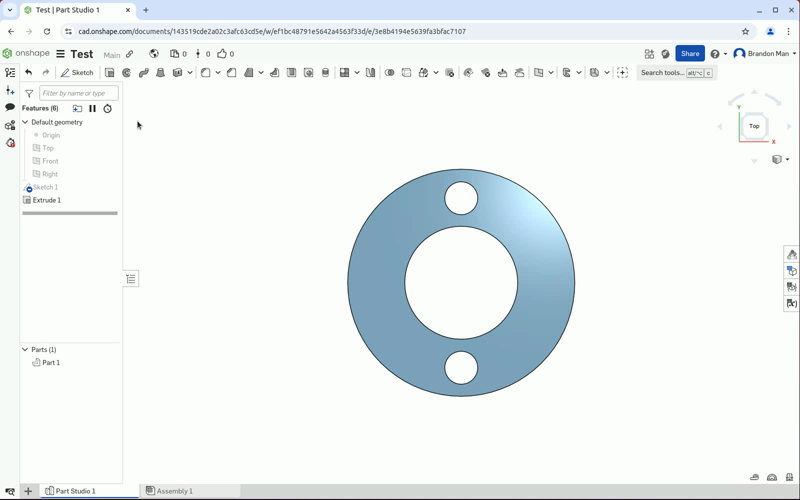
key(shift+h)
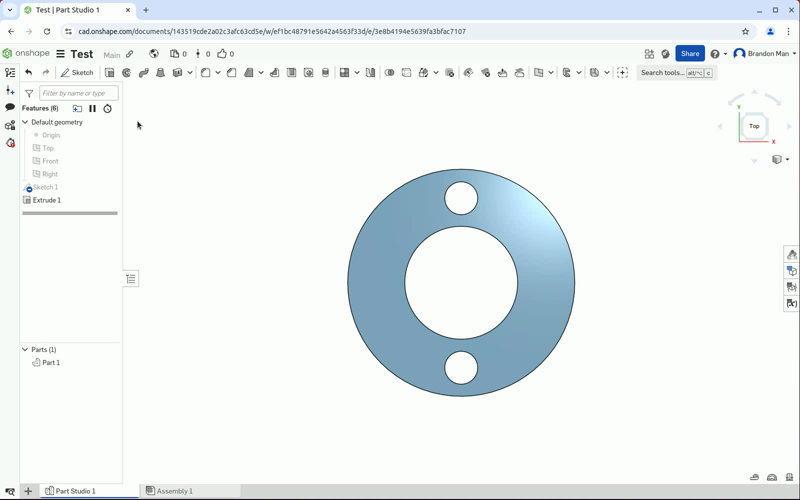
mouse_move(73, 189)
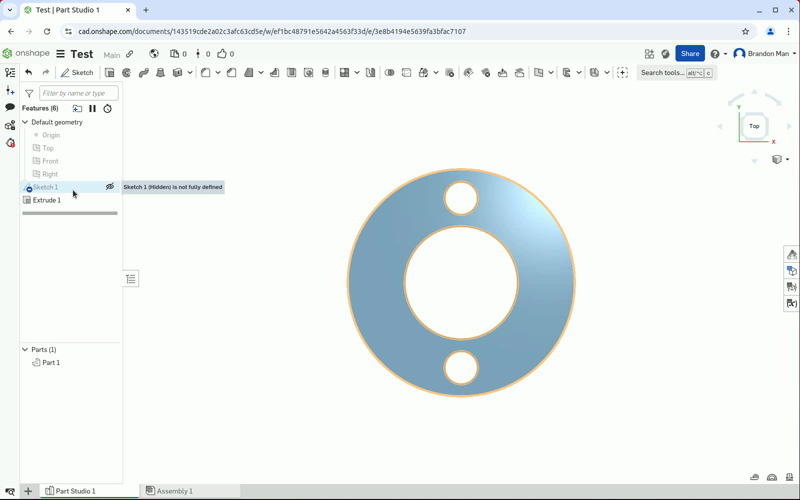
click(73, 189)
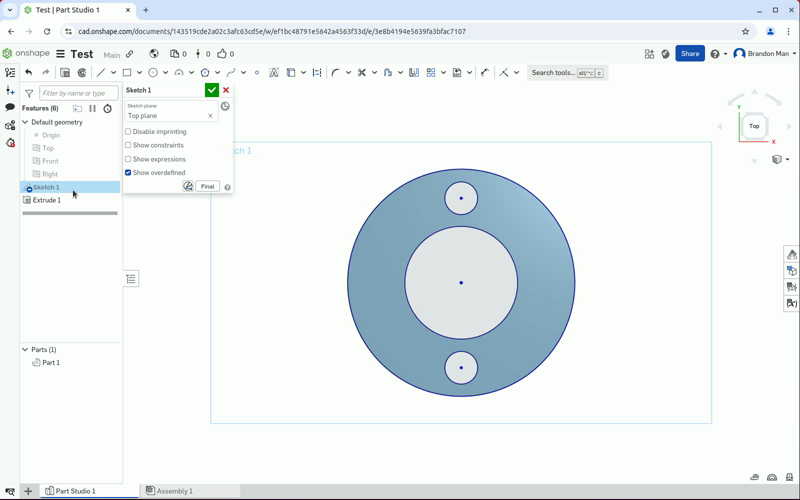
mouse_move(229, 92)
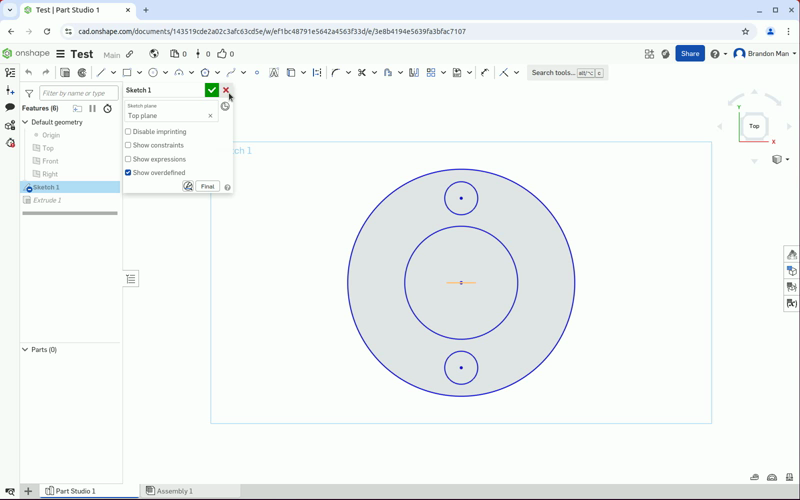
click(229, 92)
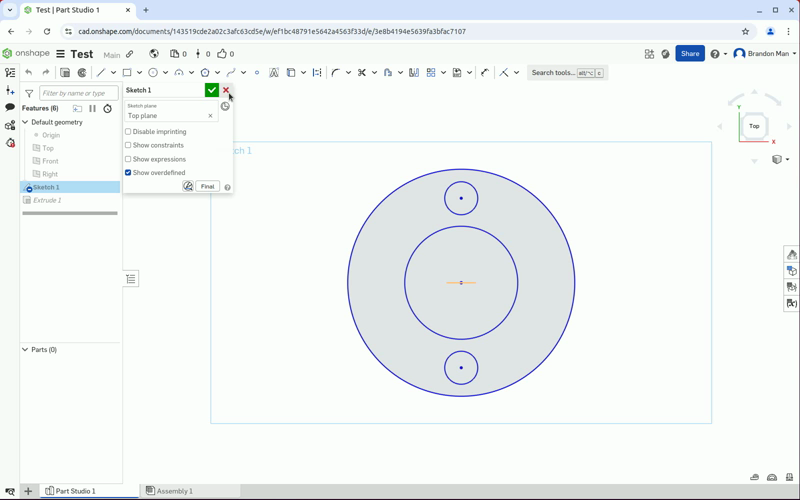
key(shift+s)
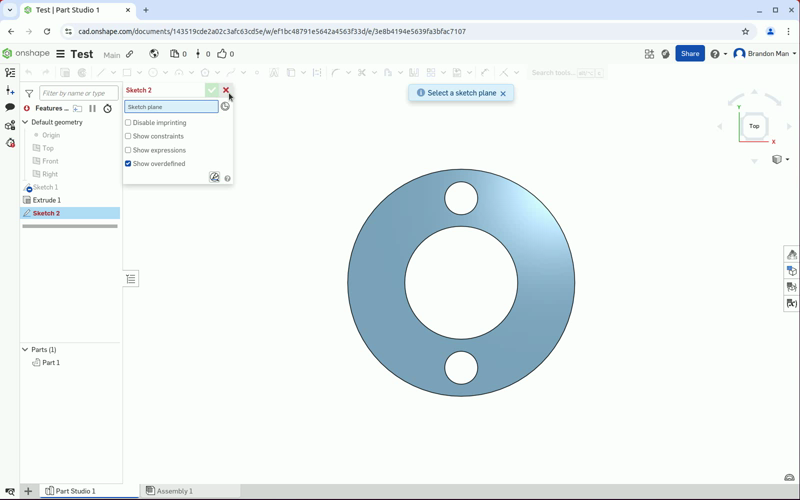
mouse_move(73, 150)
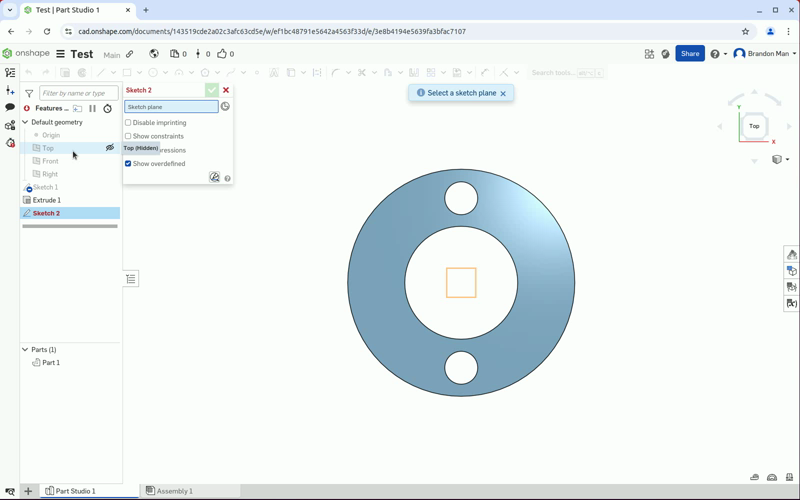
click(73, 150)
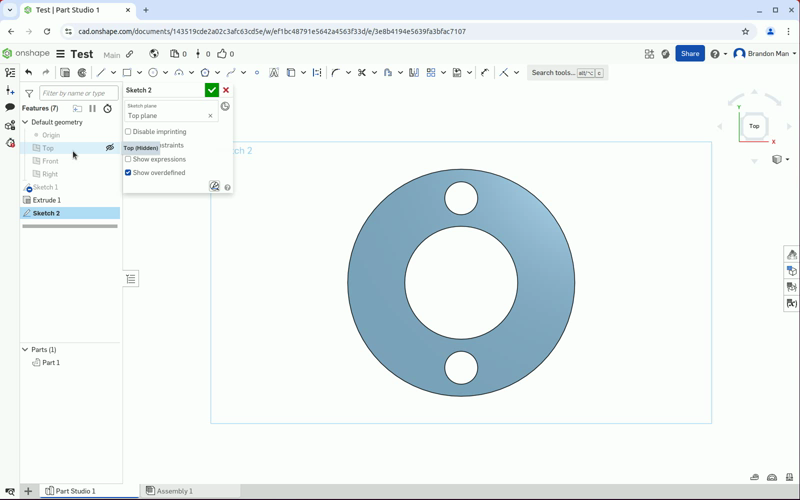
mouse_move(73, 352)
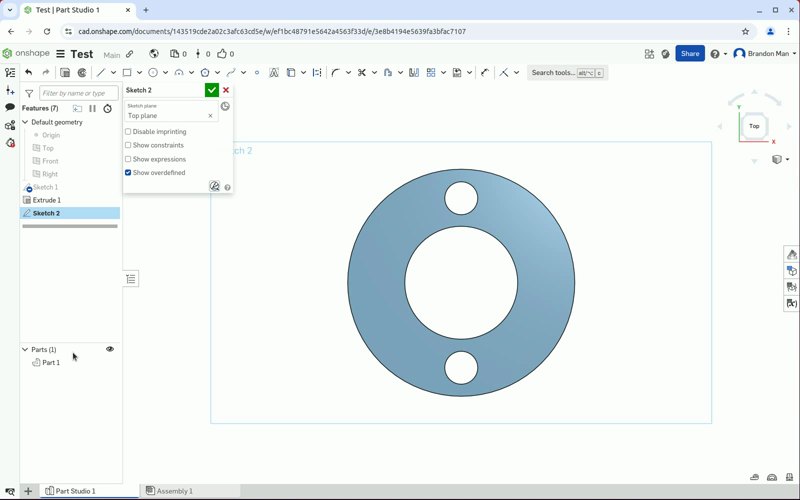
key(y)
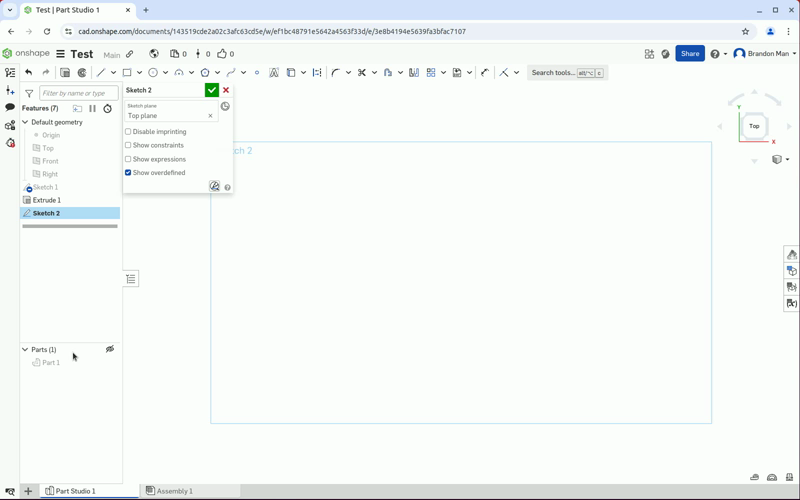
key(c)
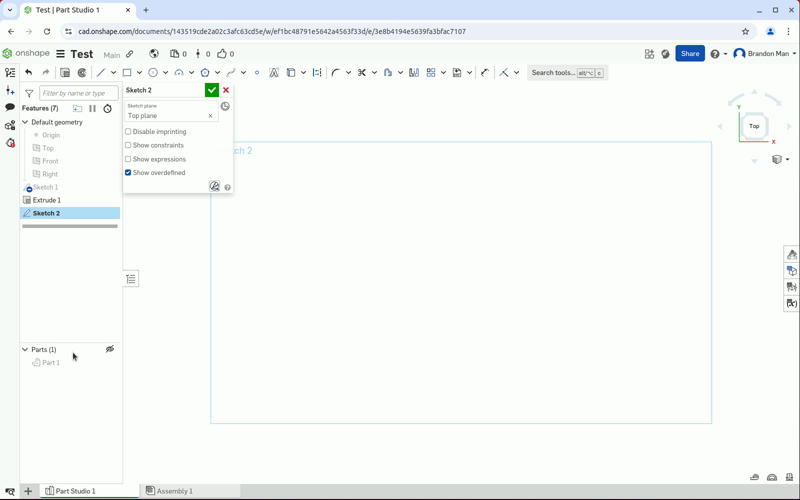
key_down(shift)
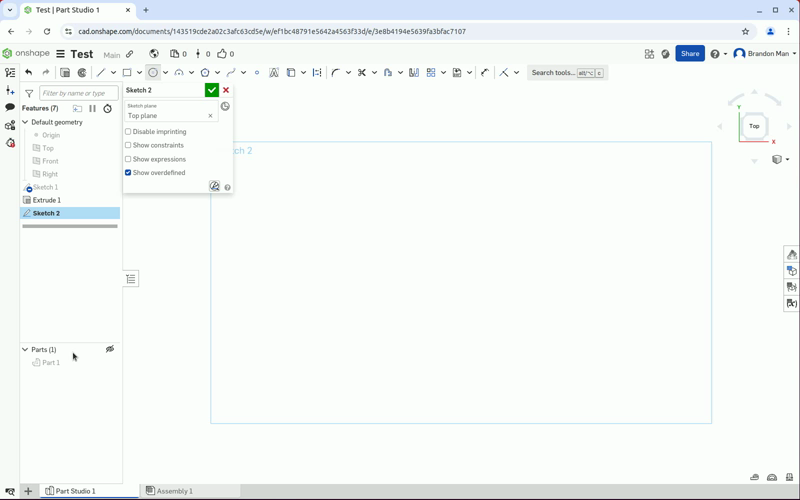
mouse_move(460, 282)
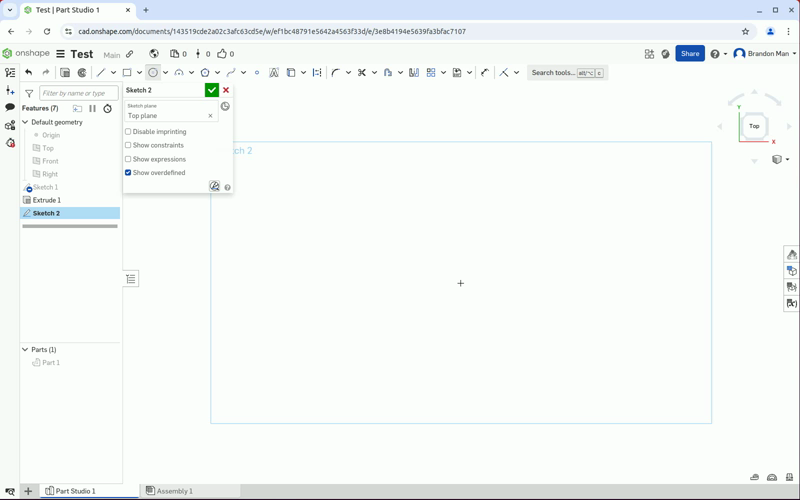
click(460, 282)
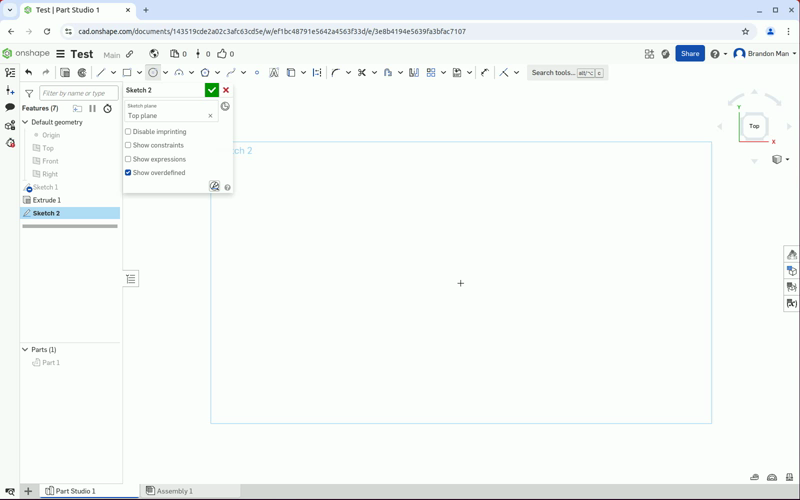
key_up(shift)
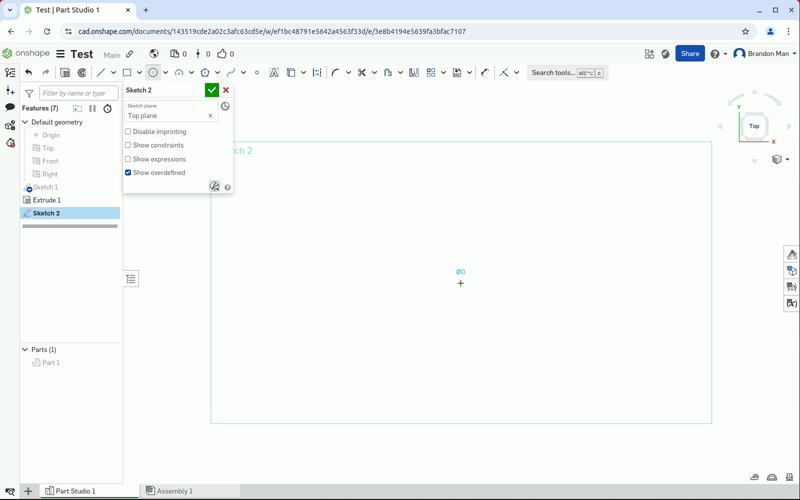
mouse_move(518, 282)
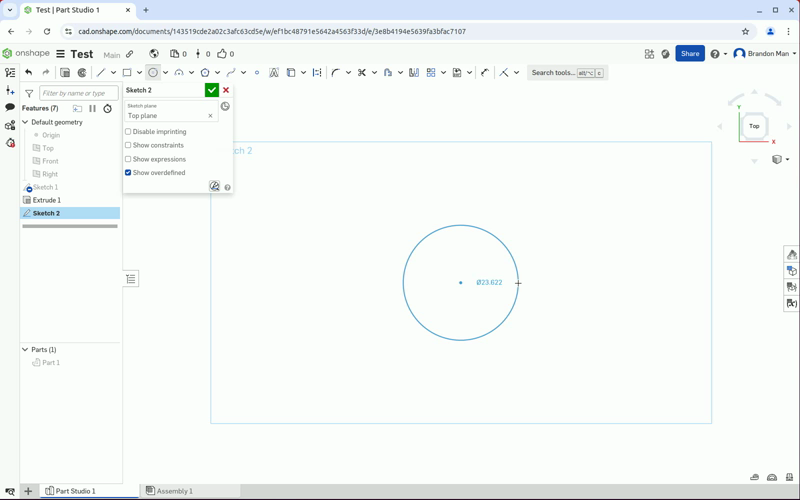
click(518, 282)
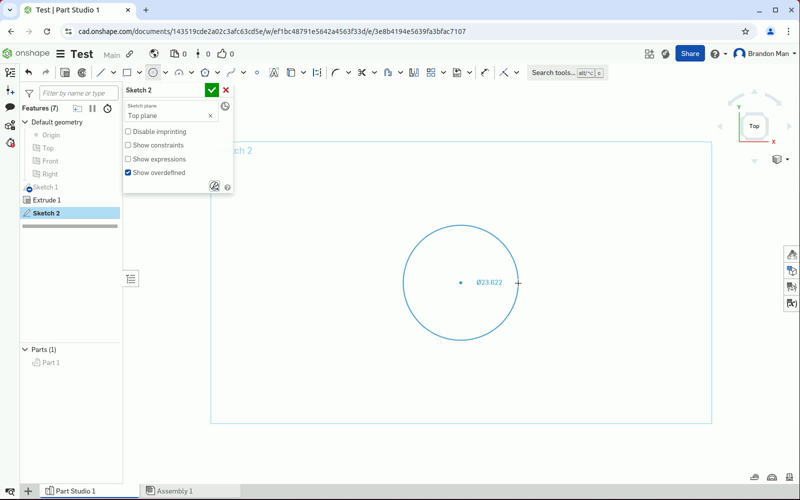
key(esc)
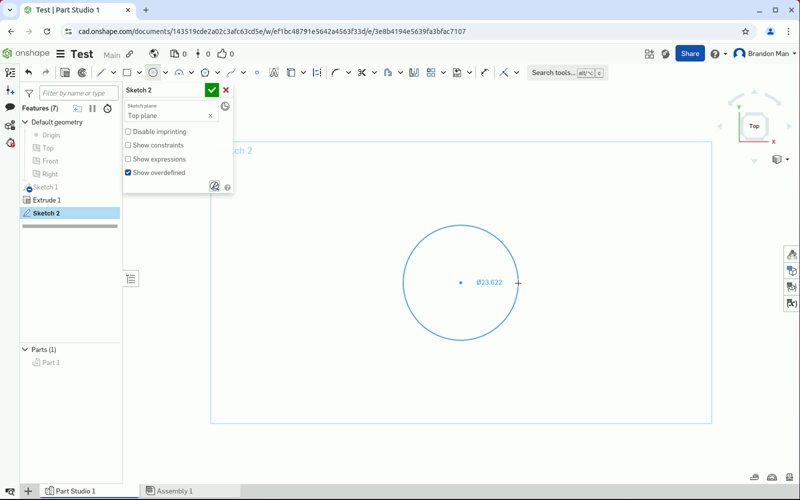
key(l)
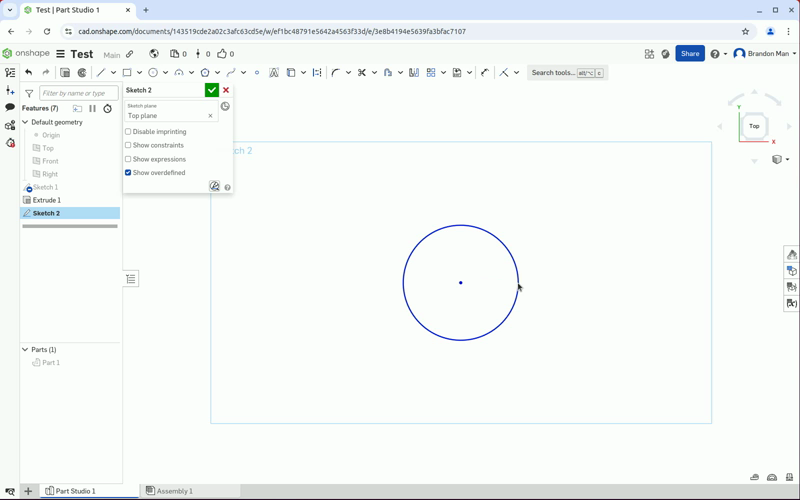
key_down(shift)
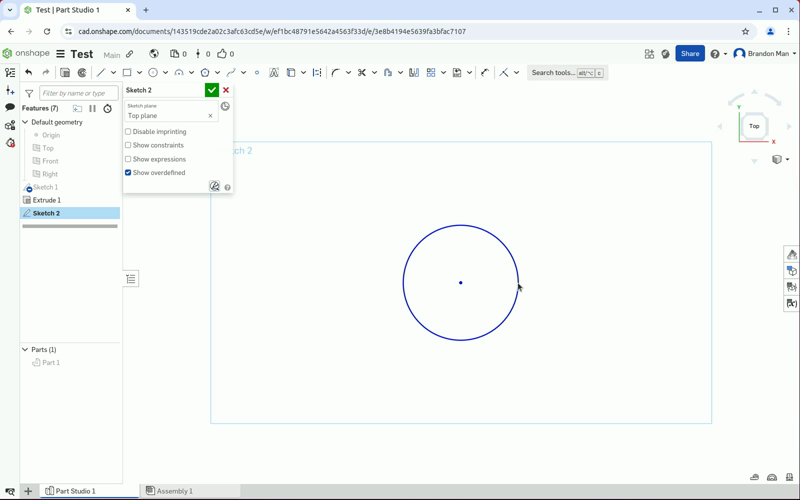
mouse_move(417, 282)
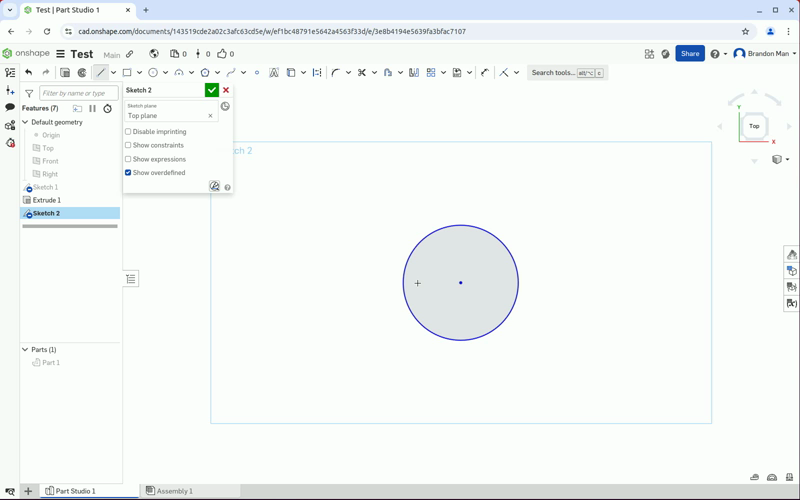
click(417, 282)
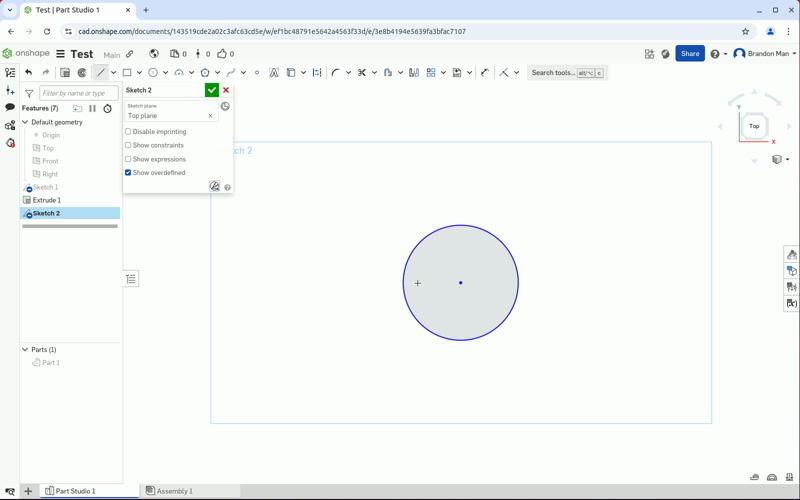
key_up(shift)
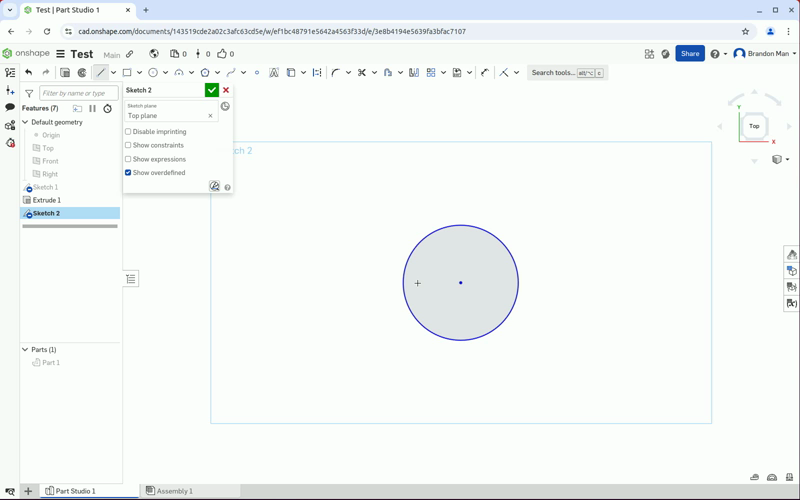
key_down(shift)
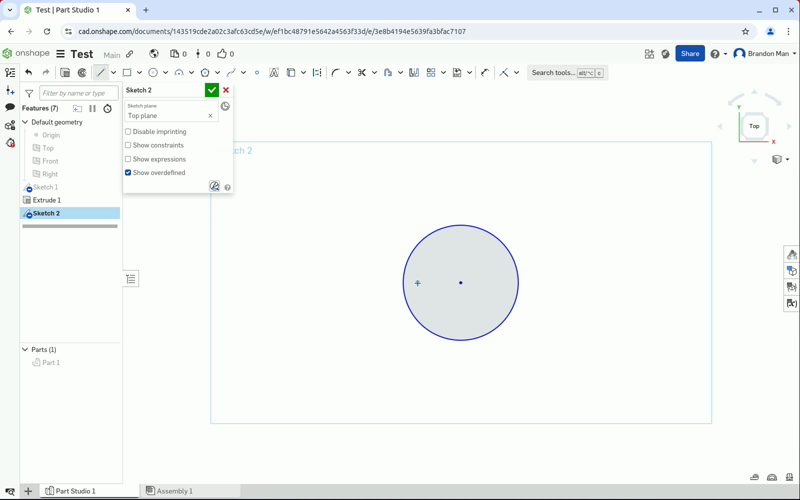
mouse_move(447, 282)
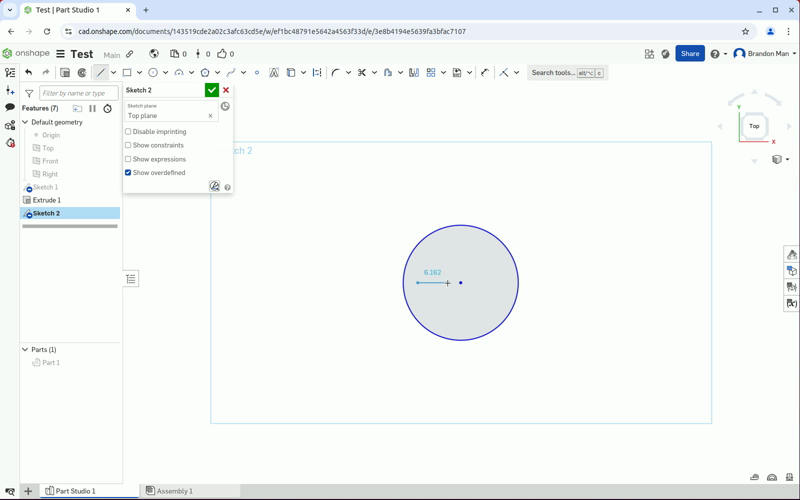
mouse_move(439, 318)
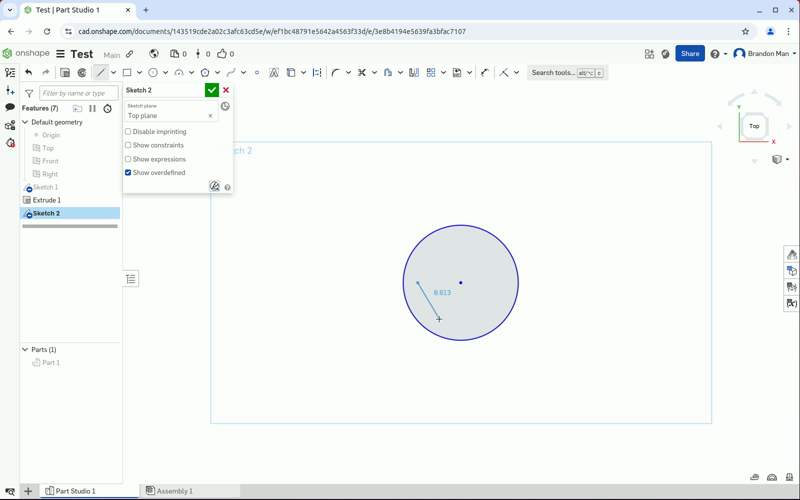
click(439, 318)
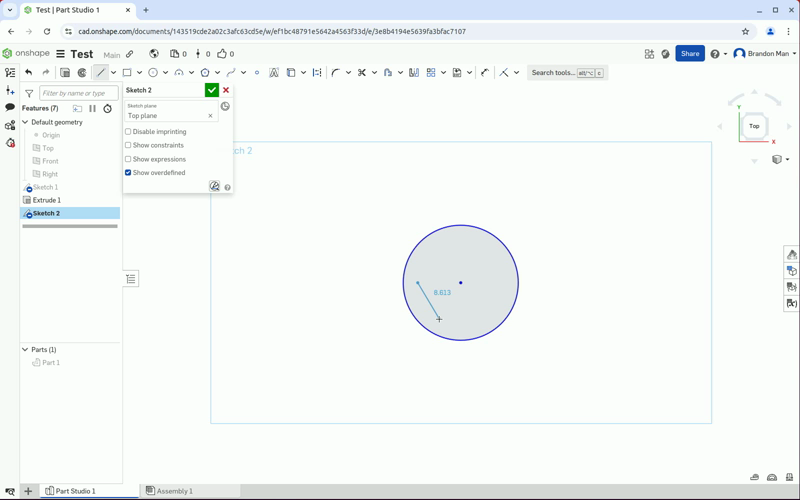
key_up(shift)
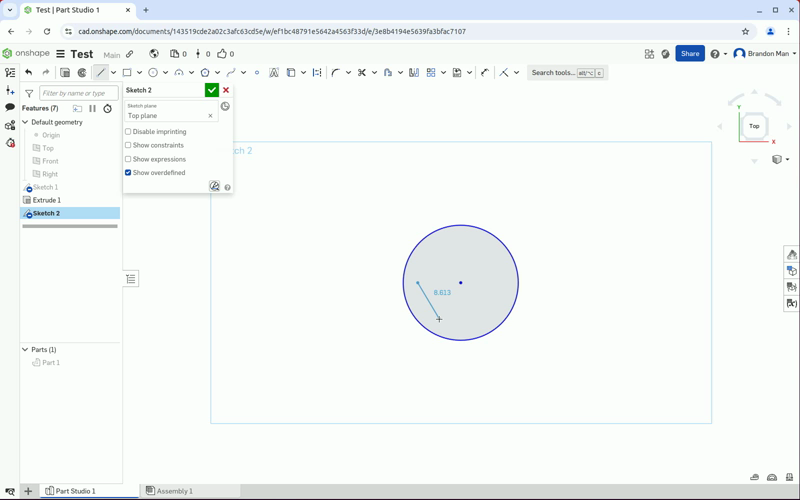
key_down(shift)
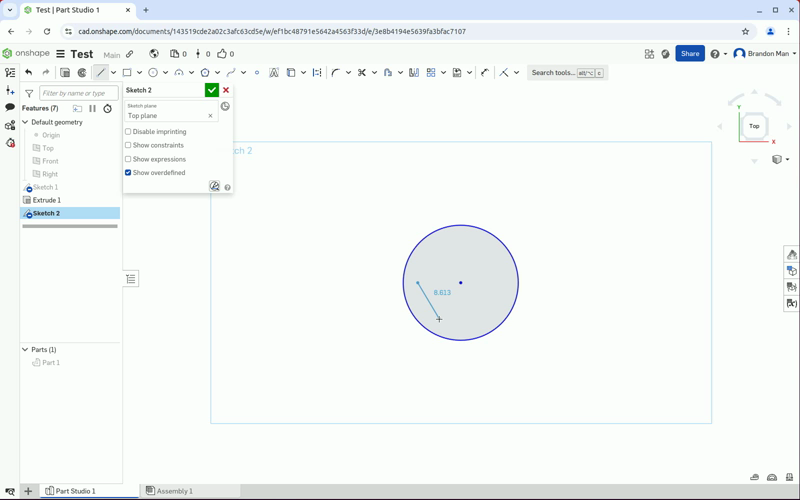
mouse_move(469, 318)
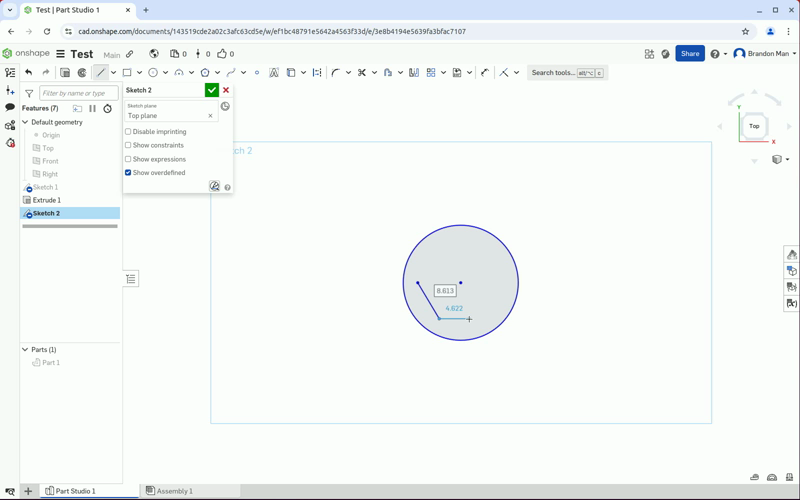
mouse_move(481, 318)
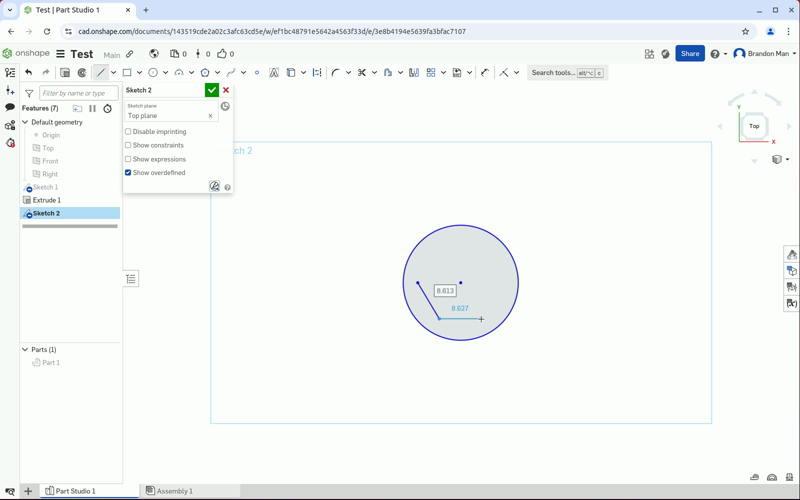
click(481, 318)
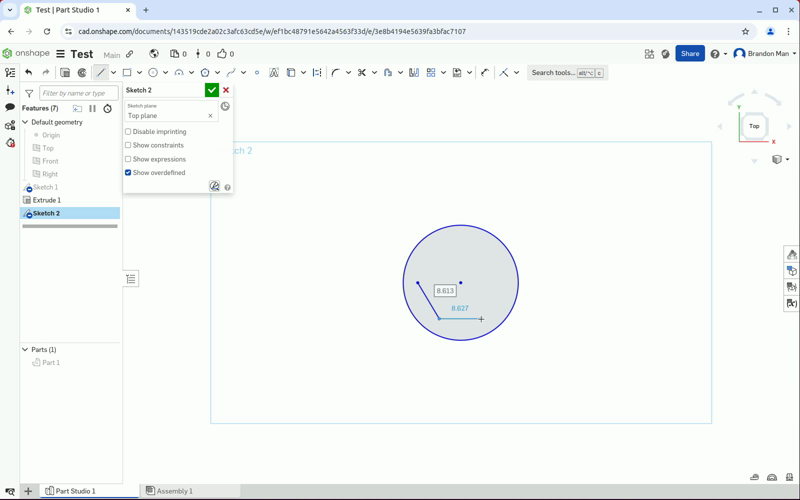
key_up(shift)
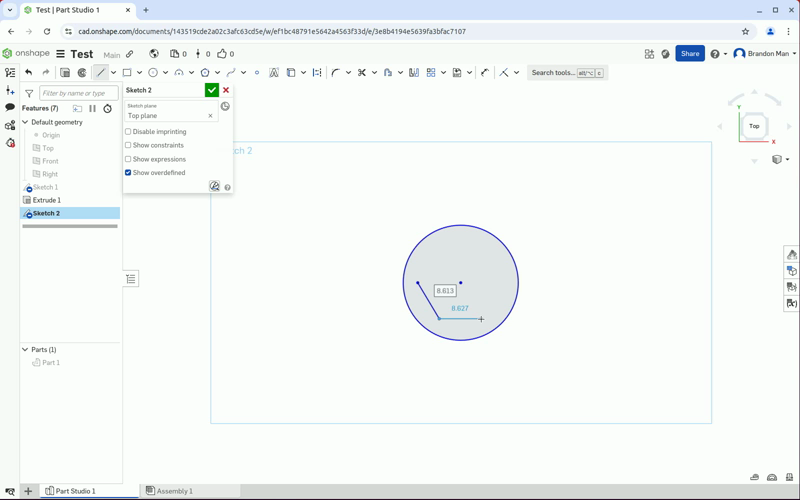
key_down(shift)
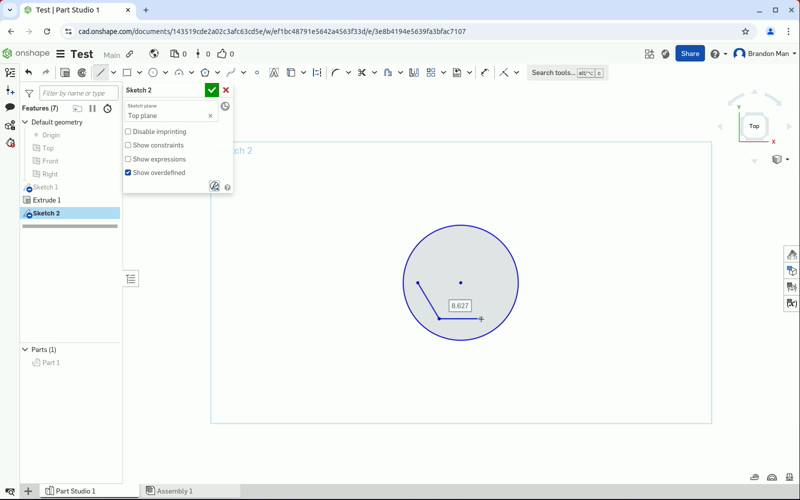
mouse_move(511, 318)
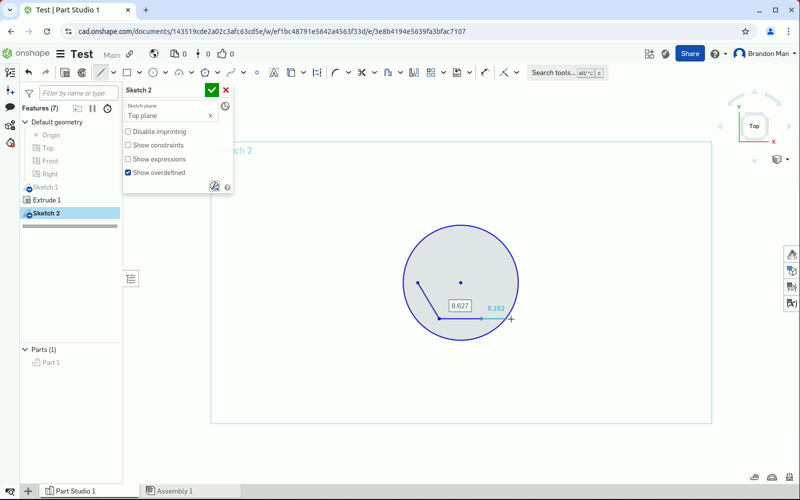
mouse_move(502, 282)
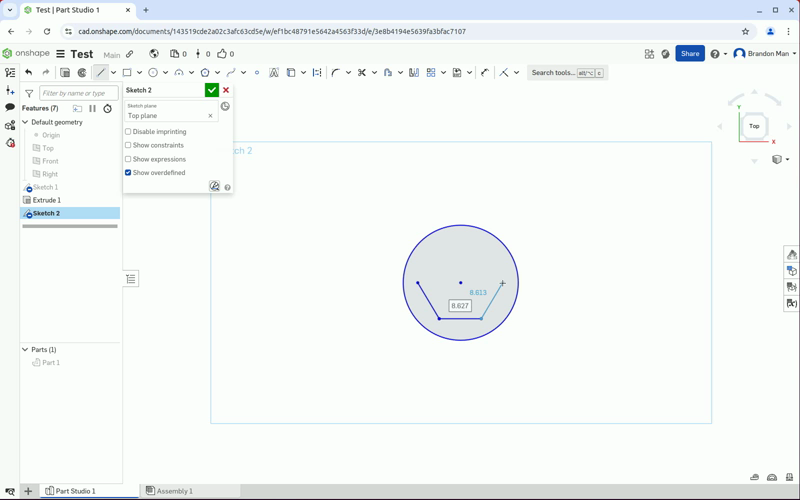
click(502, 282)
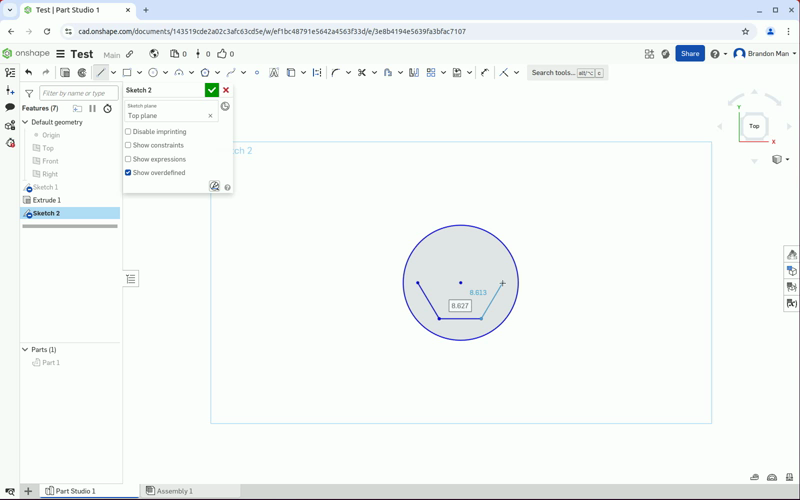
key_up(shift)
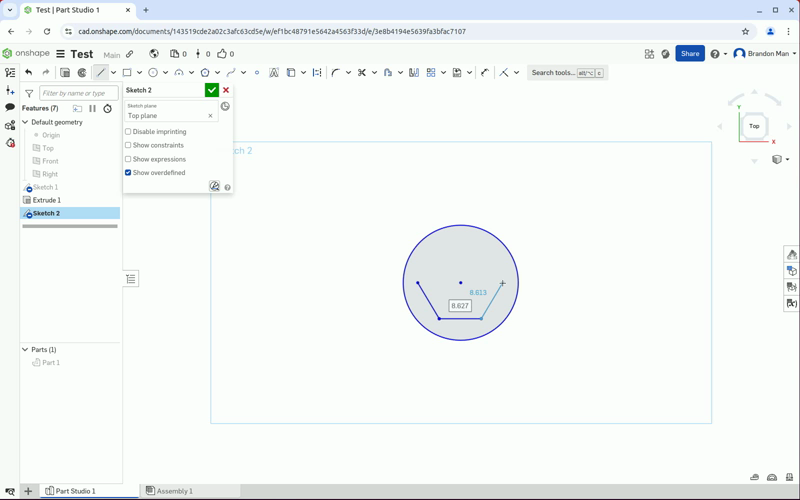
key_down(shift)
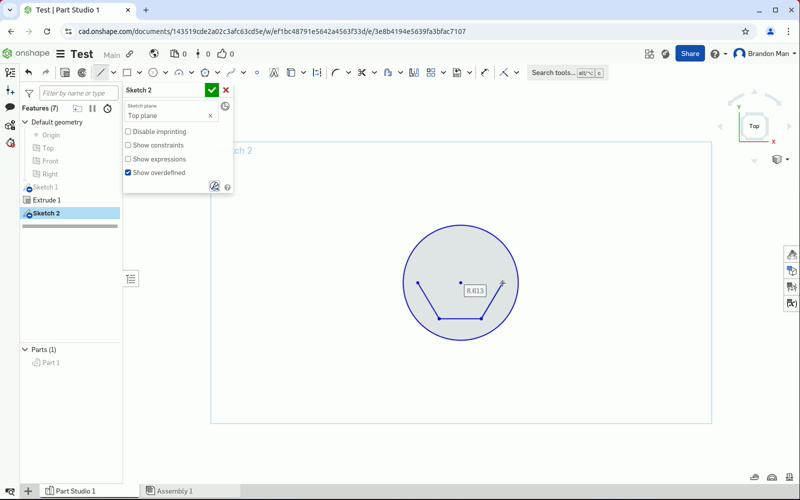
mouse_move(532, 282)
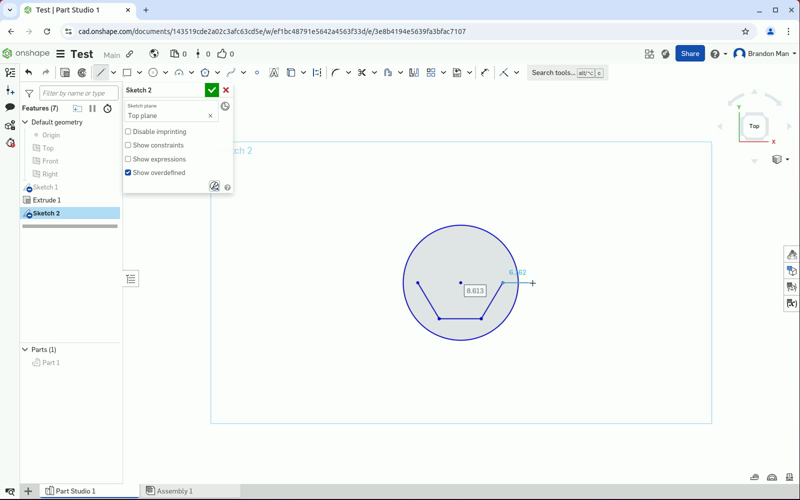
mouse_move(481, 246)
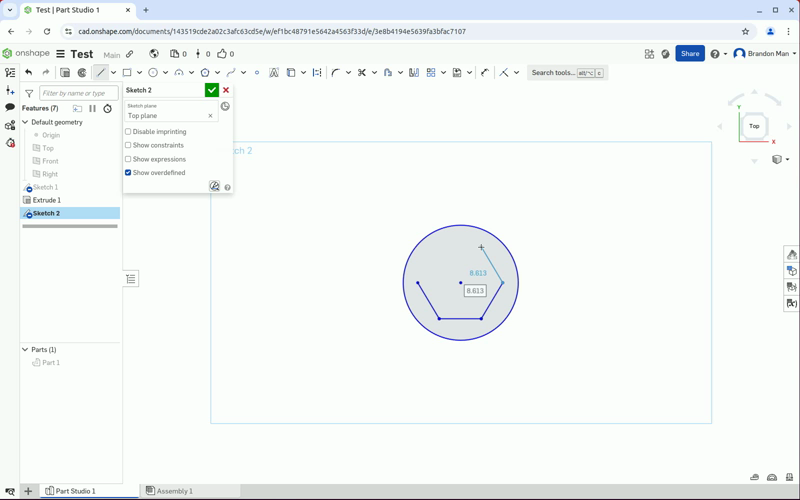
click(481, 246)
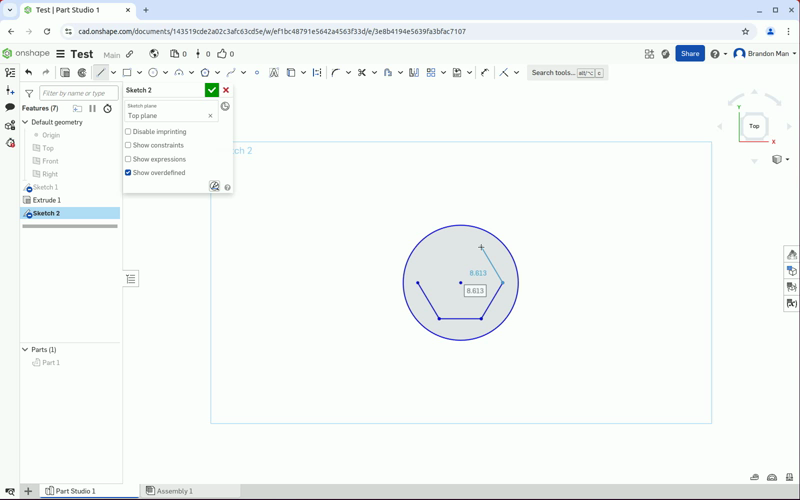
key_up(shift)
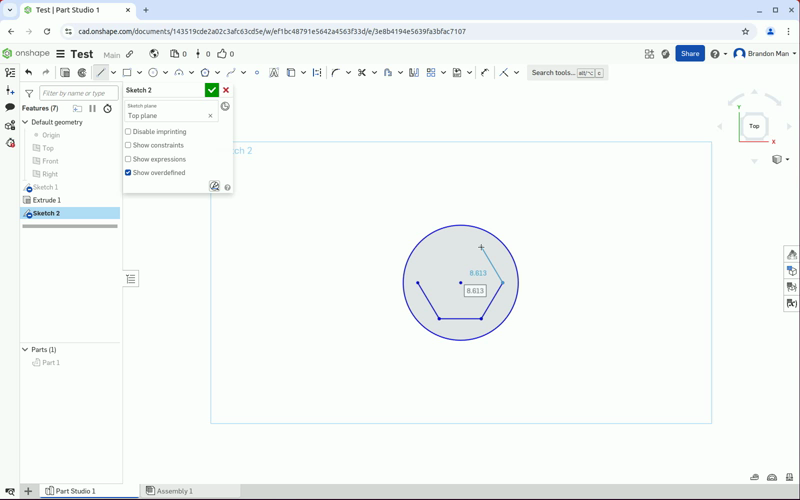
key_down(shift)
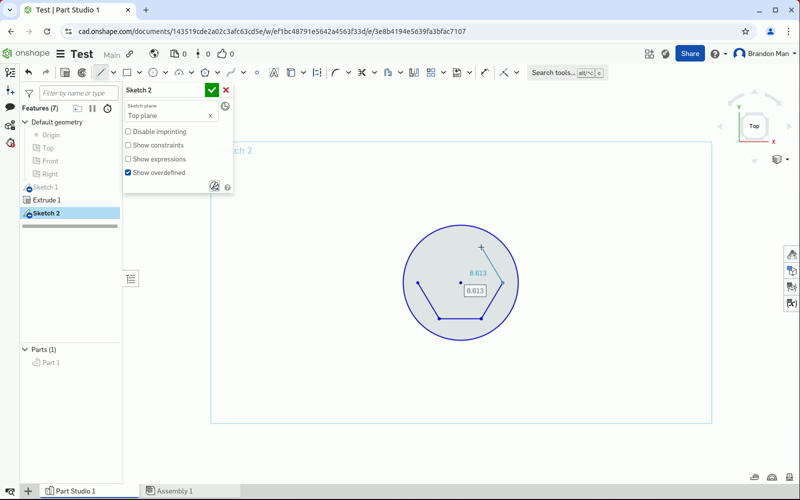
mouse_move(511, 246)
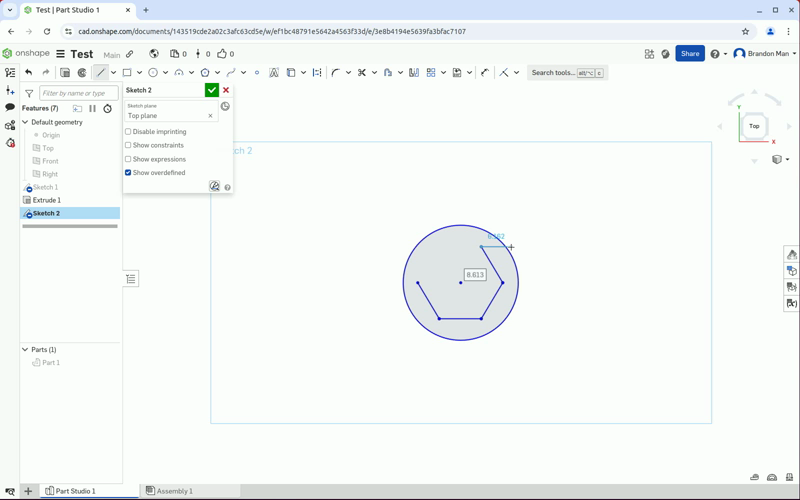
mouse_move(439, 246)
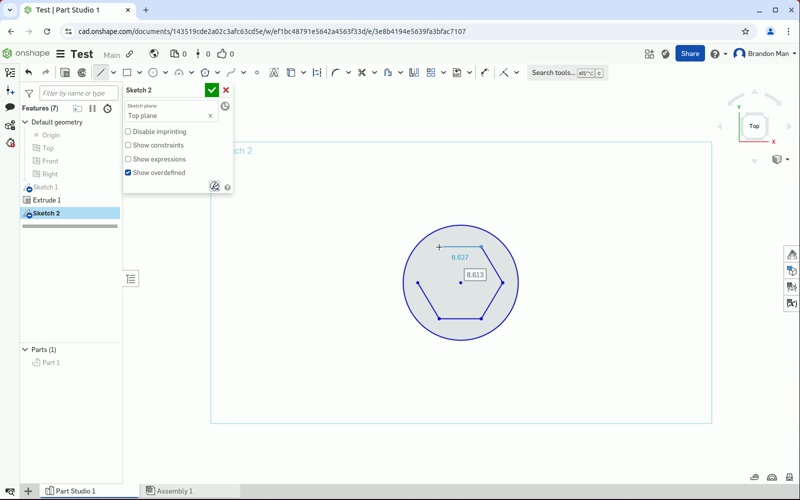
click(439, 246)
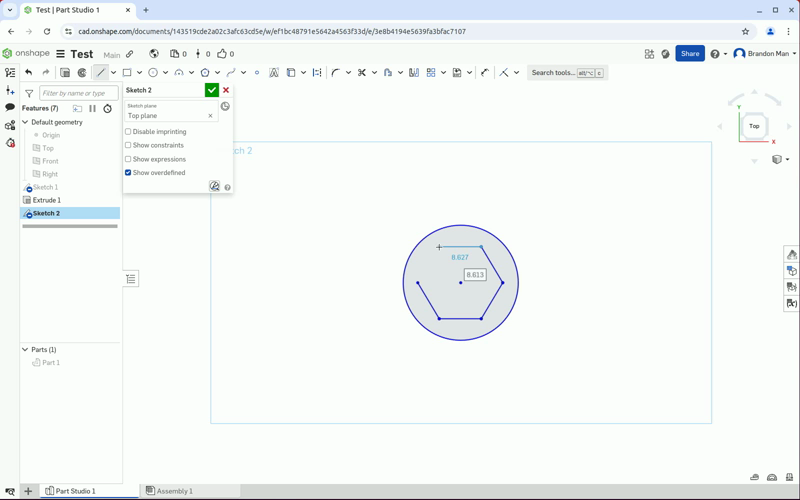
key_up(shift)
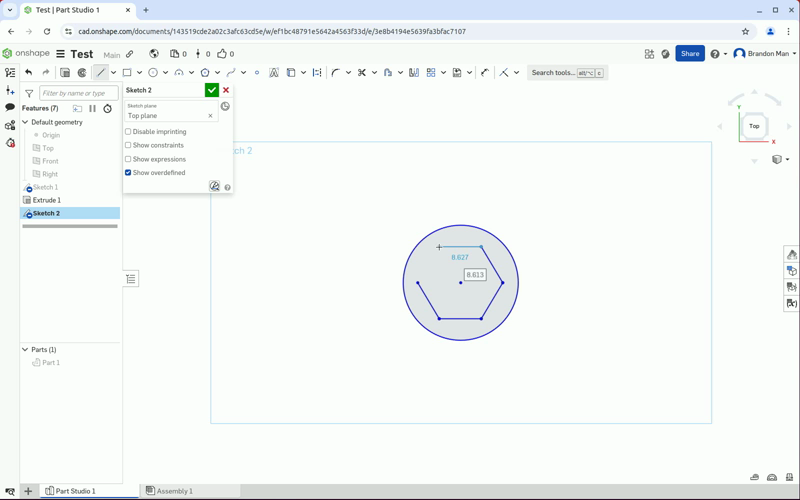
mouse_move(469, 246)
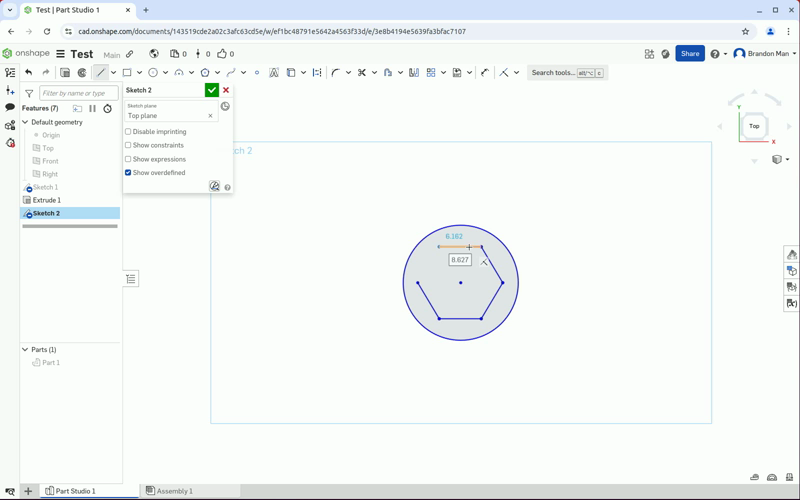
key_down(shift)
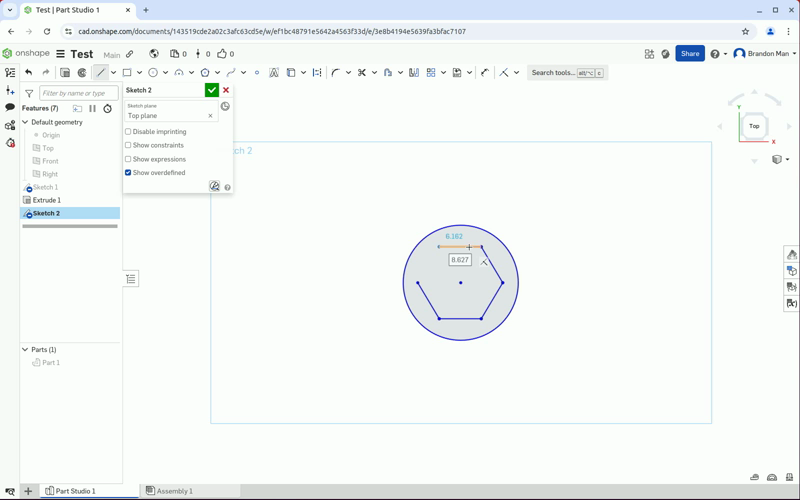
mouse_move(417, 282)
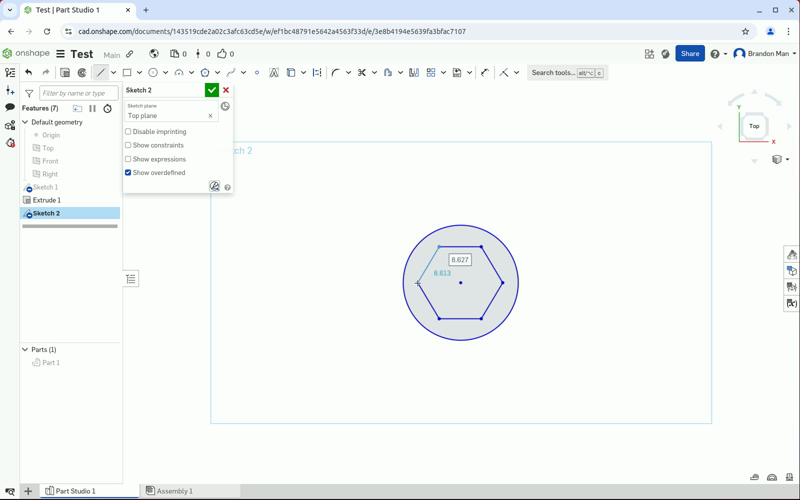
key_up(shift)
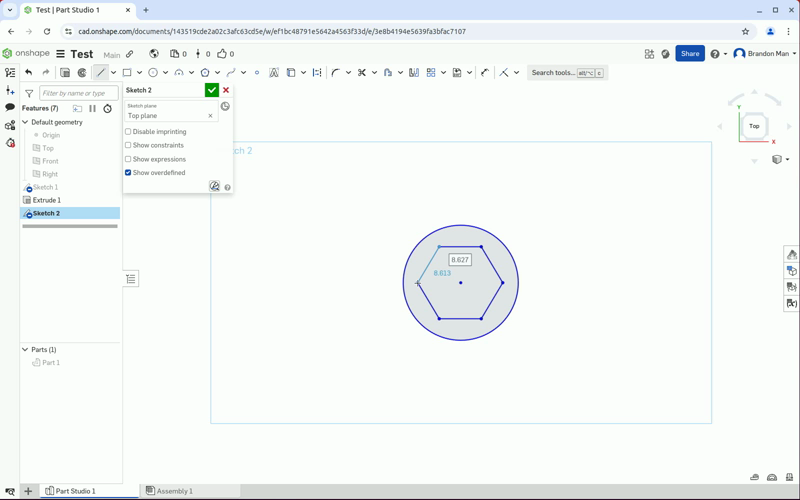
click(417, 282)
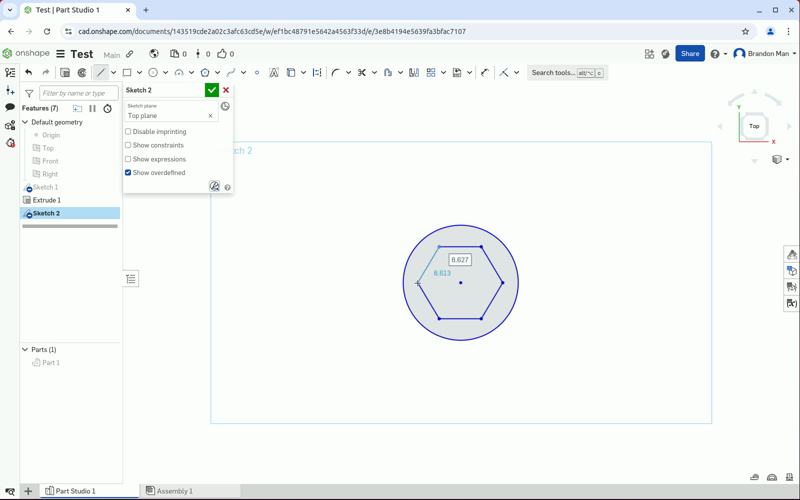
key(esc)
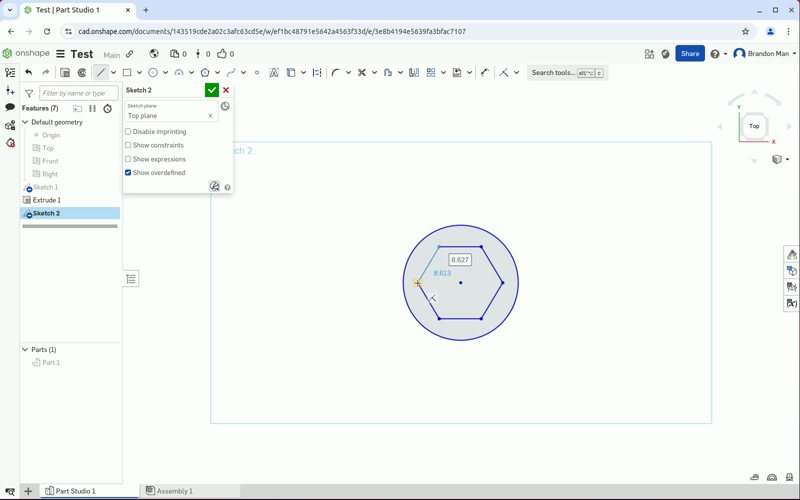
mouse_move(411, 288)
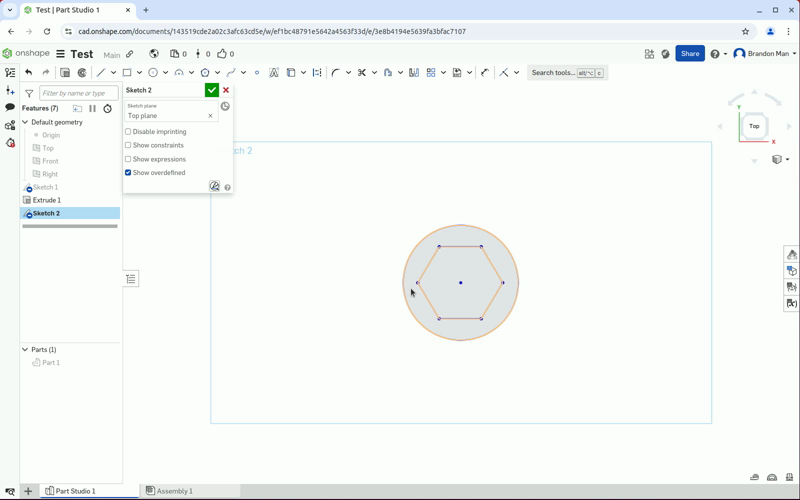
click(411, 288)
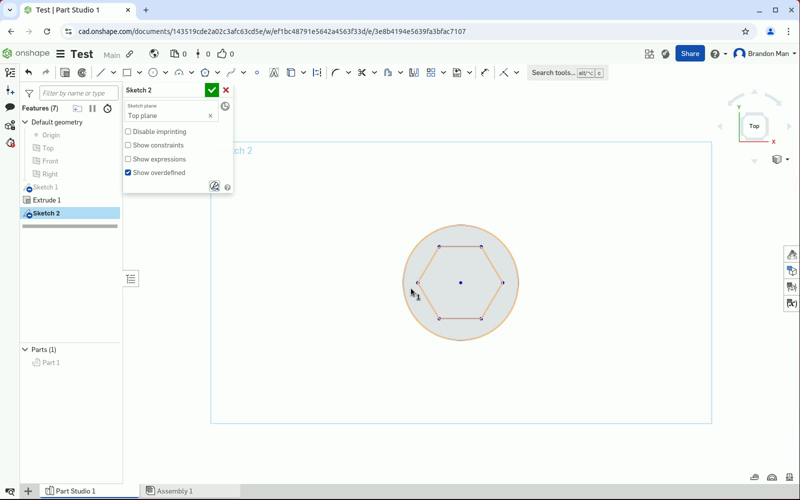
mouse_move(73, 352)
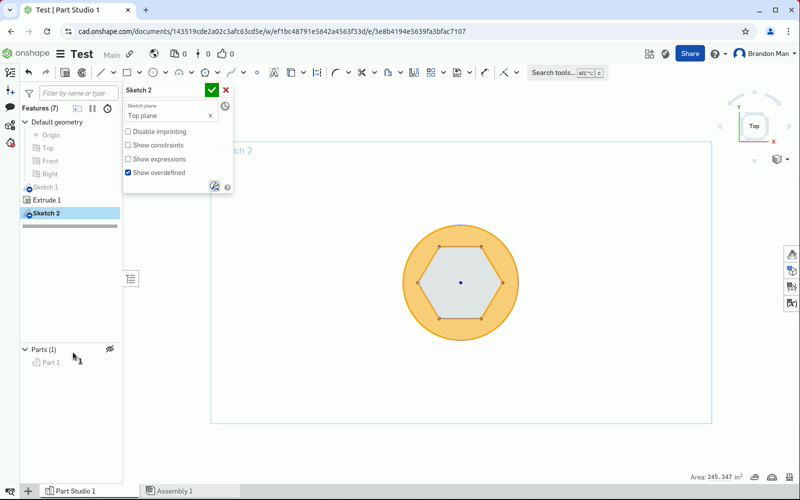
key(shift+y)
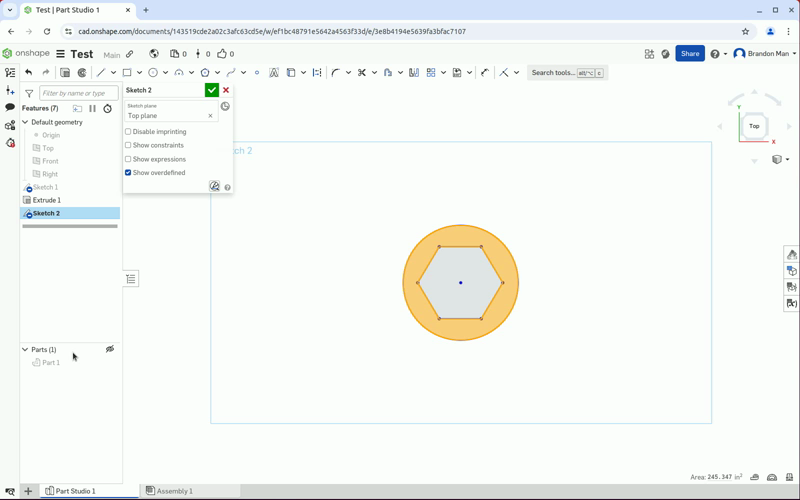
key(shift+e)
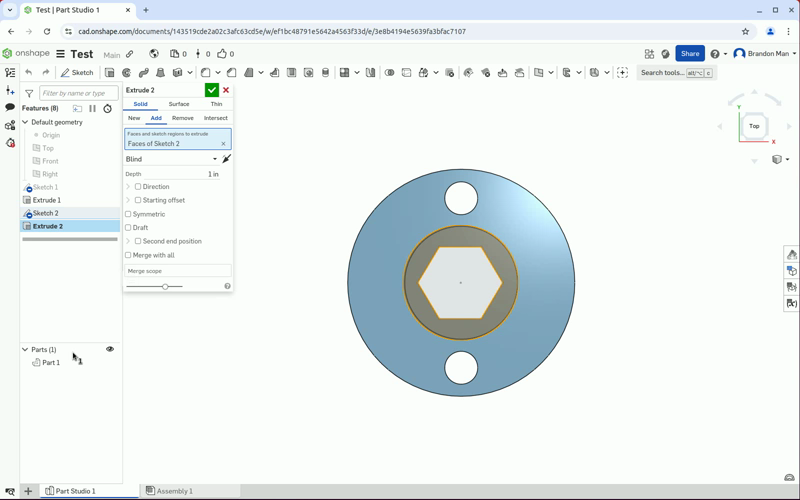
mouse_move(143, 106)
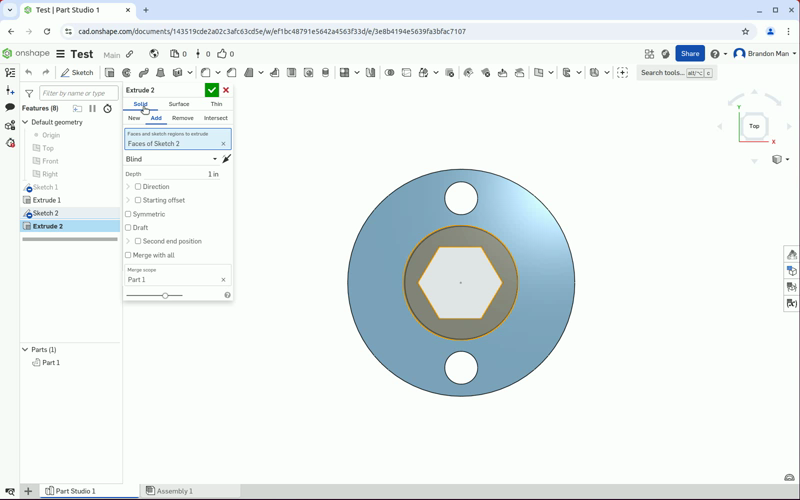
click(143, 106)
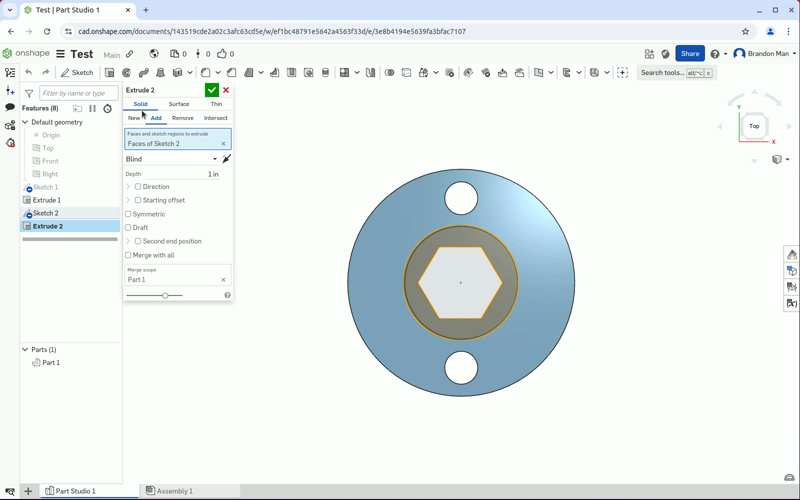
mouse_move(137, 120)
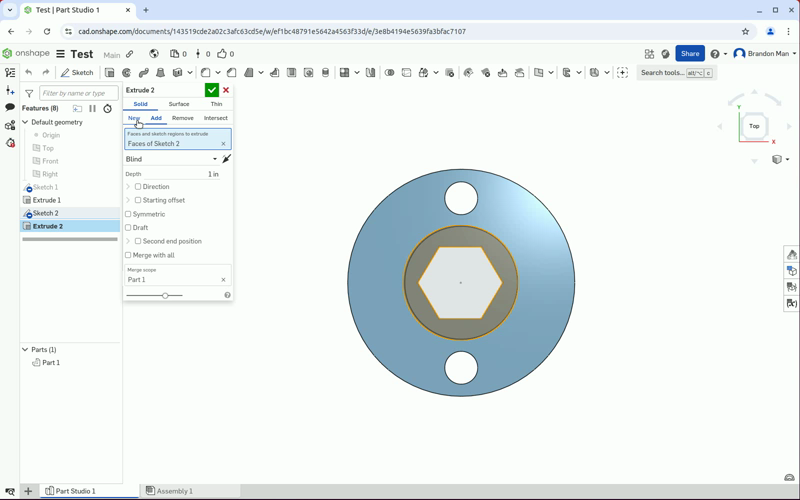
click(137, 120)
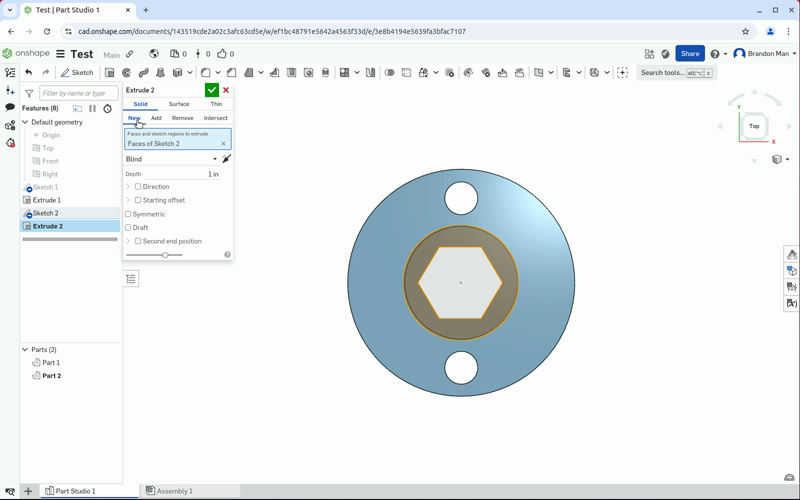
key(tab, 4)
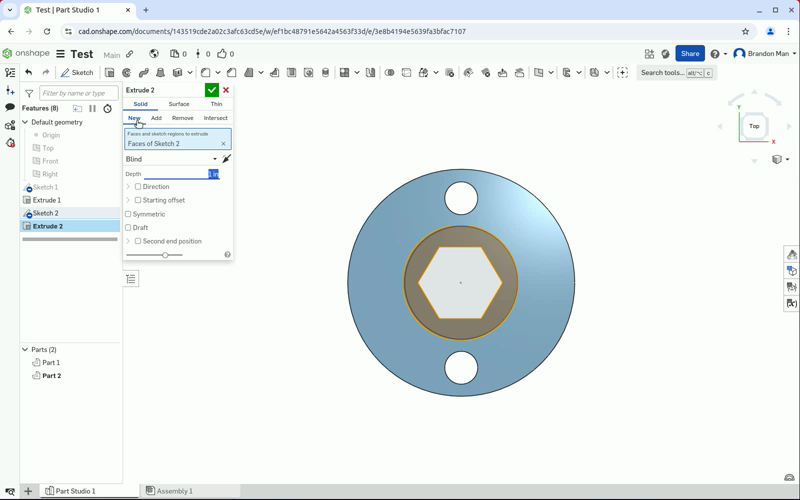
text(9.147)
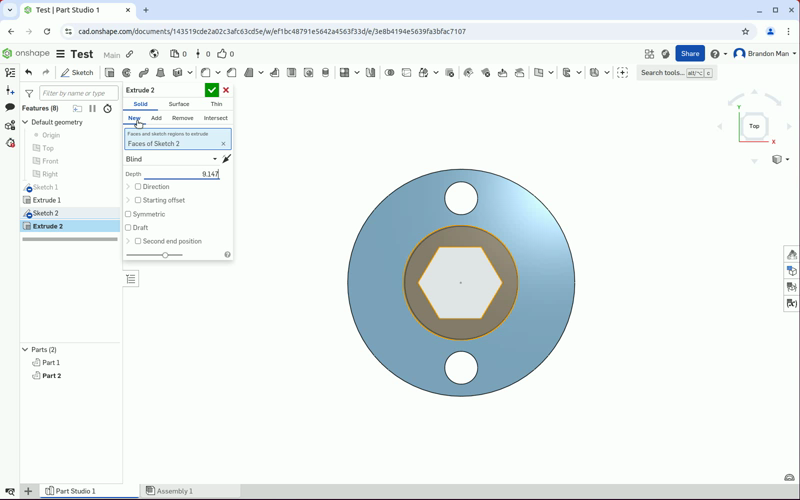
key(enter)
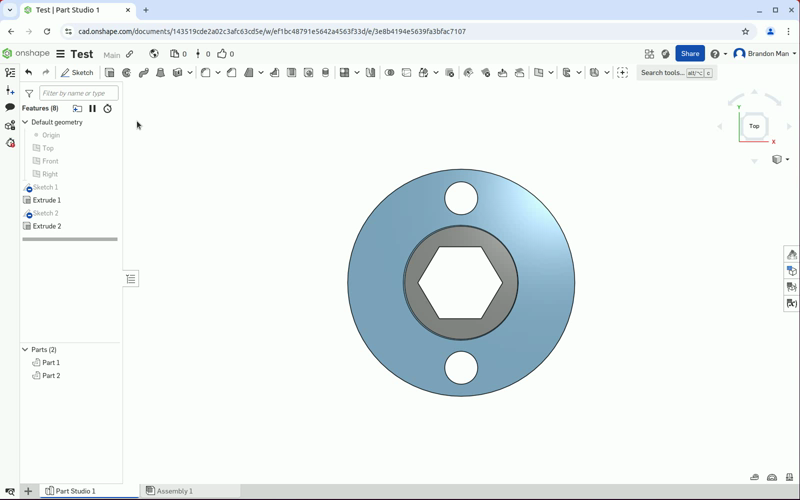
key(shift+h)
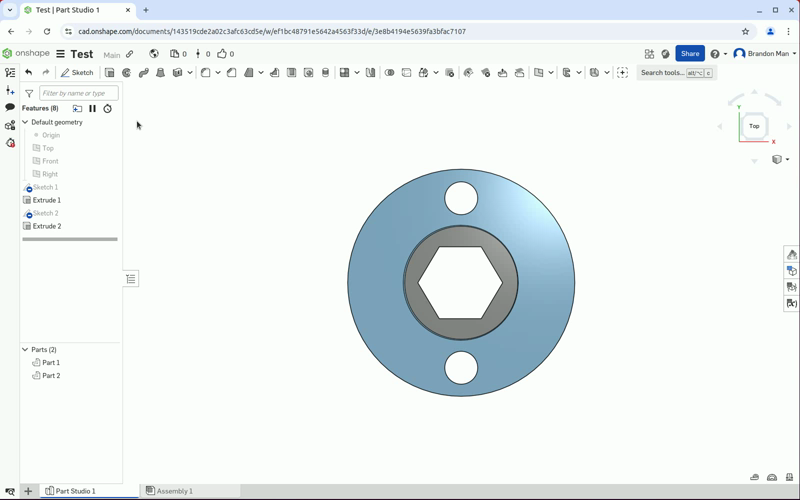
key(shift+h)
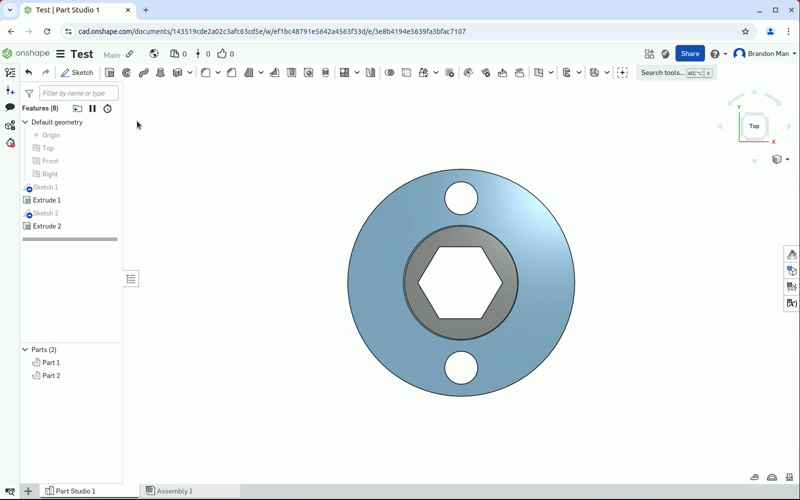
mouse_move(73, 189)
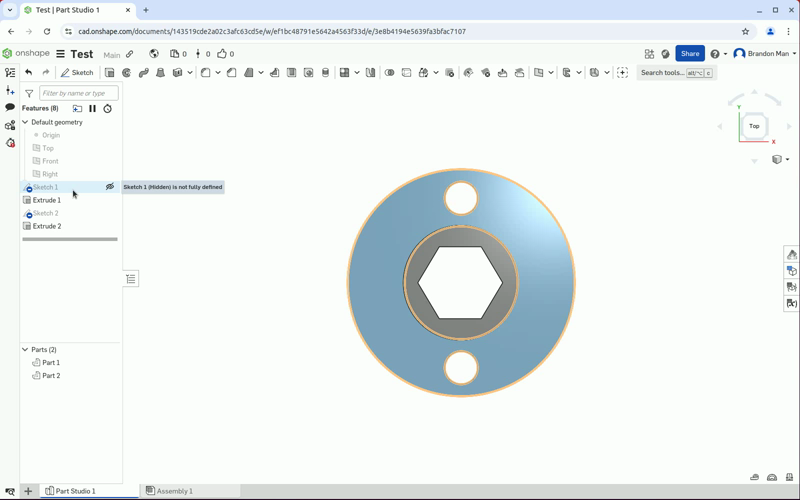
click(73, 189)
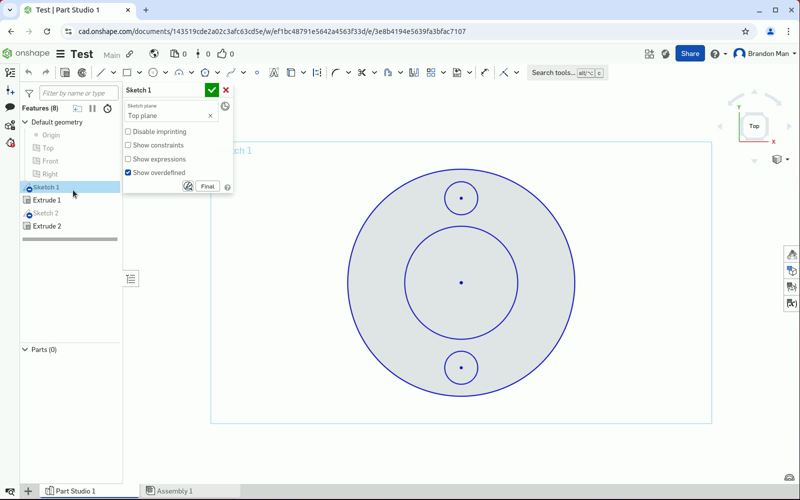
mouse_move(229, 92)
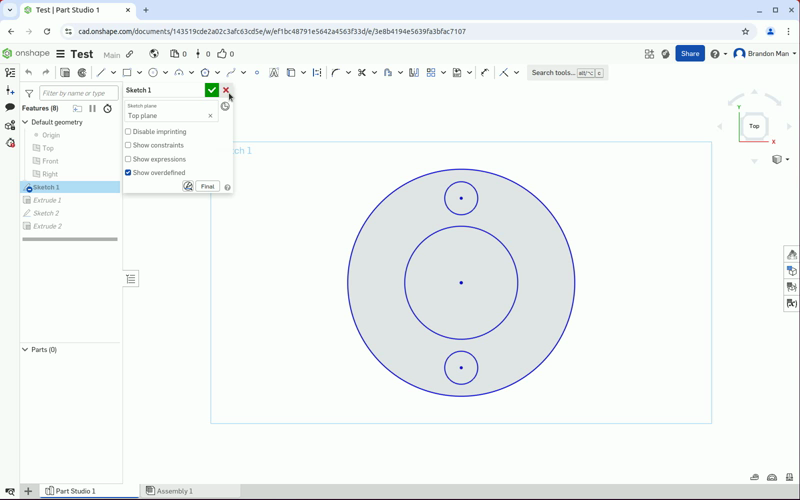
click(229, 92)
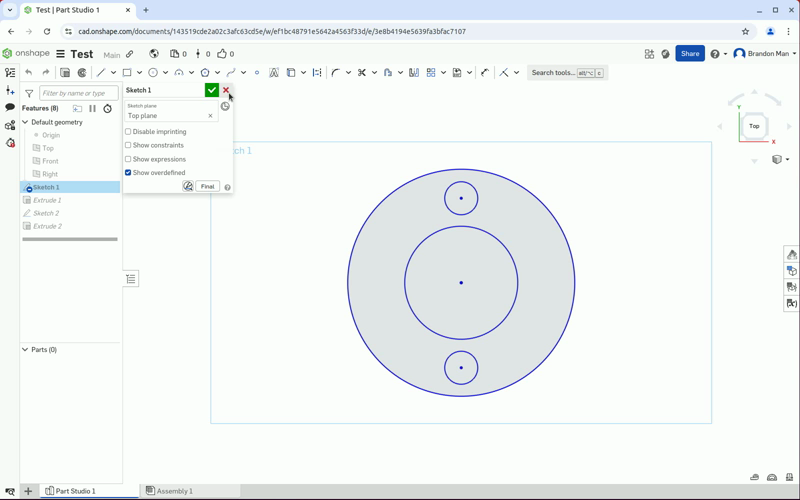
key(shift+s)
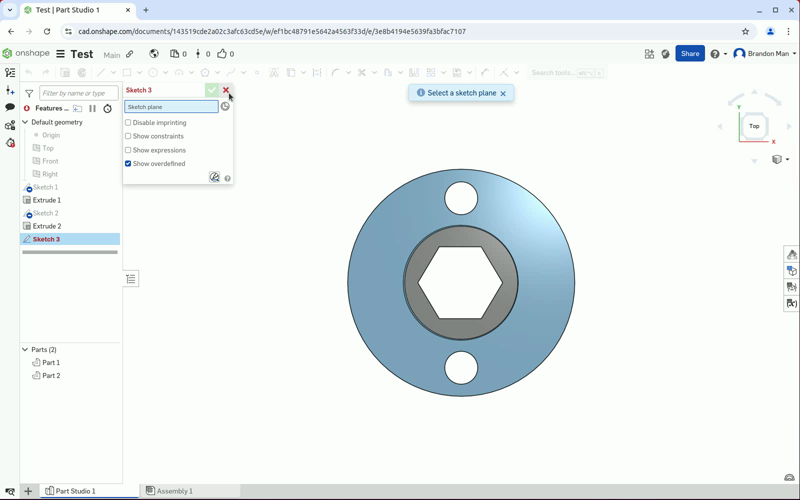
mouse_move(73, 150)
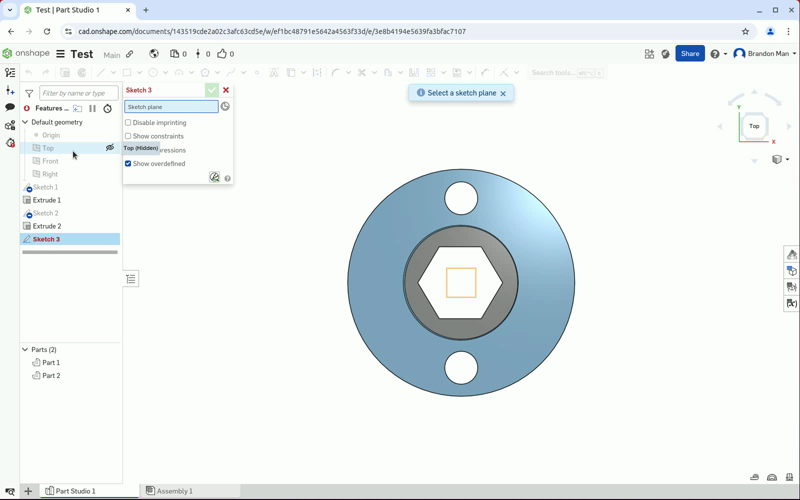
click(73, 150)
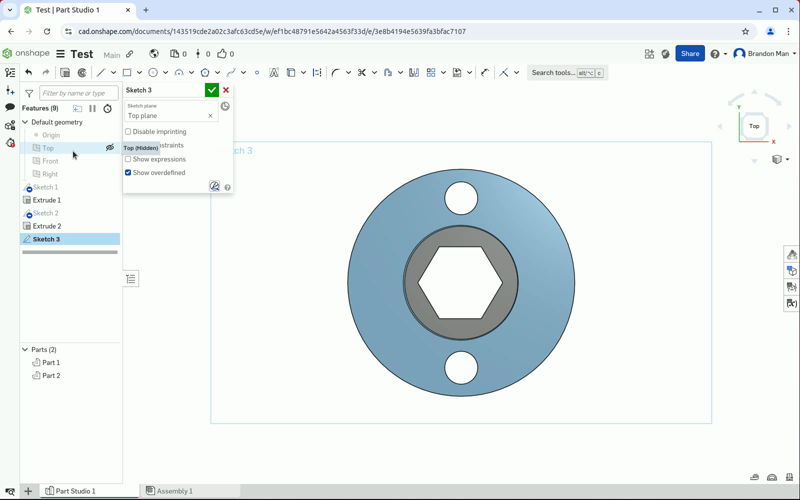
mouse_move(73, 352)
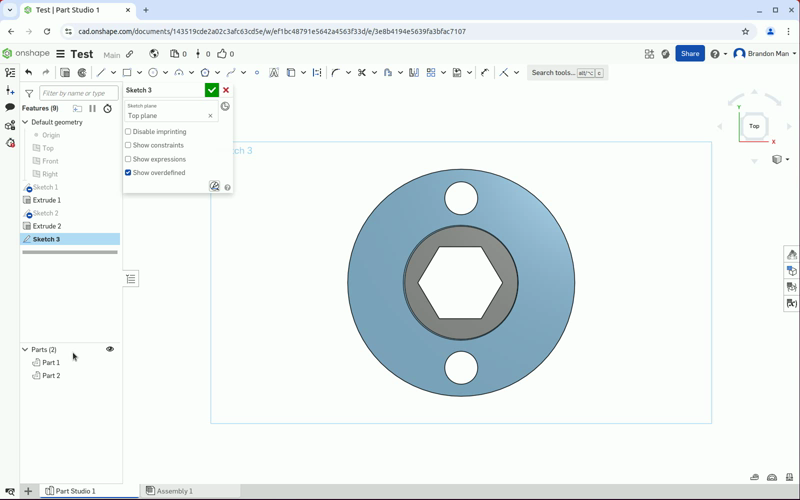
key(y)
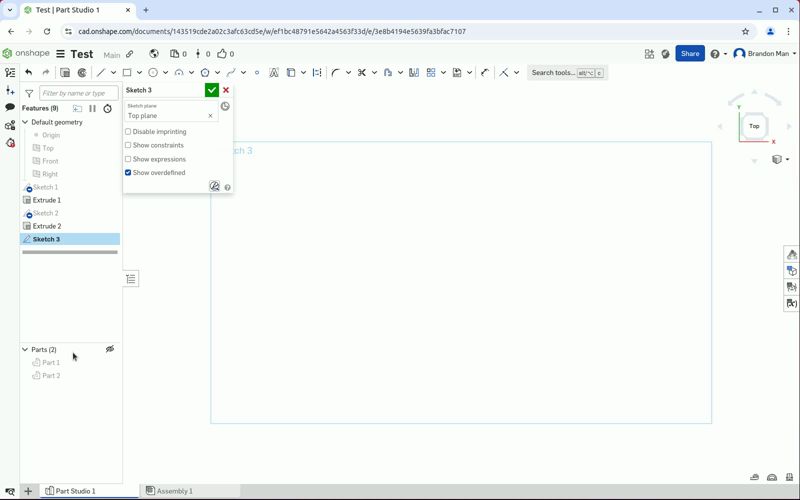
key(l)
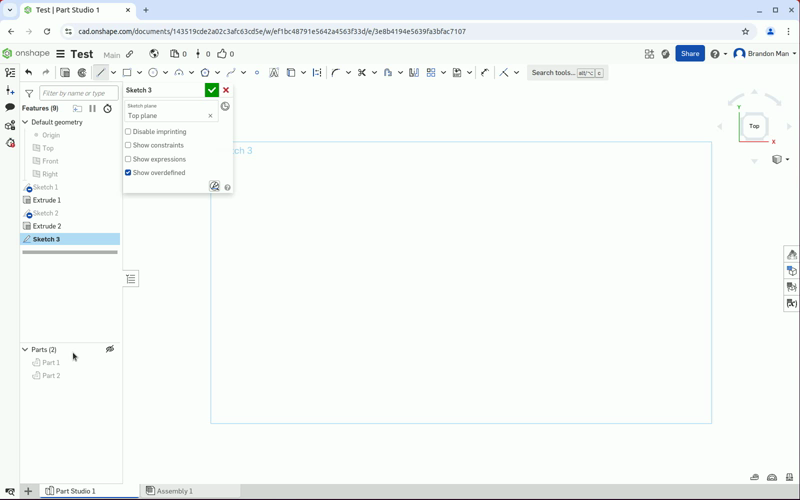
key_down(shift)
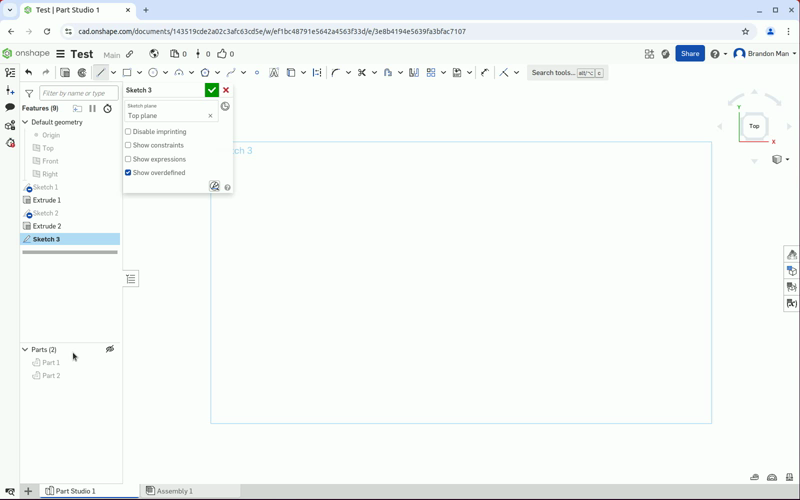
mouse_move(418, 282)
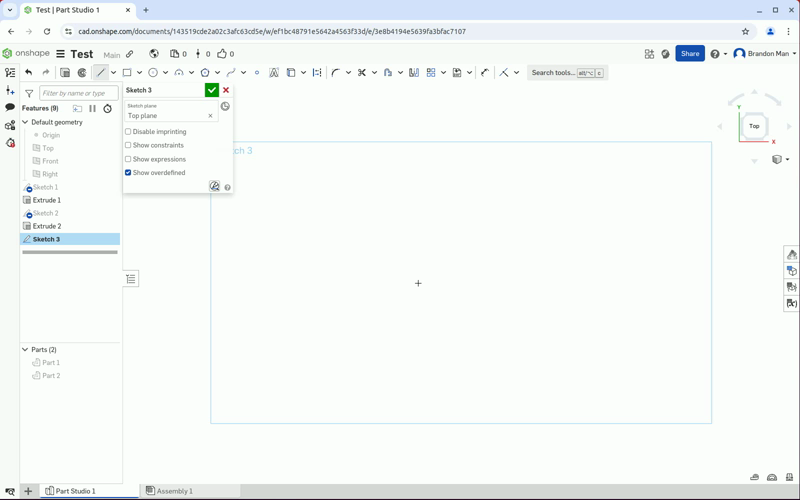
click(418, 282)
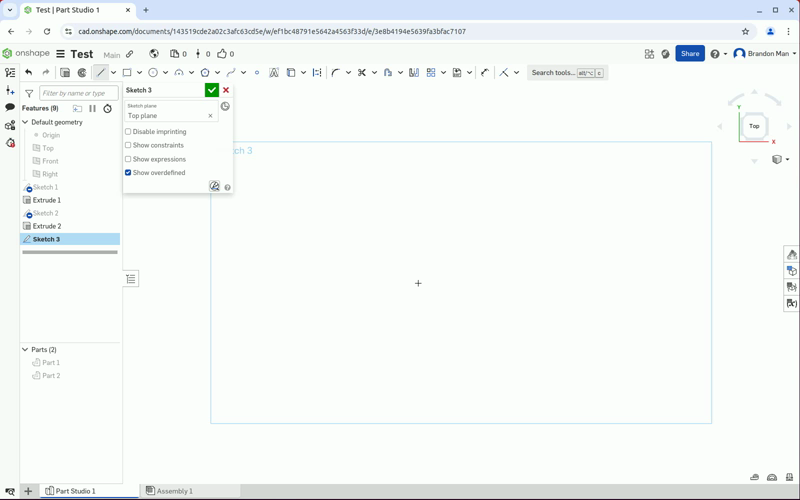
key_up(shift)
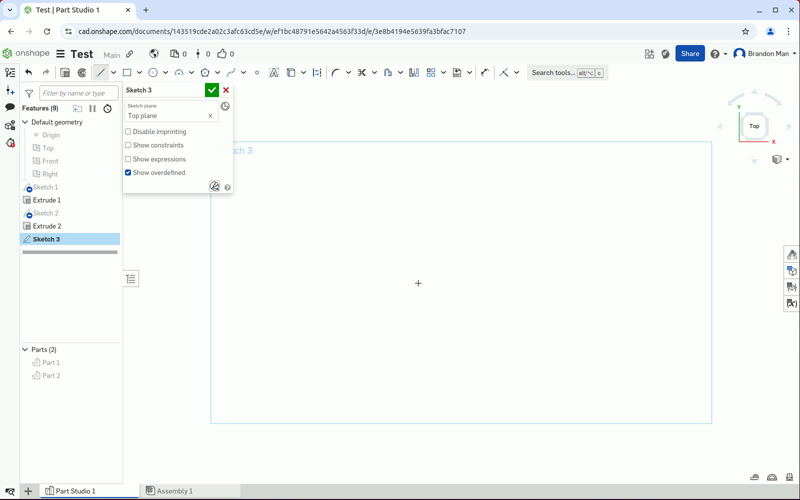
key_down(shift)
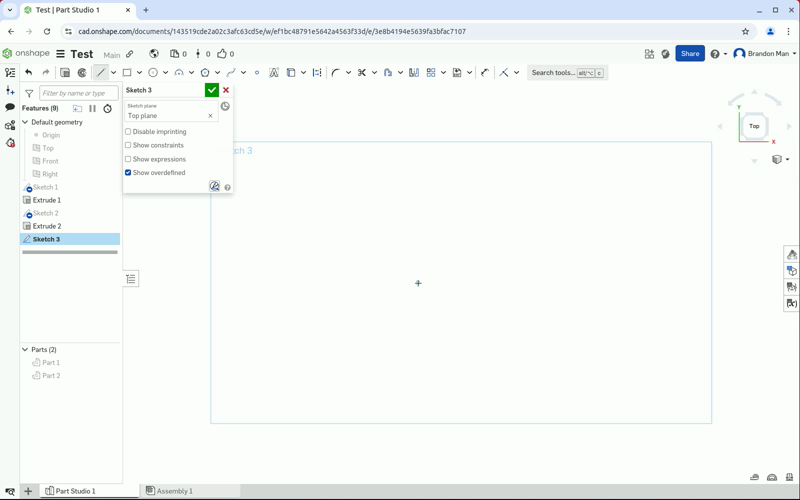
mouse_move(448, 282)
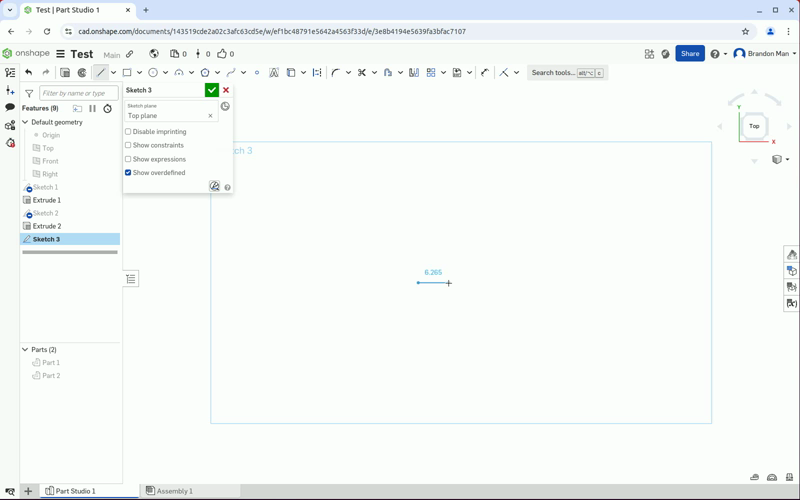
mouse_move(440, 319)
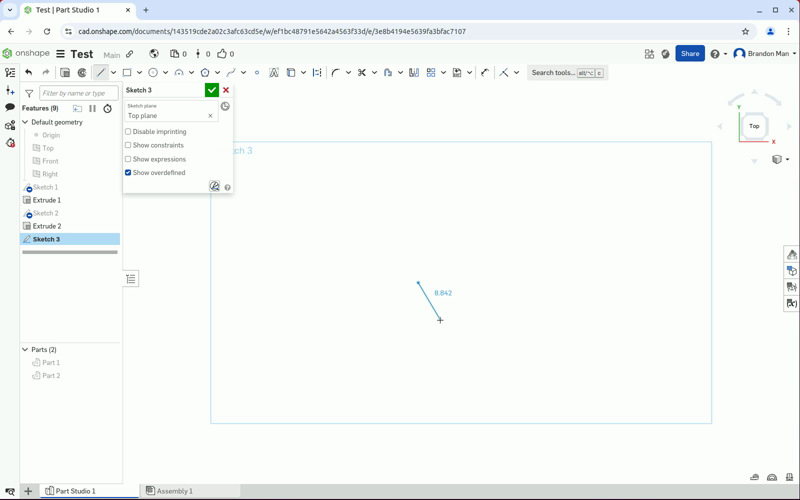
click(440, 319)
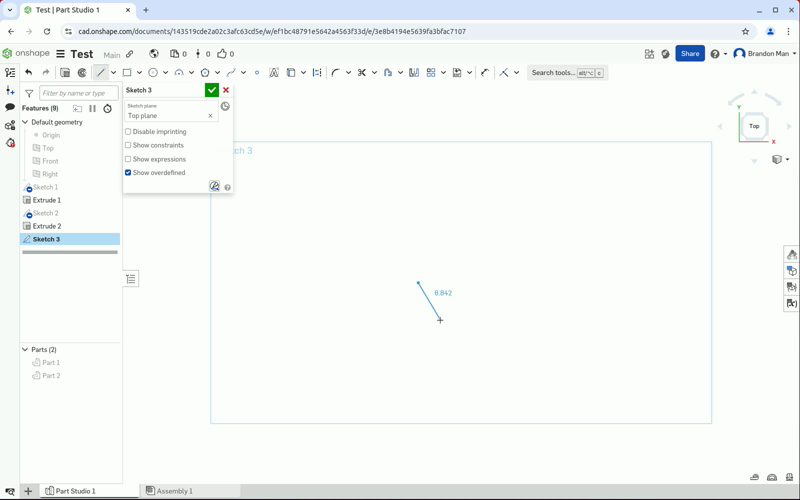
key_up(shift)
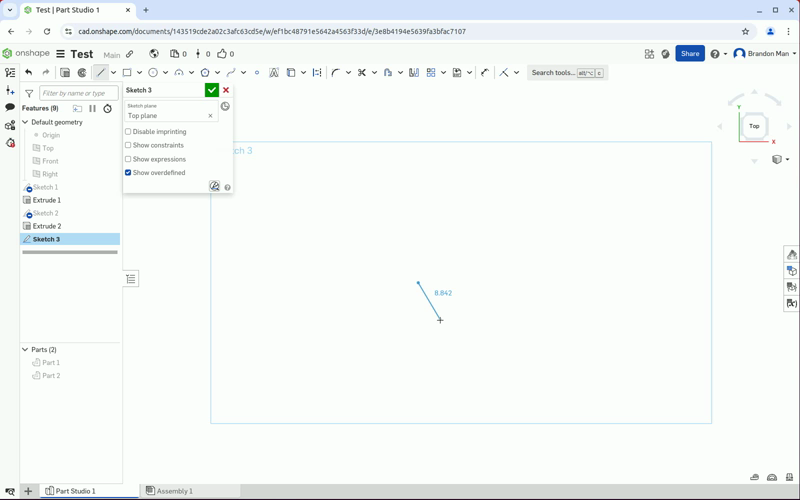
key_down(shift)
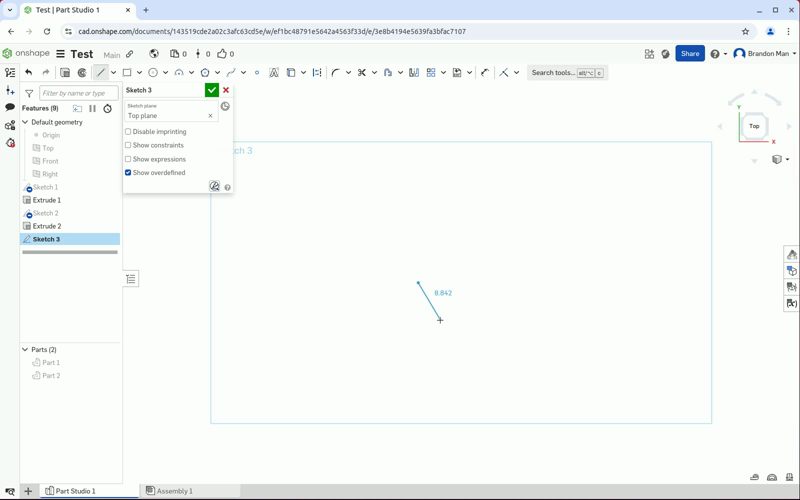
mouse_move(470, 319)
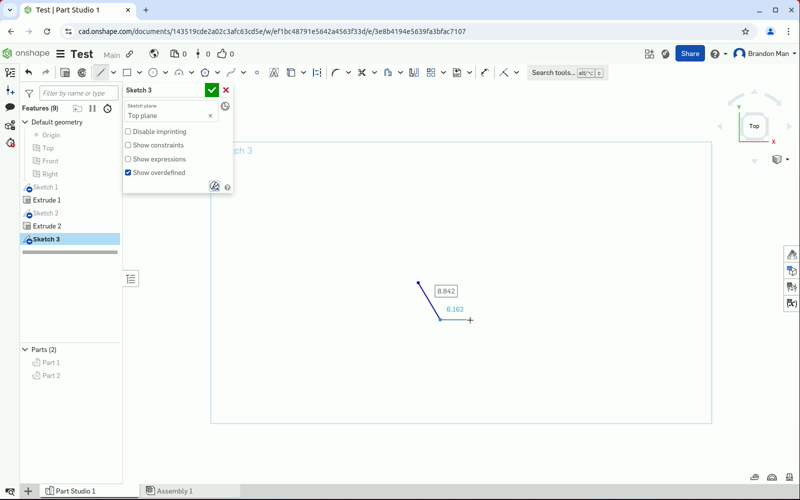
mouse_move(481, 319)
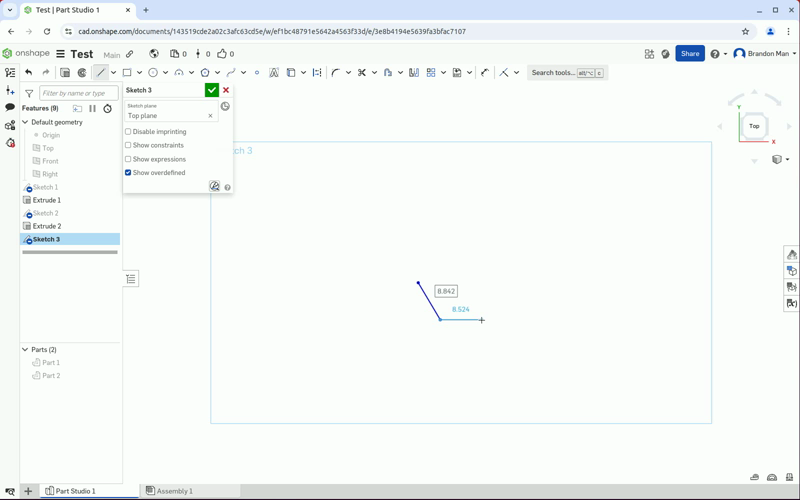
click(481, 319)
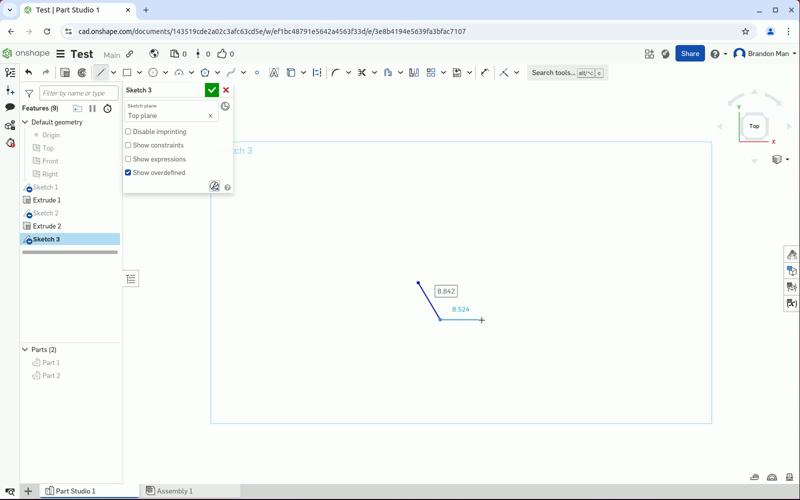
key_up(shift)
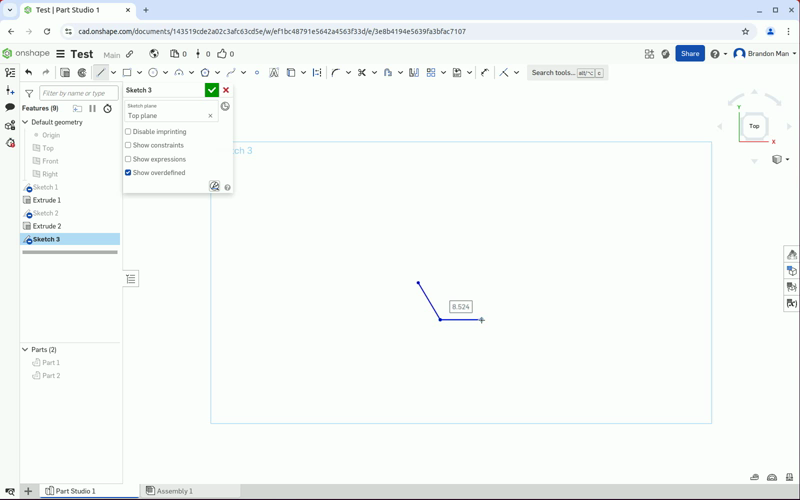
key_down(shift)
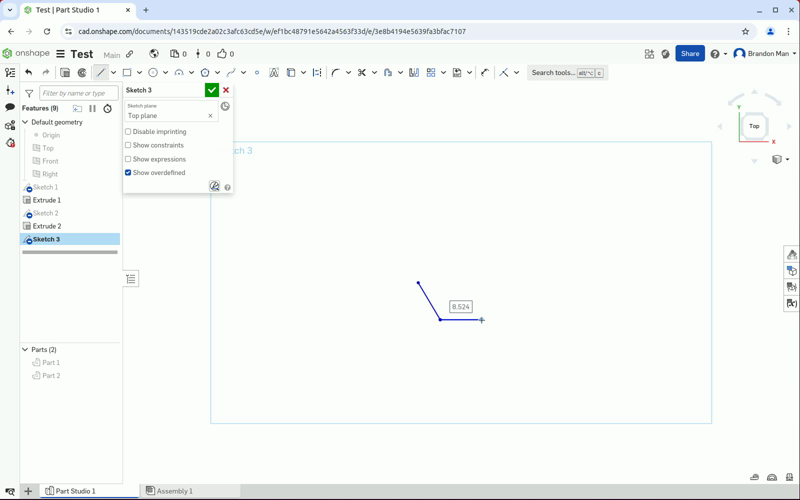
mouse_move(511, 319)
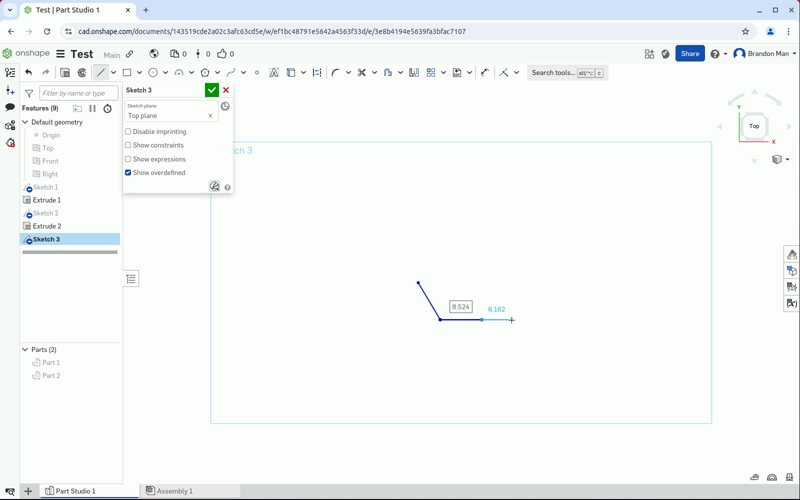
mouse_move(503, 282)
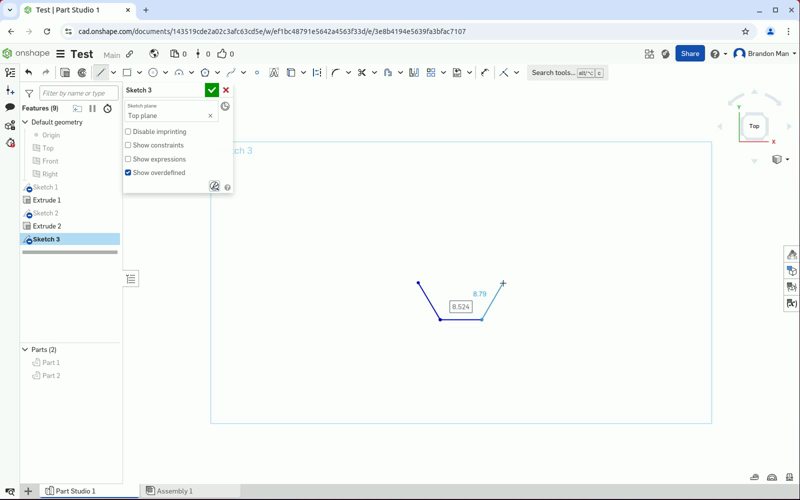
click(503, 282)
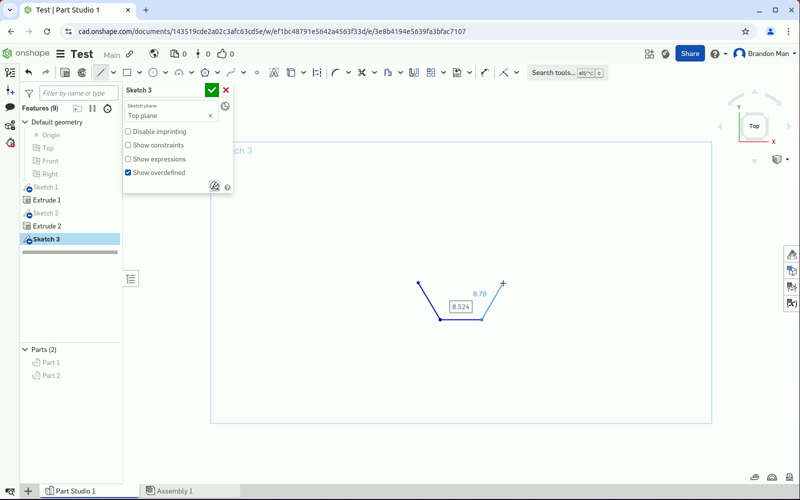
key_up(shift)
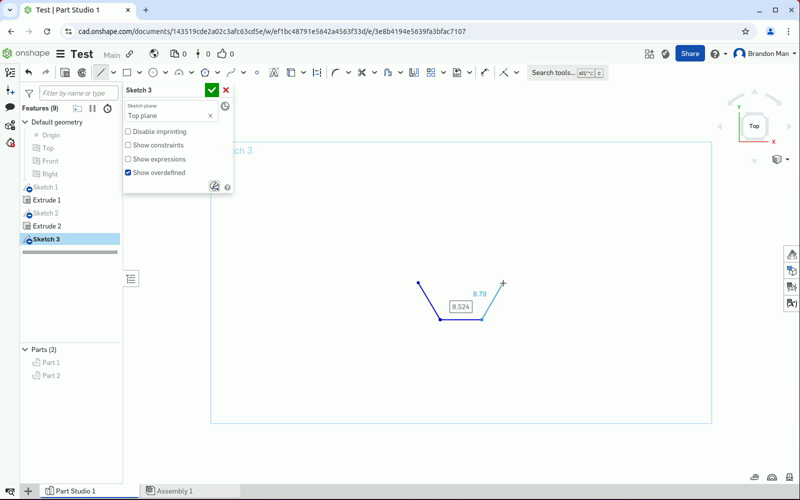
key_down(shift)
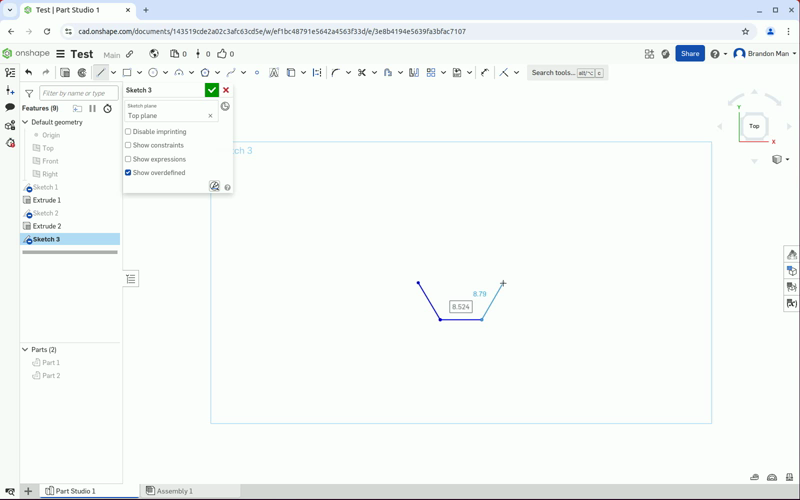
mouse_move(533, 282)
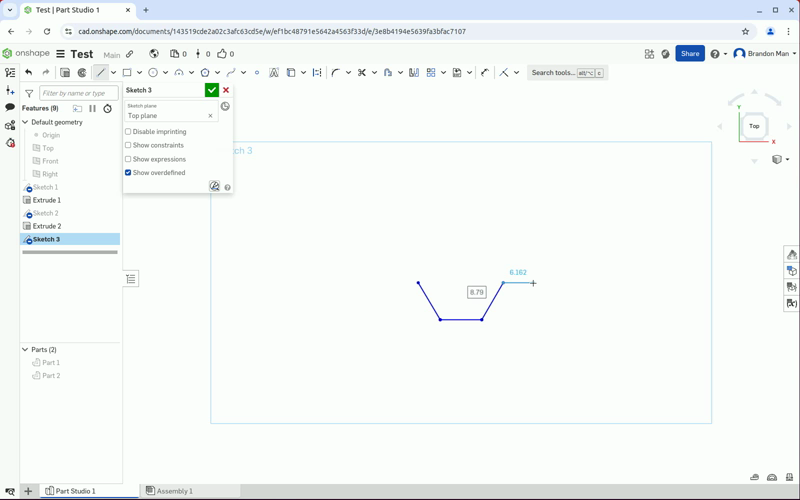
mouse_move(481, 246)
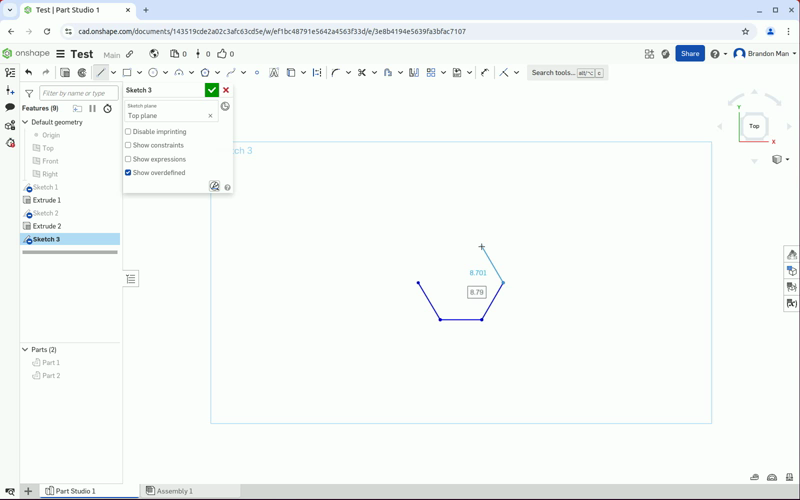
click(481, 246)
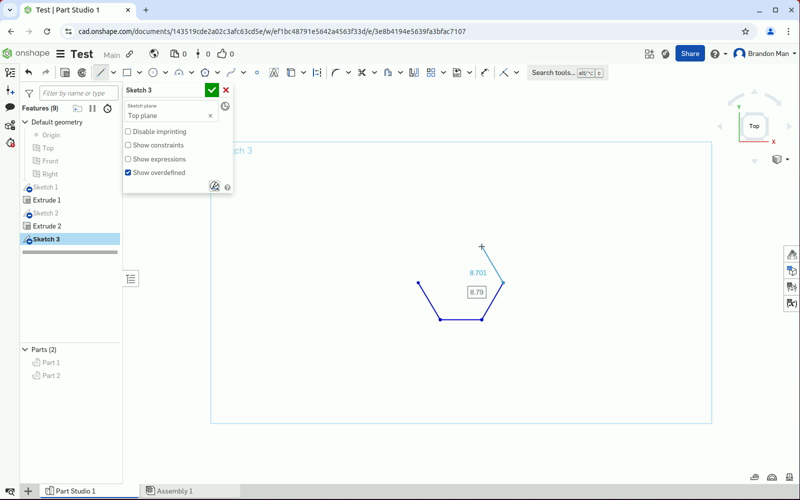
key_up(shift)
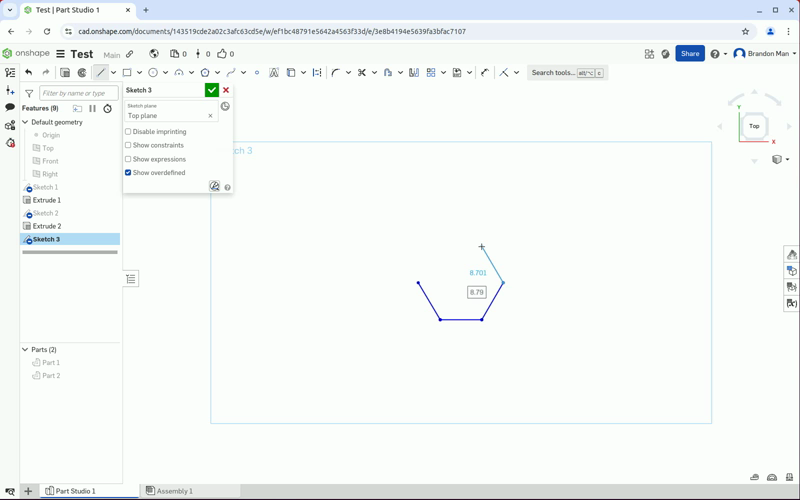
key_down(shift)
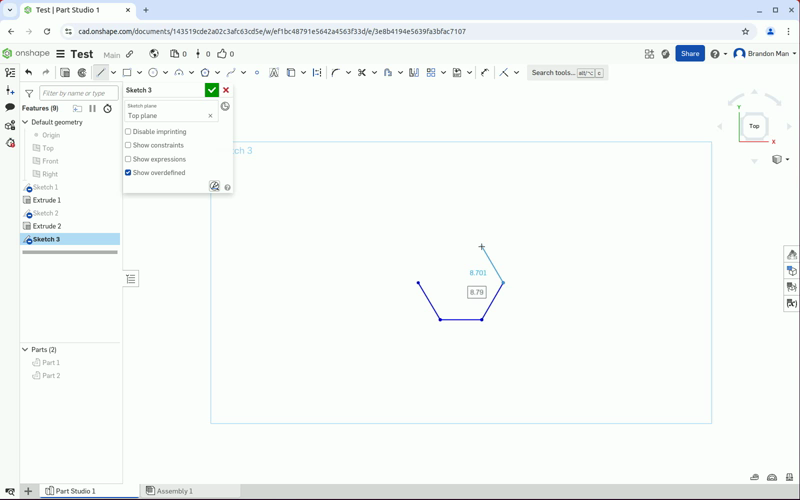
mouse_move(511, 246)
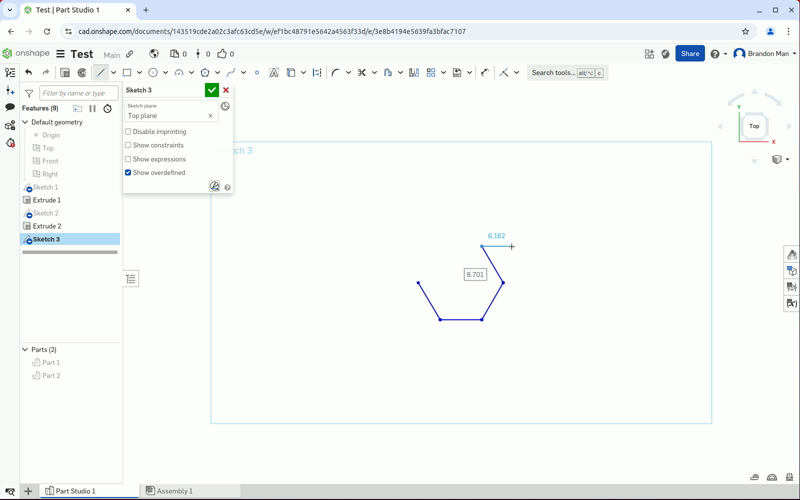
mouse_move(440, 246)
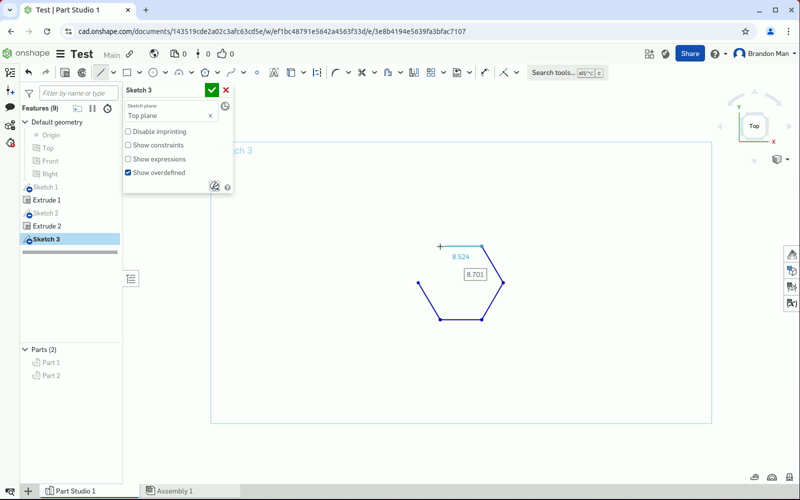
click(440, 246)
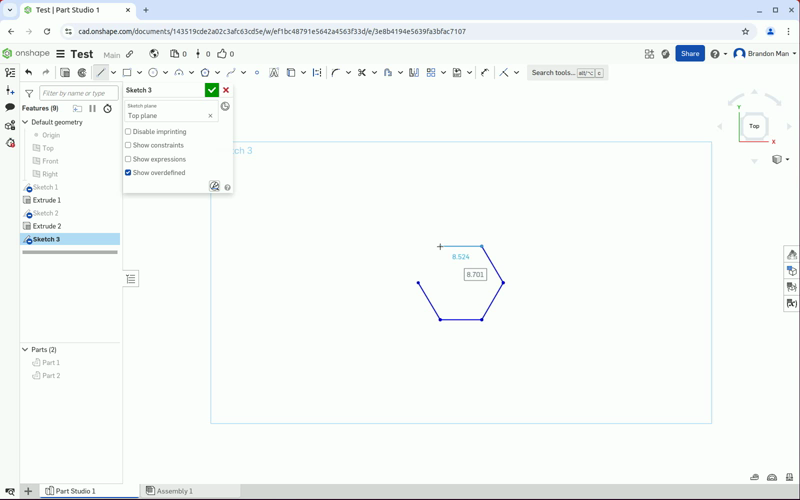
key_up(shift)
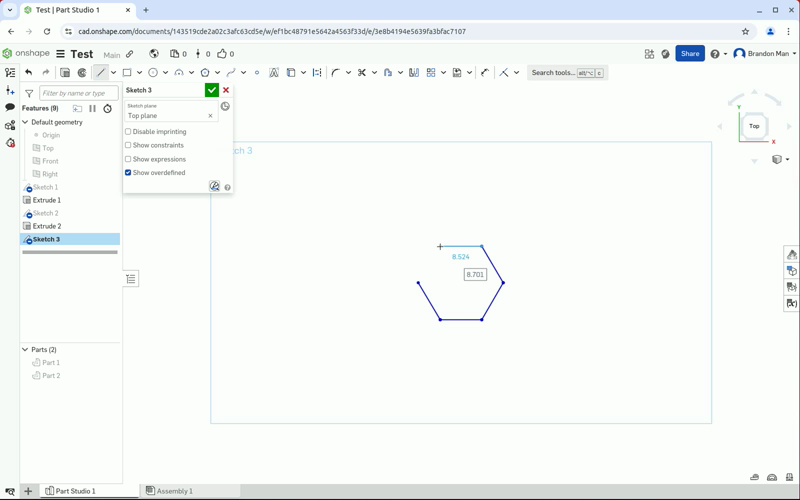
mouse_move(470, 246)
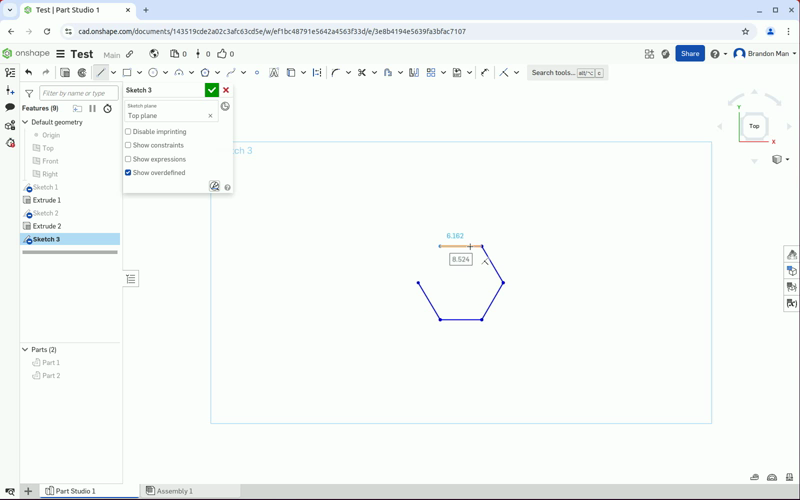
key_down(shift)
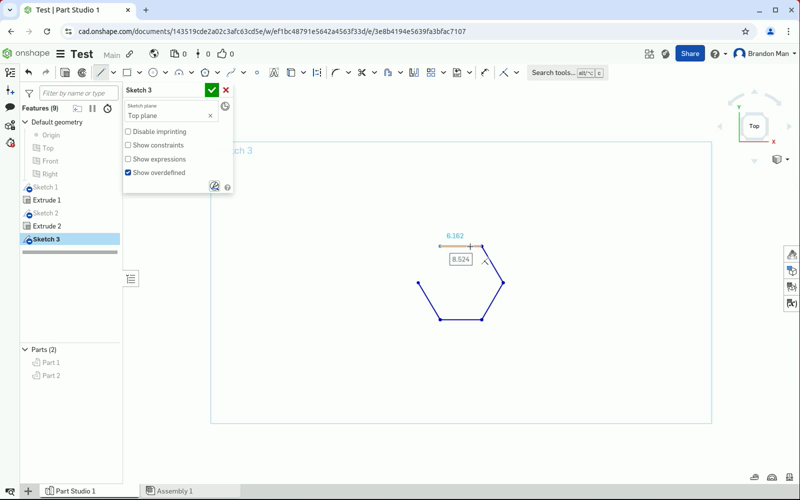
mouse_move(418, 282)
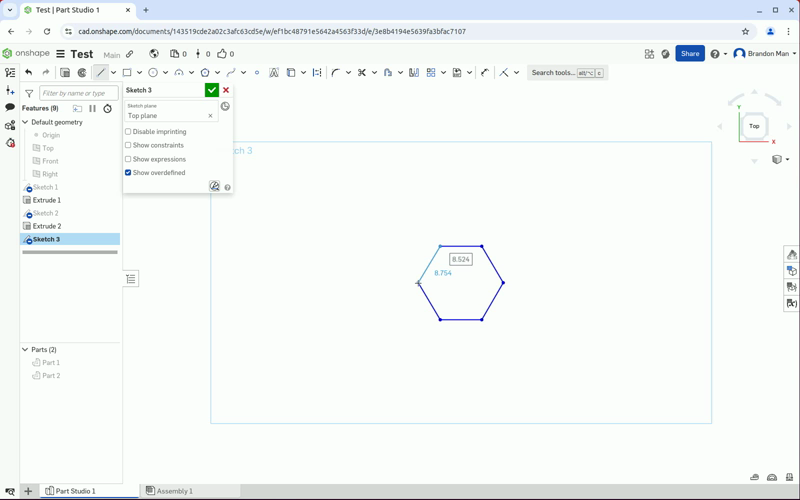
key_up(shift)
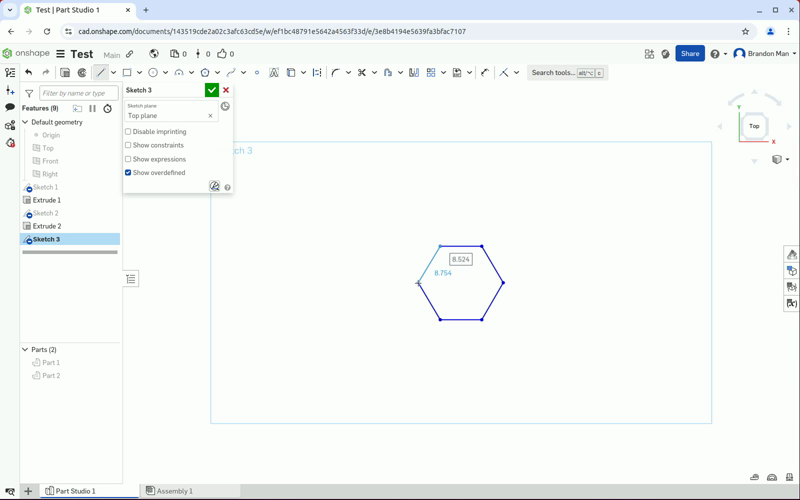
click(418, 282)
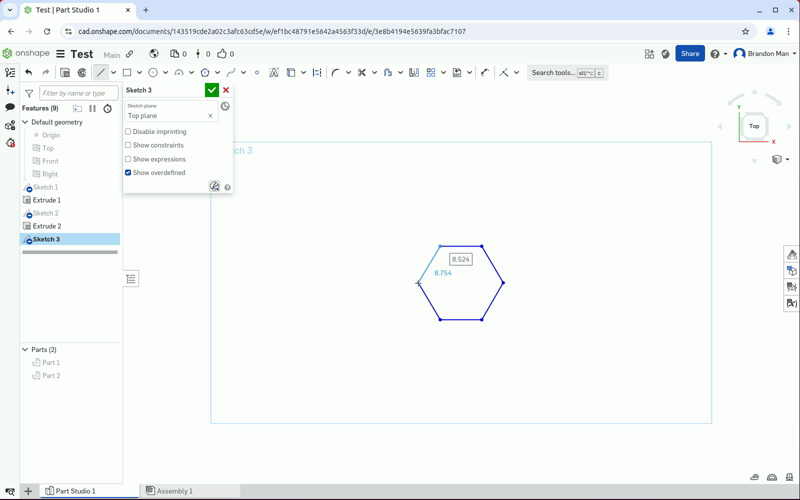
key(esc)
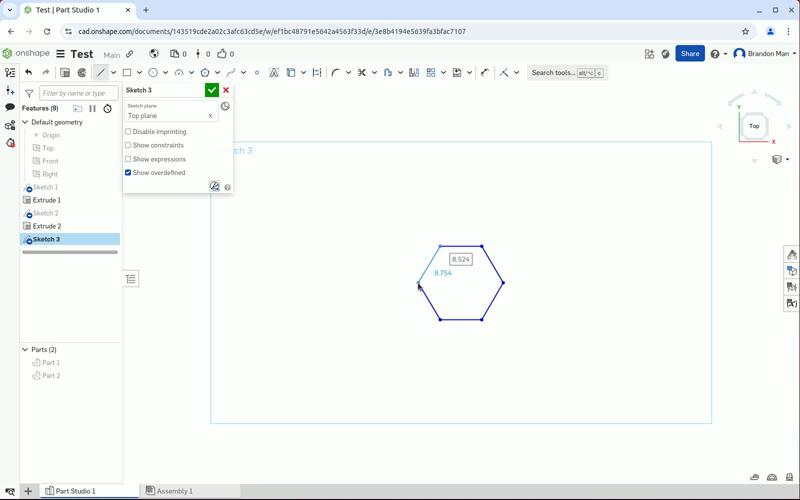
key(c)
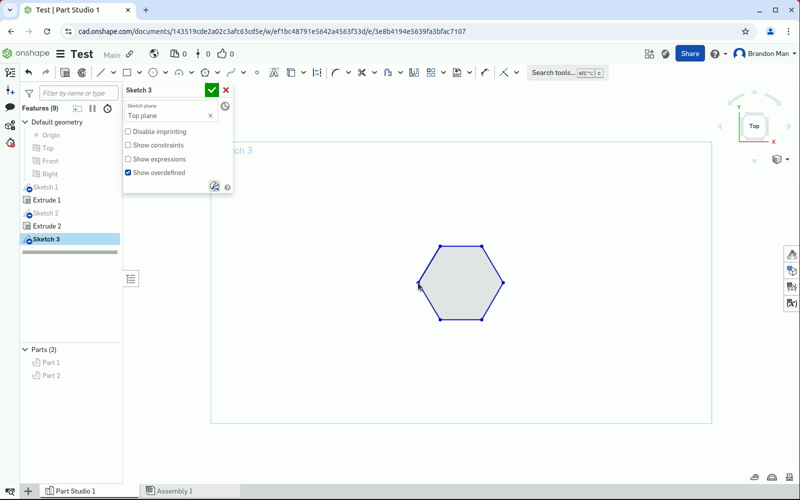
key_down(shift)
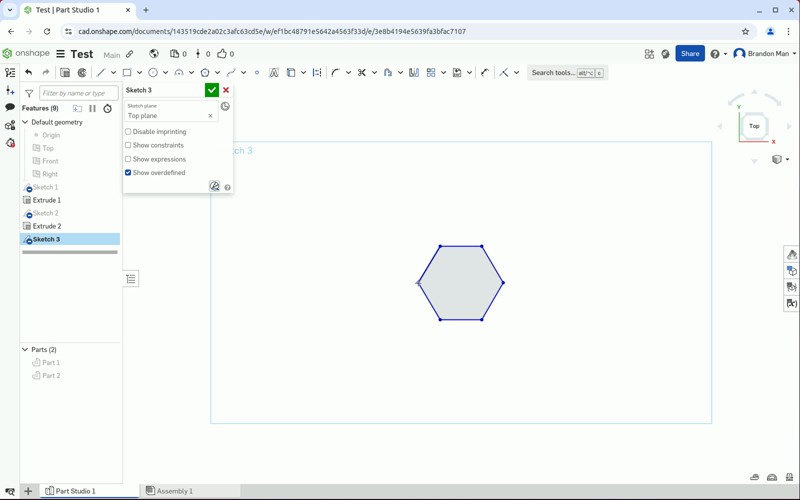
mouse_move(461, 282)
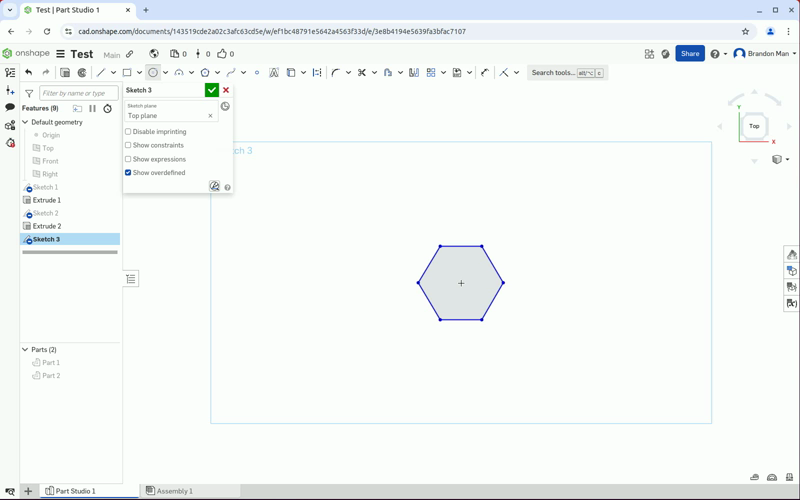
click(461, 282)
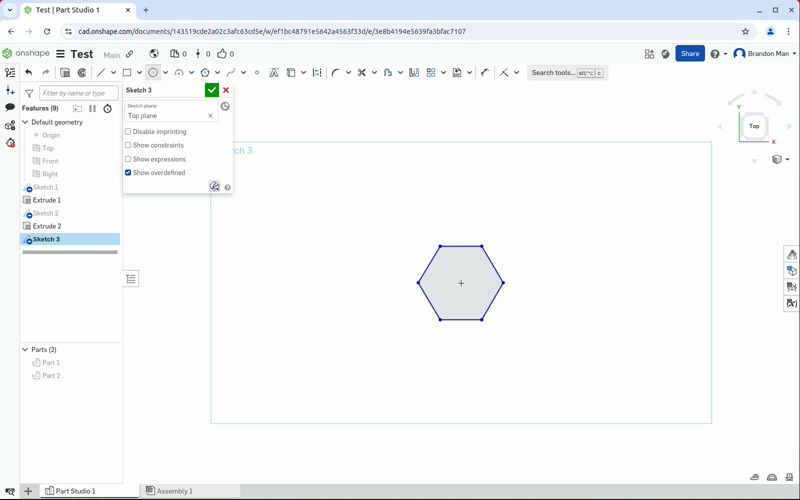
key_up(shift)
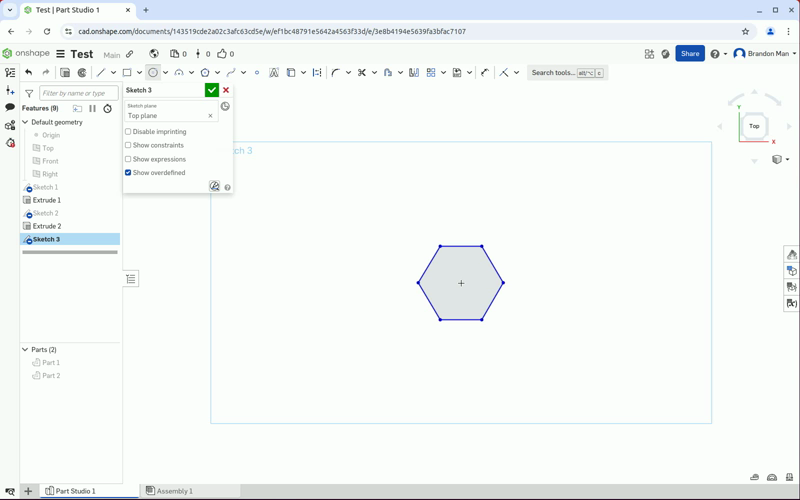
mouse_move(488, 282)
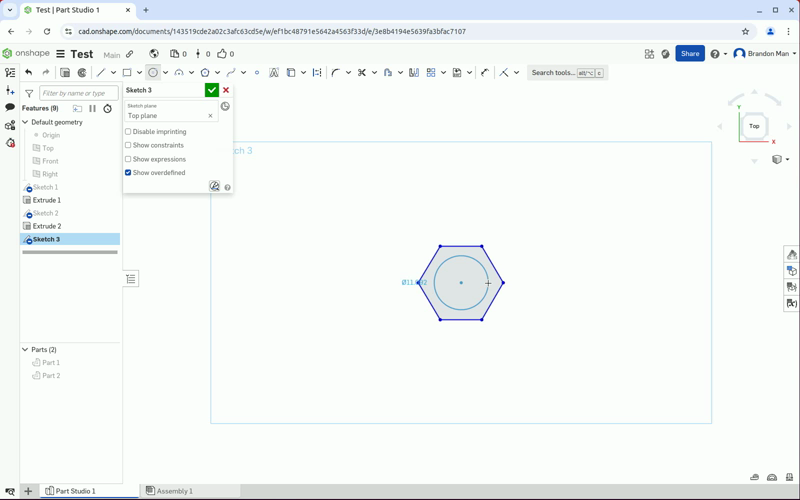
click(488, 282)
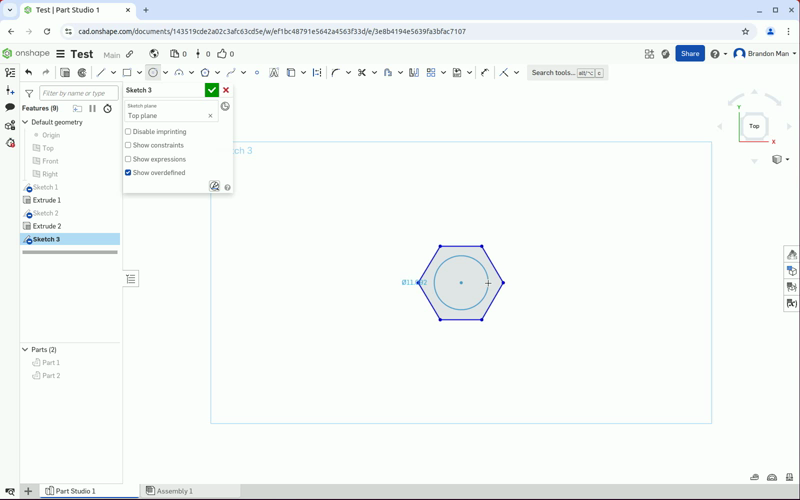
key(esc)
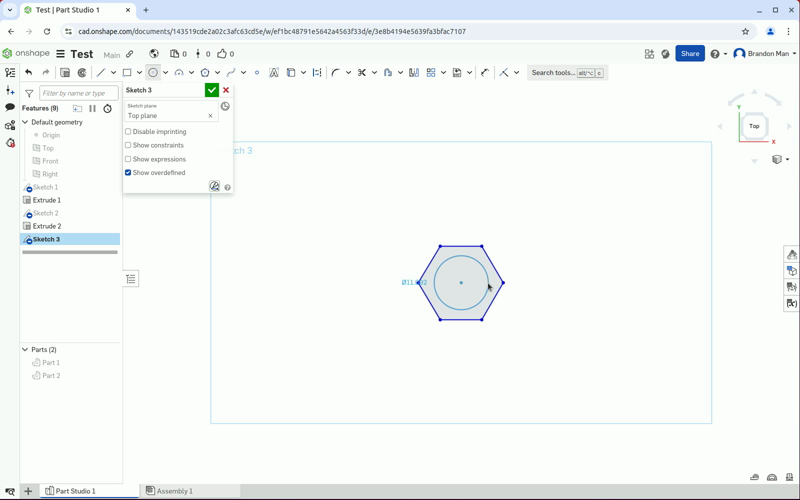
mouse_move(429, 285)
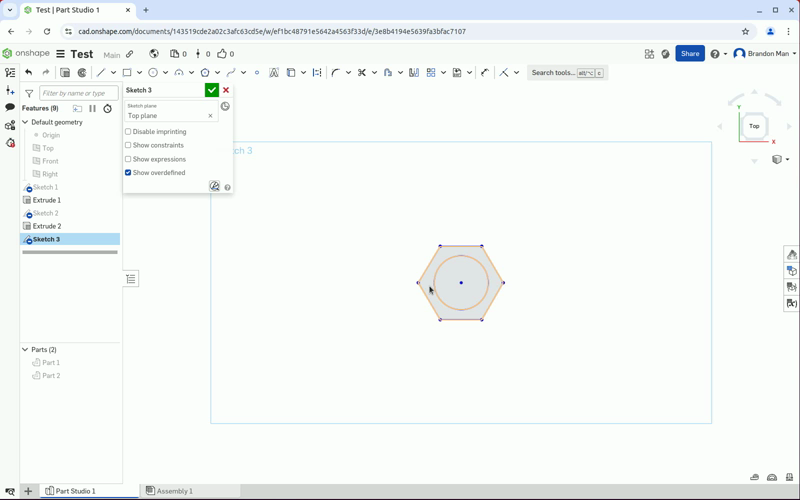
click(429, 285)
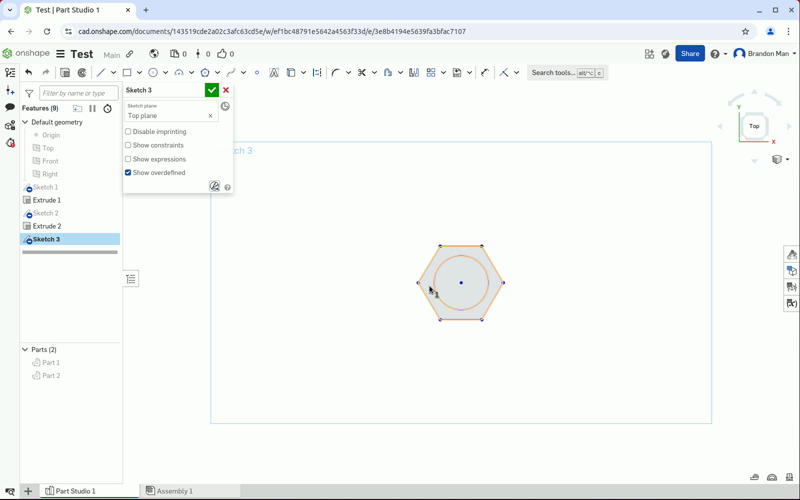
mouse_move(73, 352)
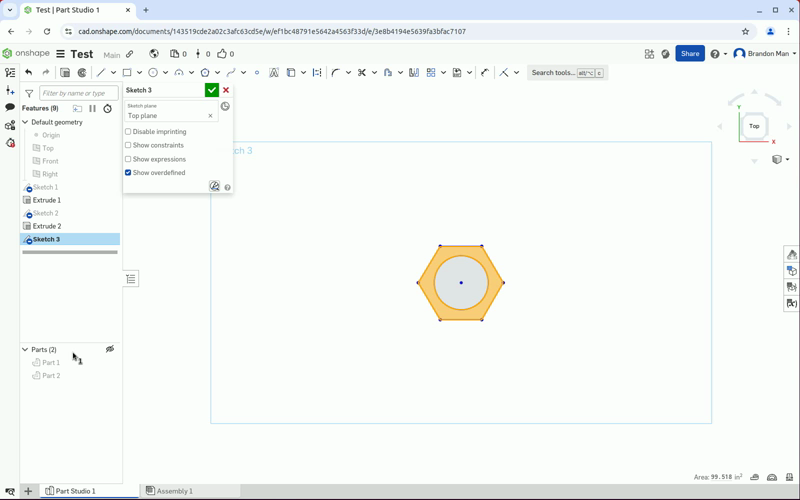
key(shift+y)
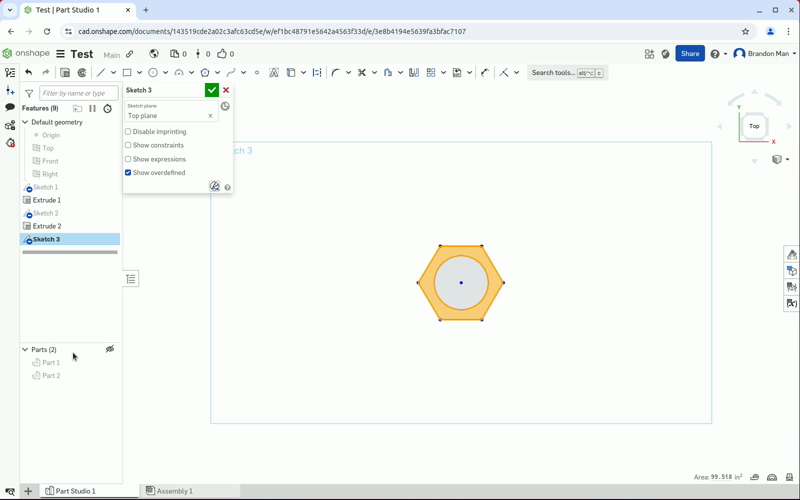
key(shift+e)
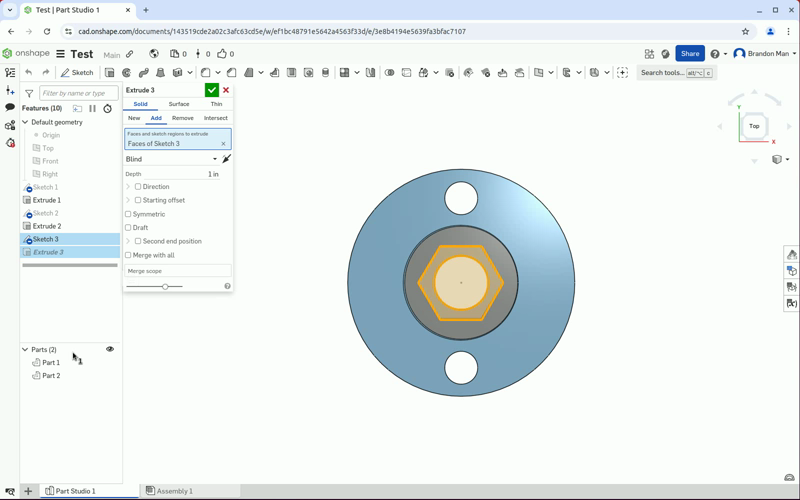
mouse_move(143, 106)
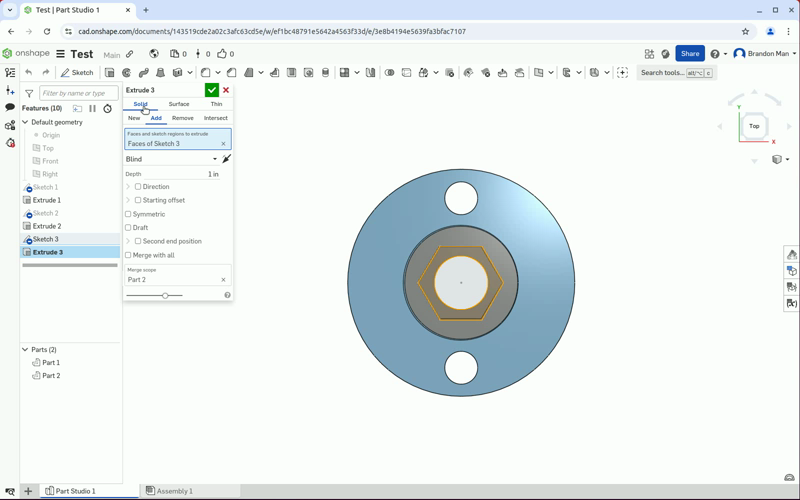
click(143, 106)
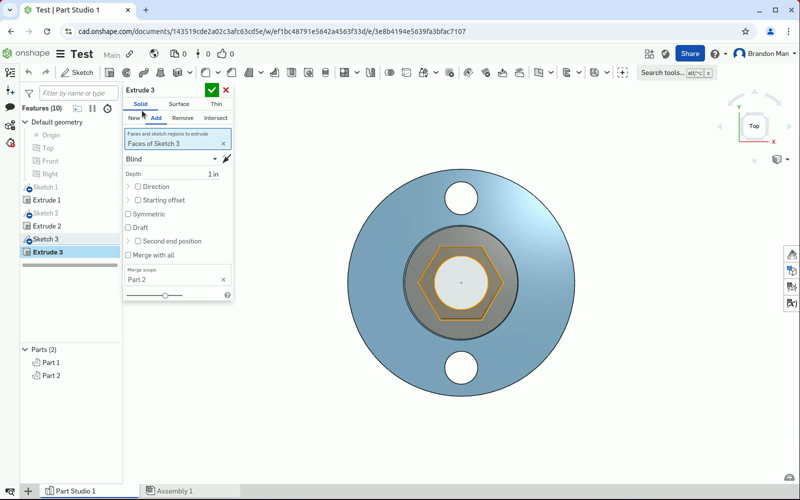
mouse_move(137, 120)
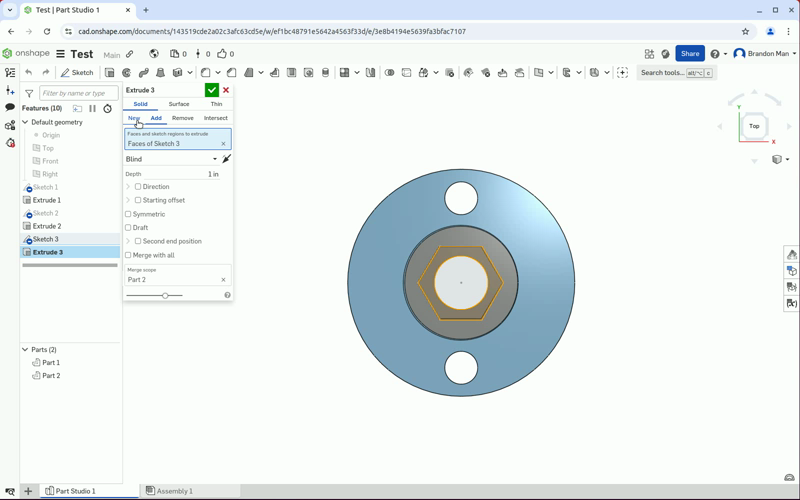
click(137, 120)
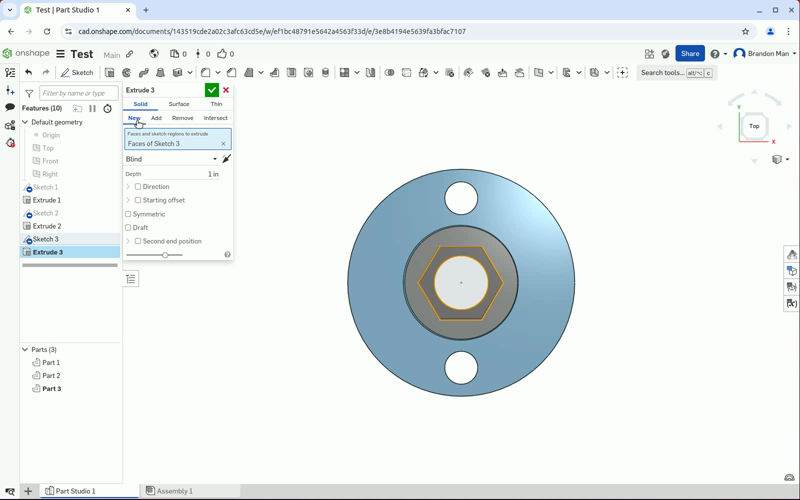
key(tab, 4)
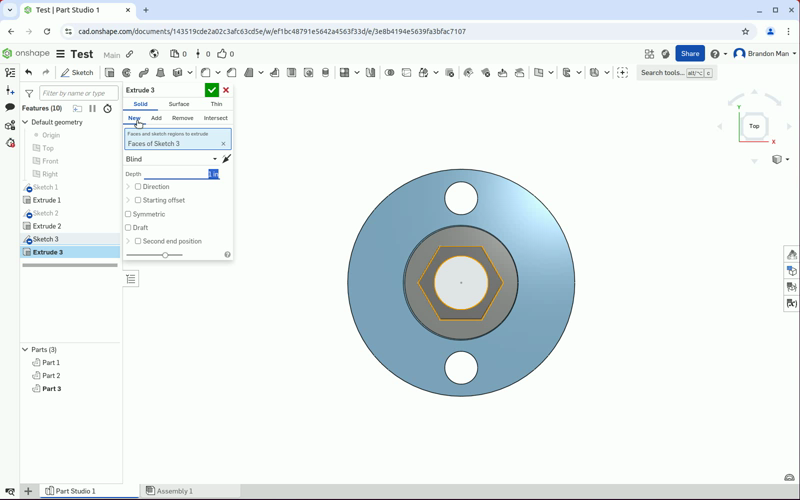
text(9.147)
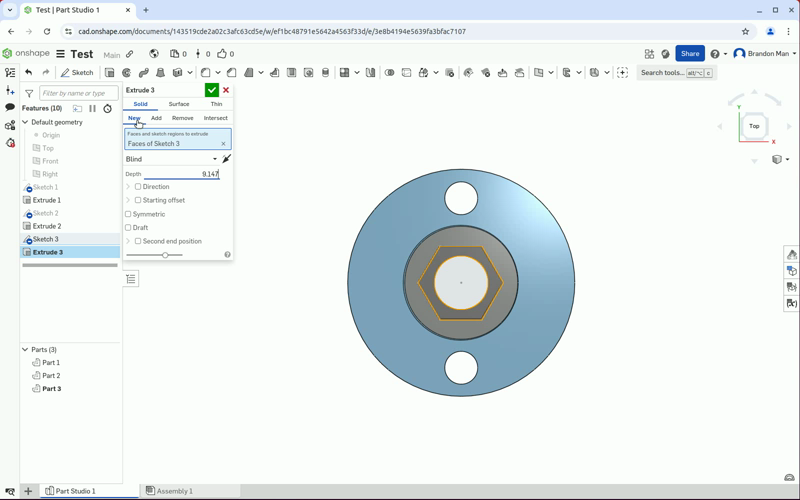
key(enter)
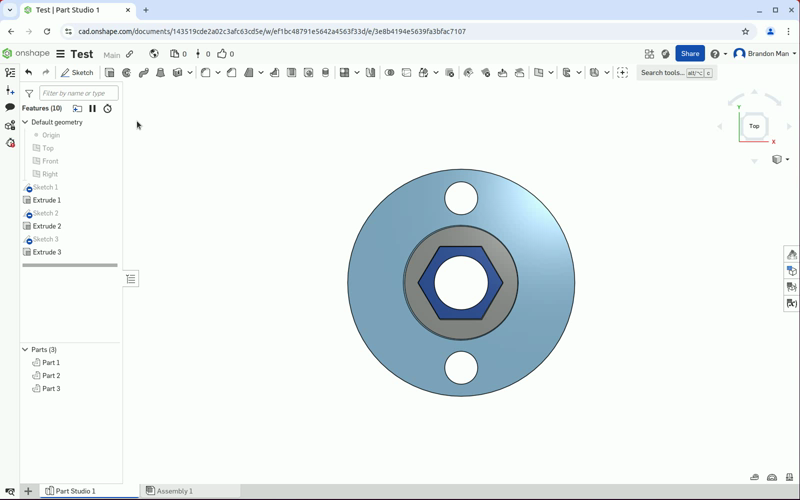
key(shift+h)
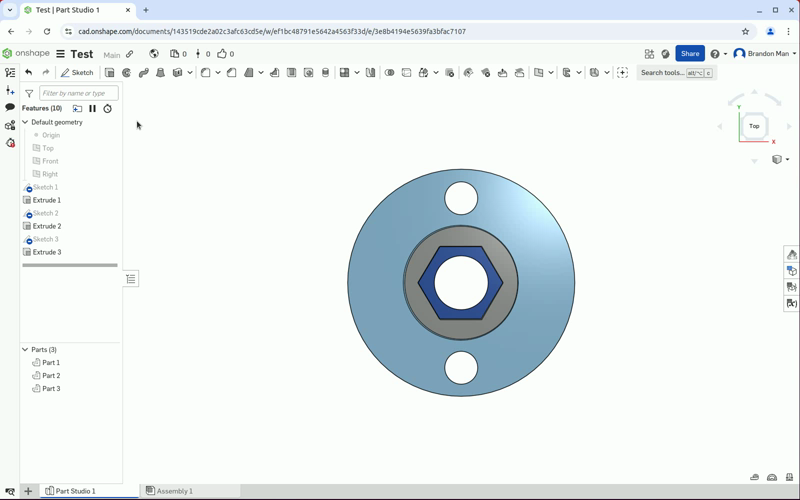
key(shift+h)
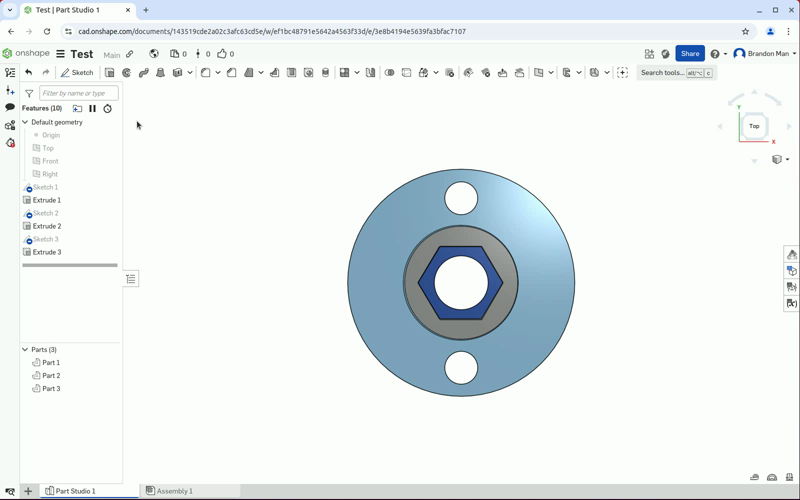
mouse_move(73, 189)
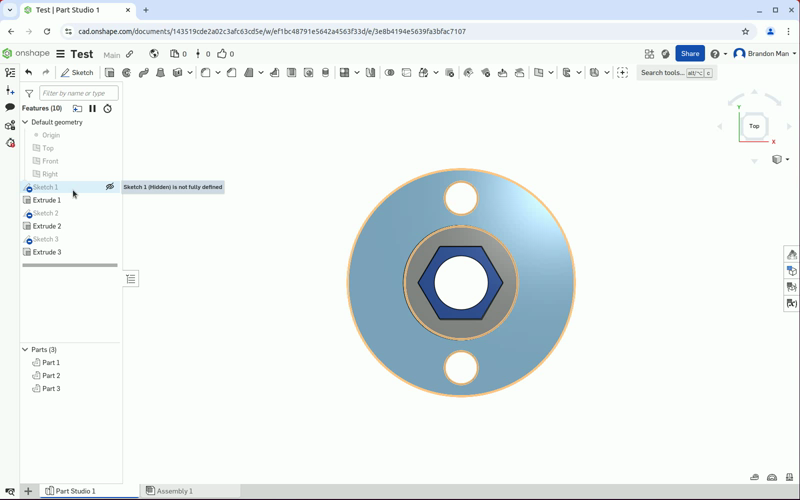
click(73, 189)
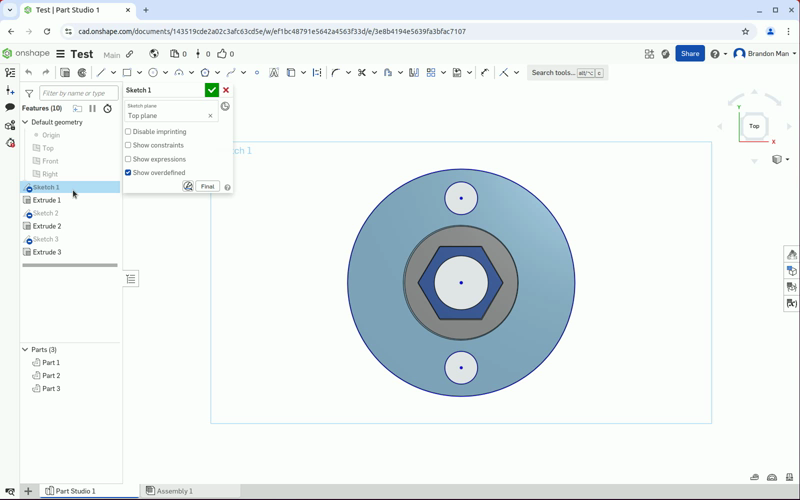
mouse_move(229, 92)
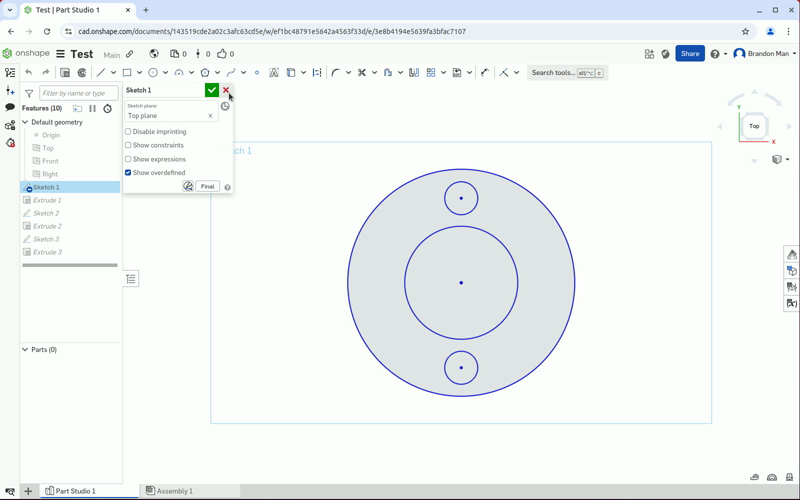
click(229, 92)
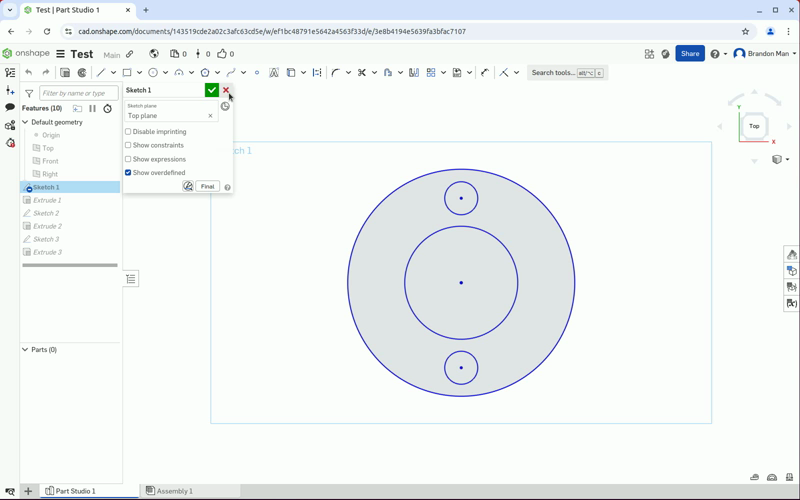
key(shift+s)
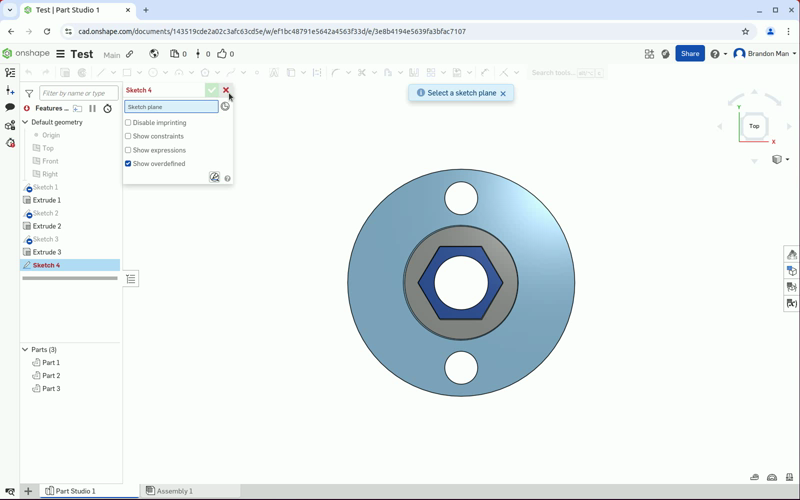
mouse_move(73, 150)
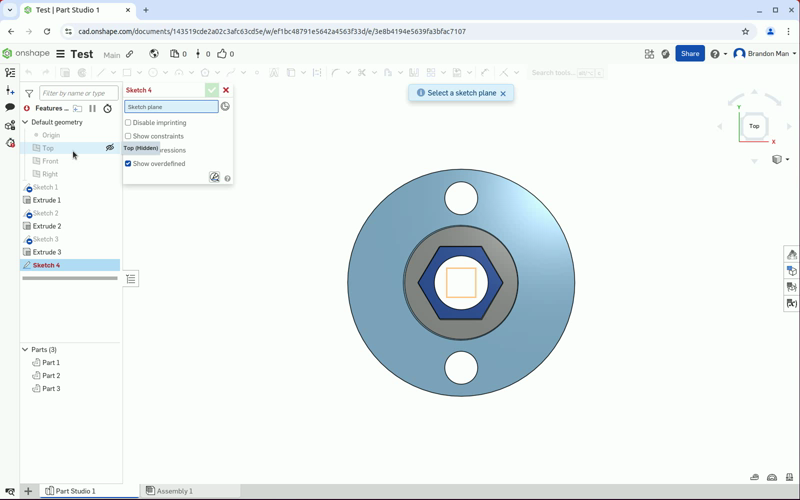
click(73, 150)
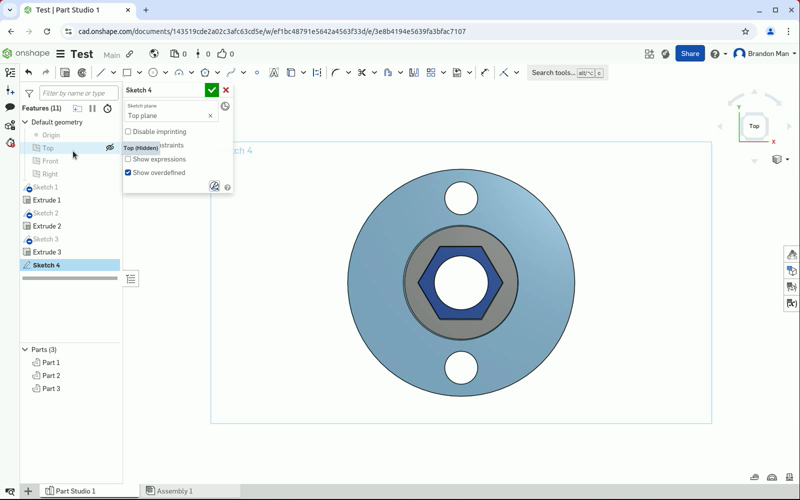
mouse_move(73, 352)
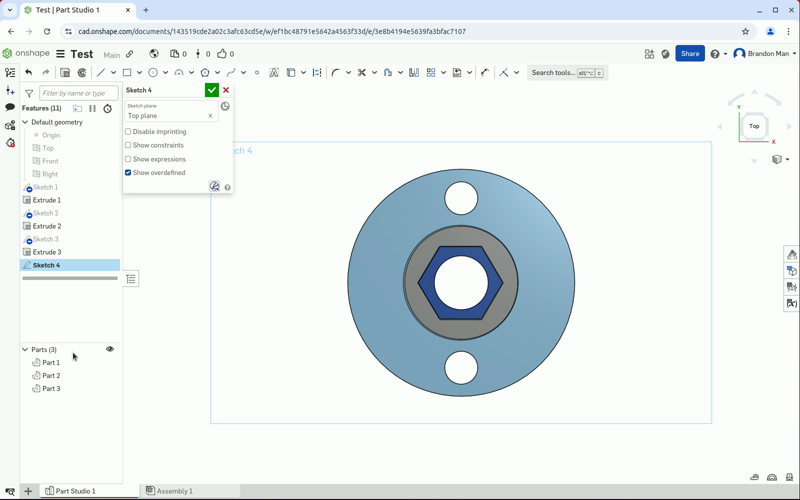
key(y)
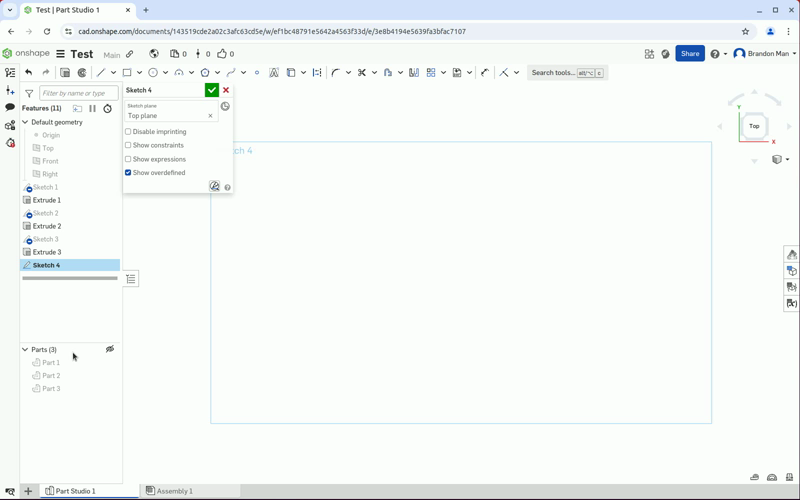
key(c)
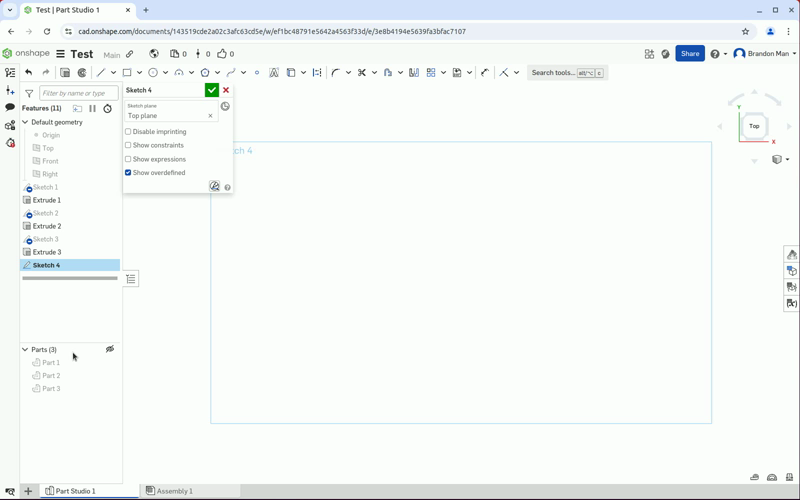
key_down(shift)
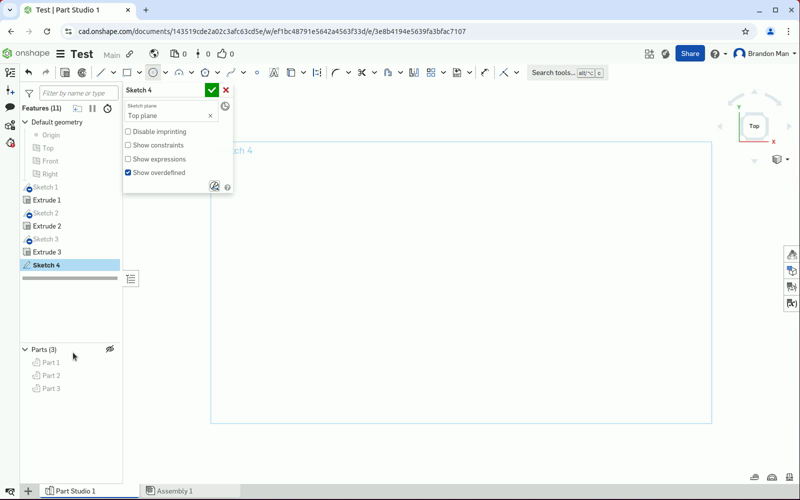
mouse_move(460, 282)
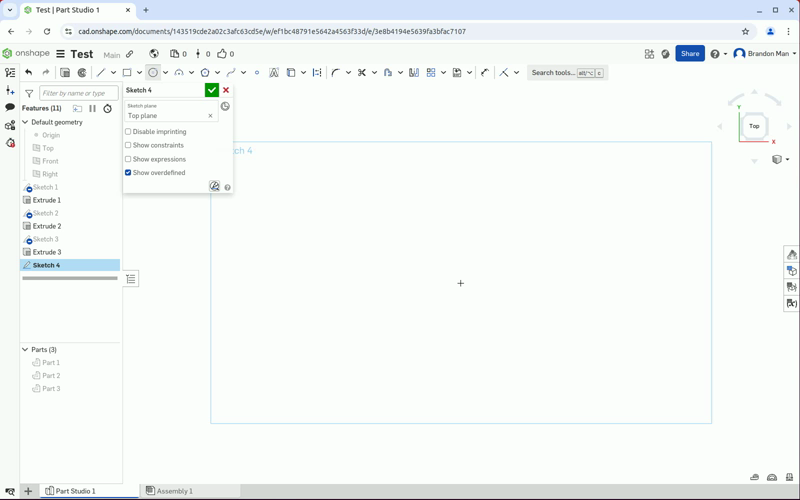
click(460, 282)
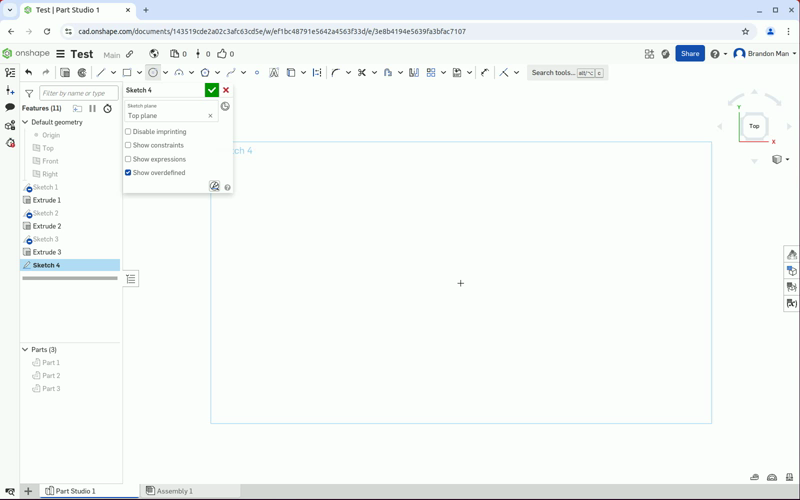
key_up(shift)
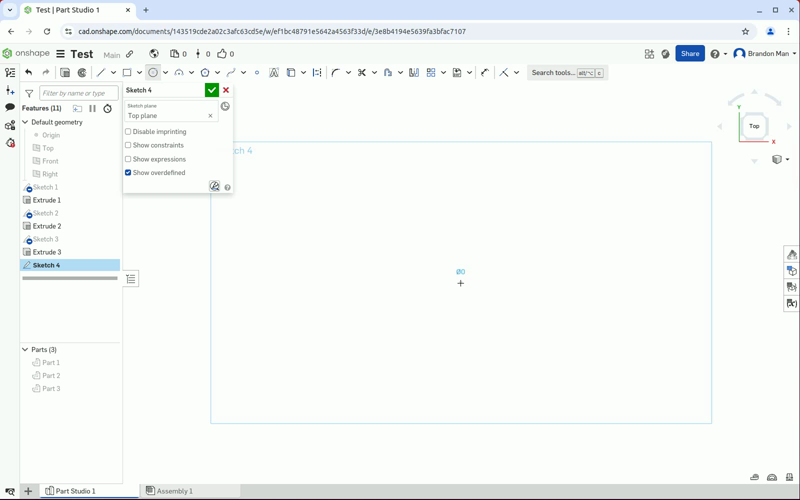
mouse_move(518, 282)
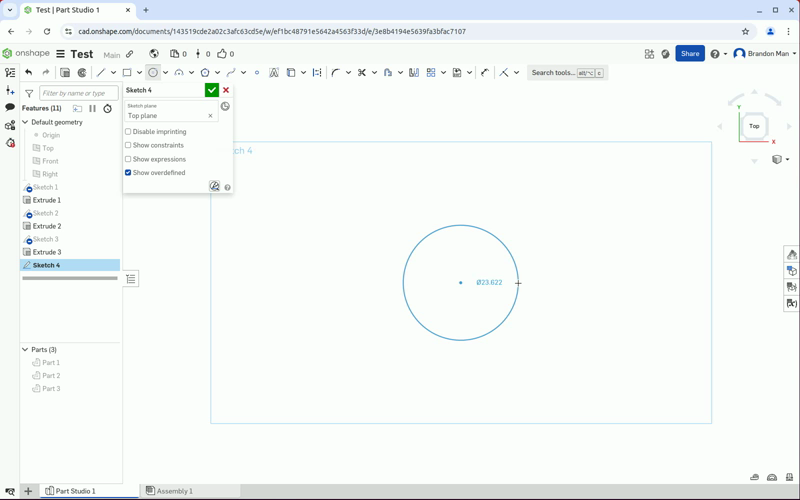
click(518, 282)
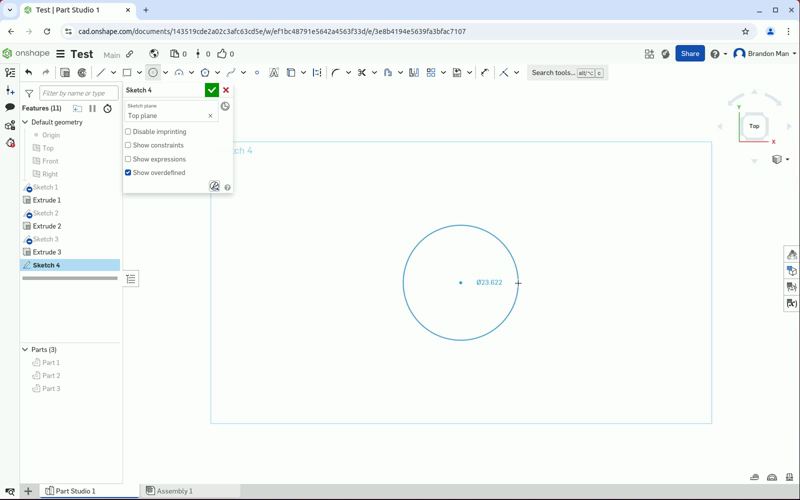
key(esc)
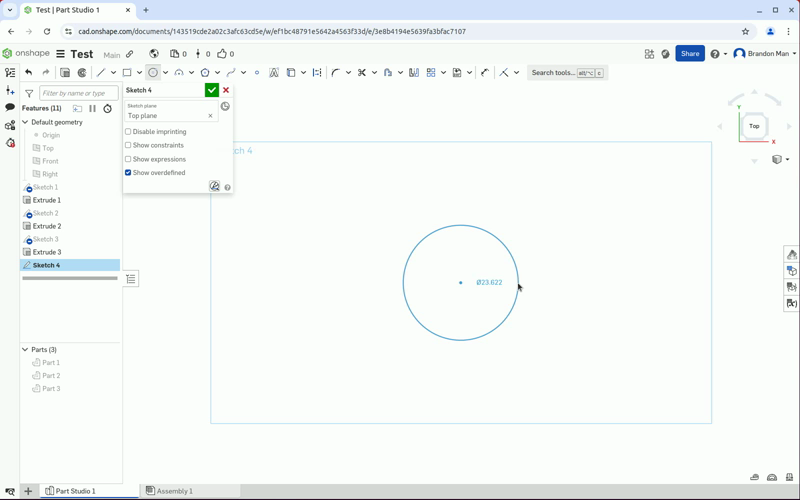
key(l)
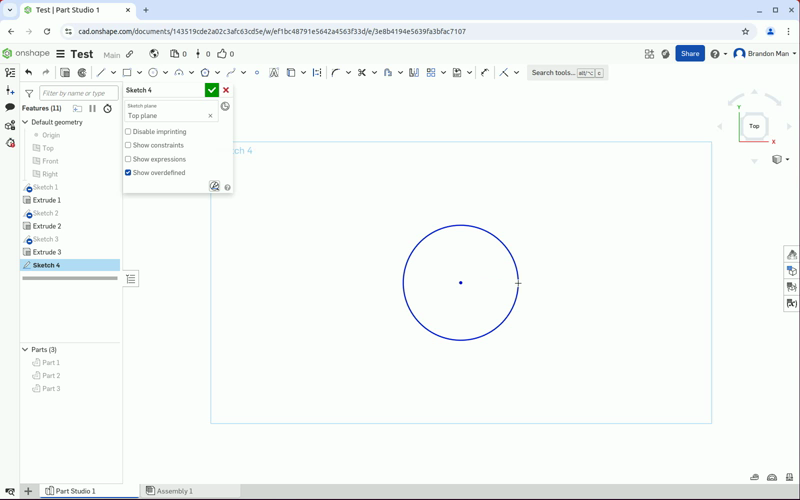
key_down(shift)
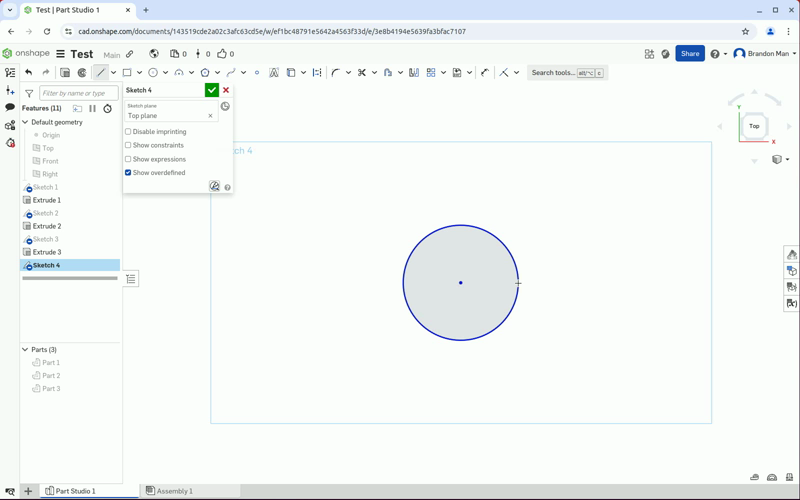
mouse_move(417, 282)
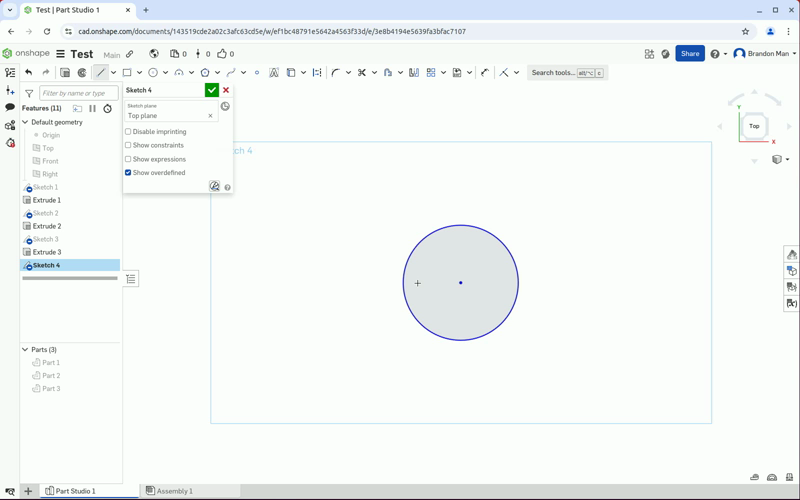
click(417, 282)
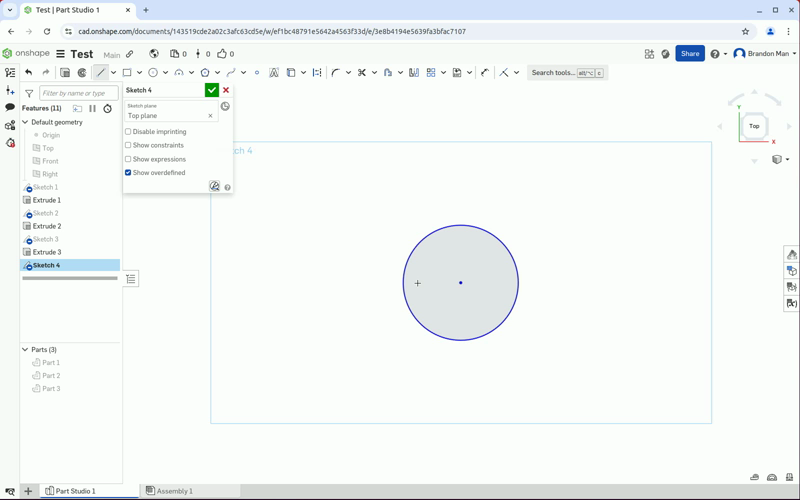
key_up(shift)
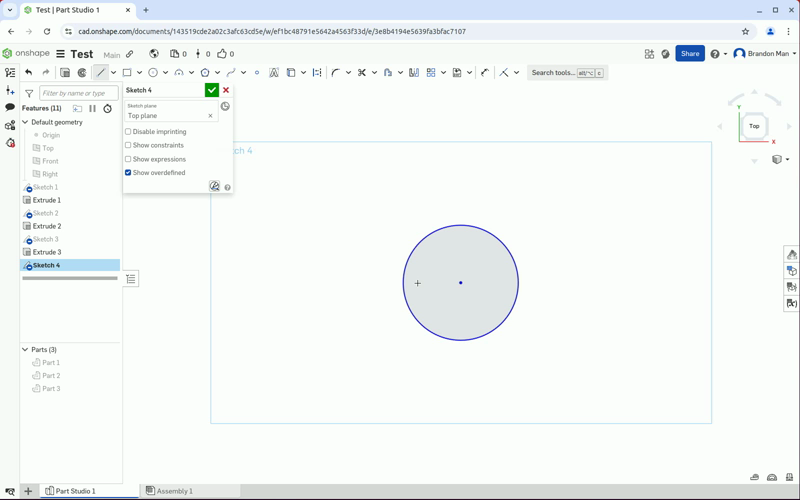
key_down(shift)
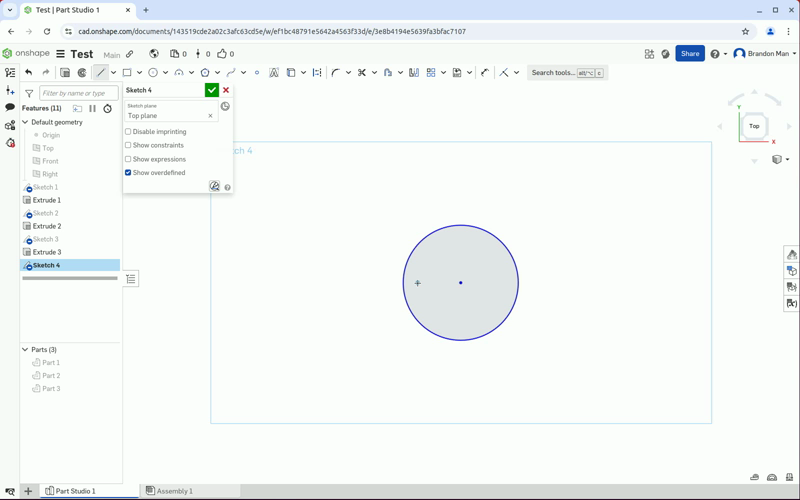
mouse_move(447, 282)
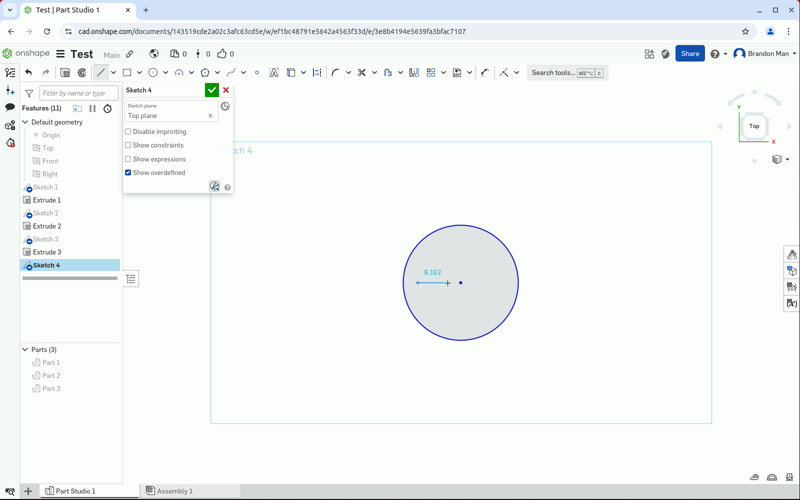
mouse_move(439, 318)
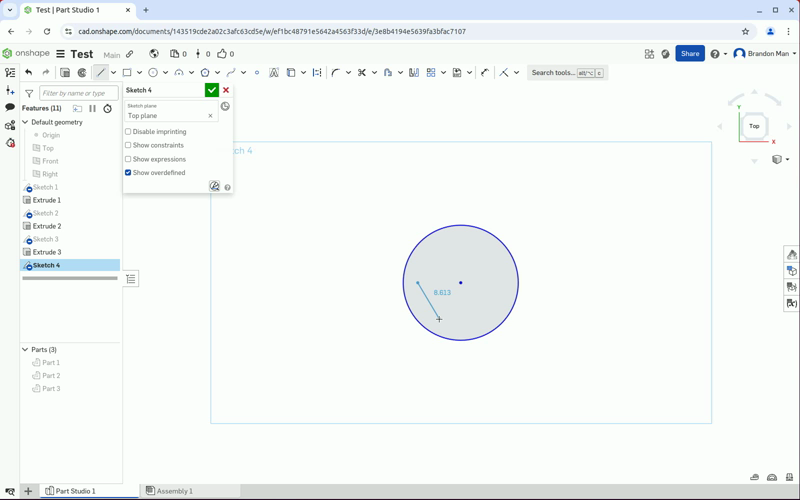
click(439, 318)
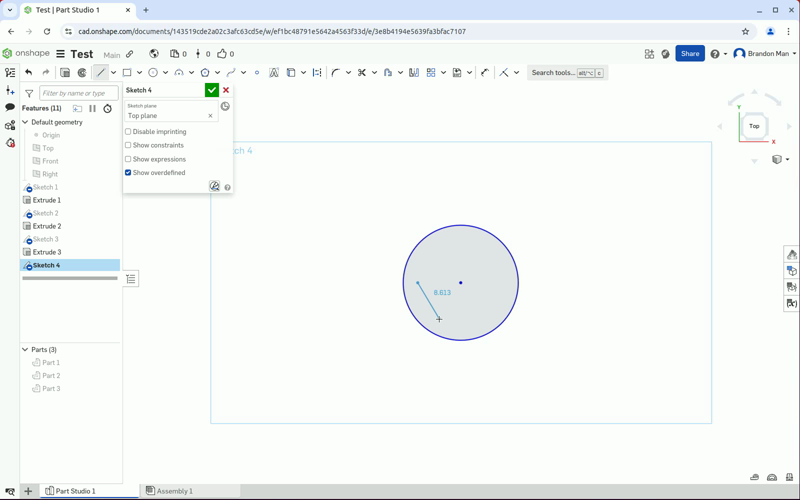
key_up(shift)
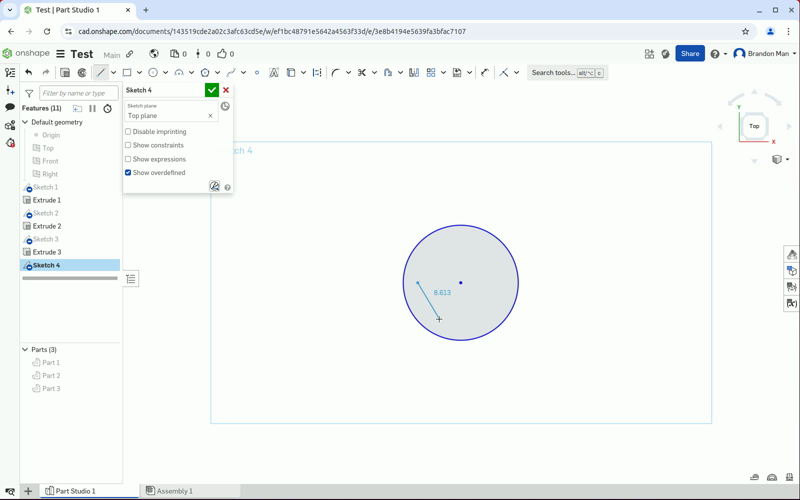
key_down(shift)
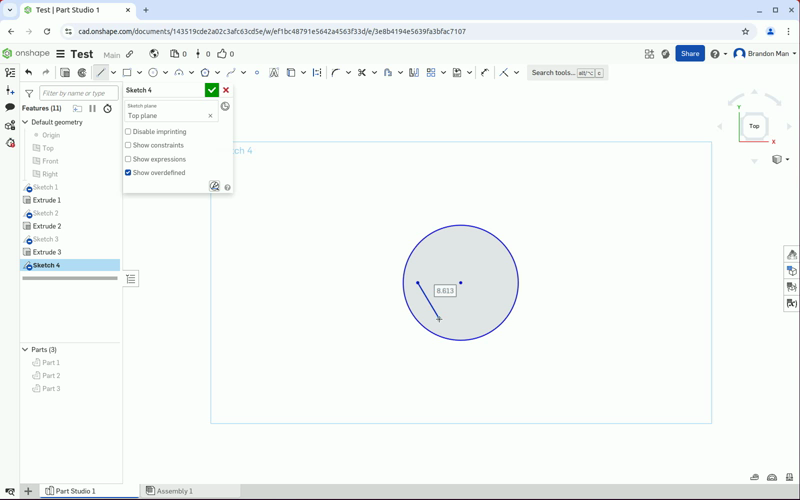
mouse_move(469, 318)
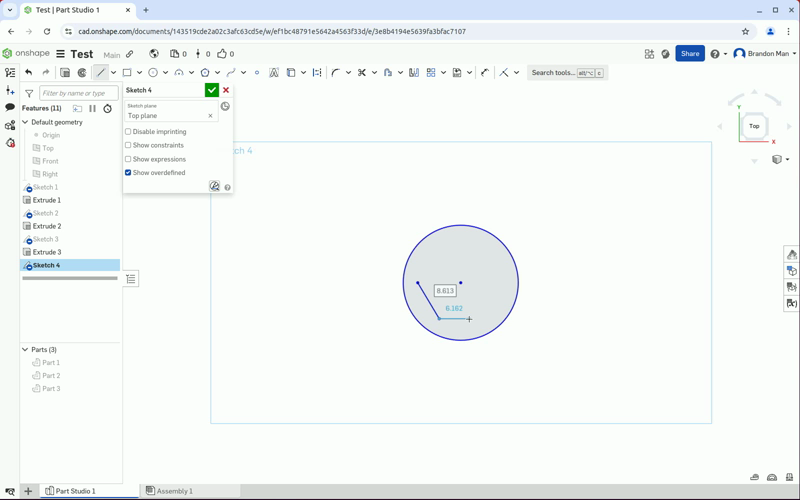
mouse_move(481, 318)
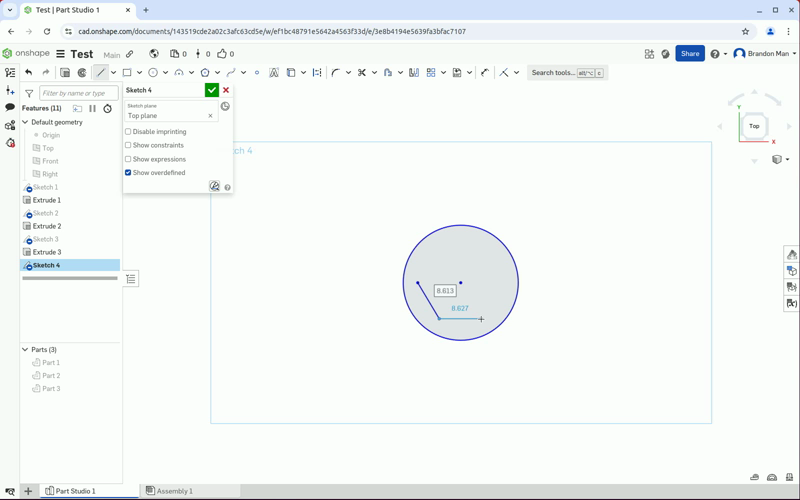
click(481, 318)
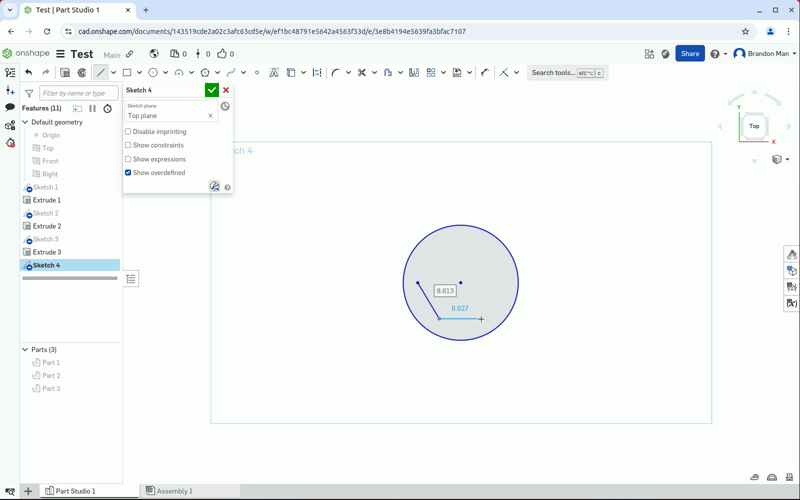
key_up(shift)
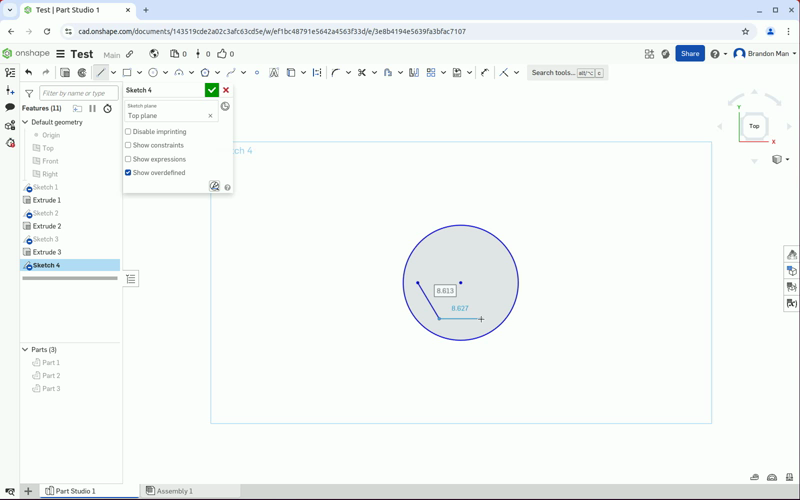
key_down(shift)
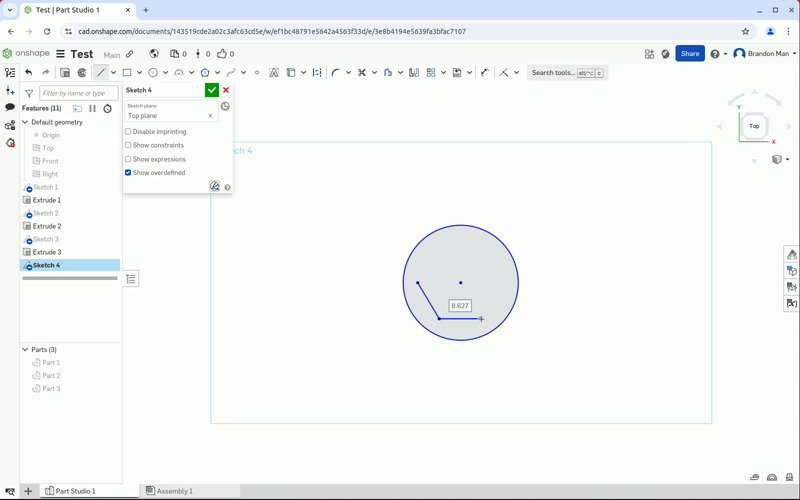
mouse_move(511, 318)
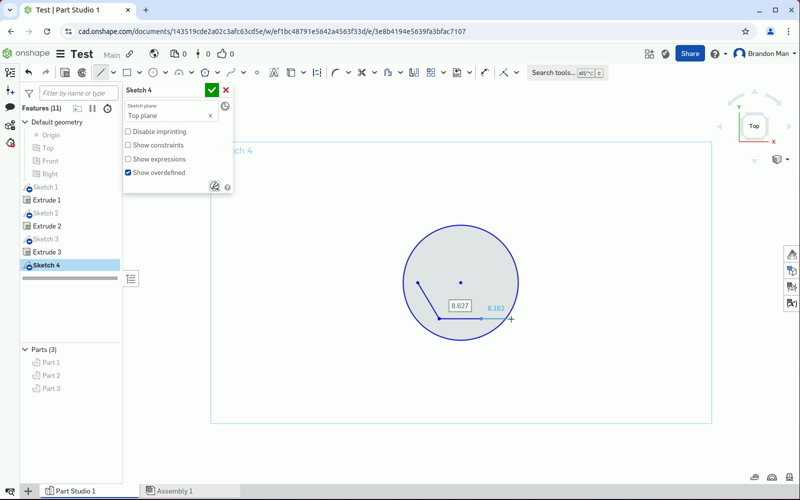
mouse_move(502, 282)
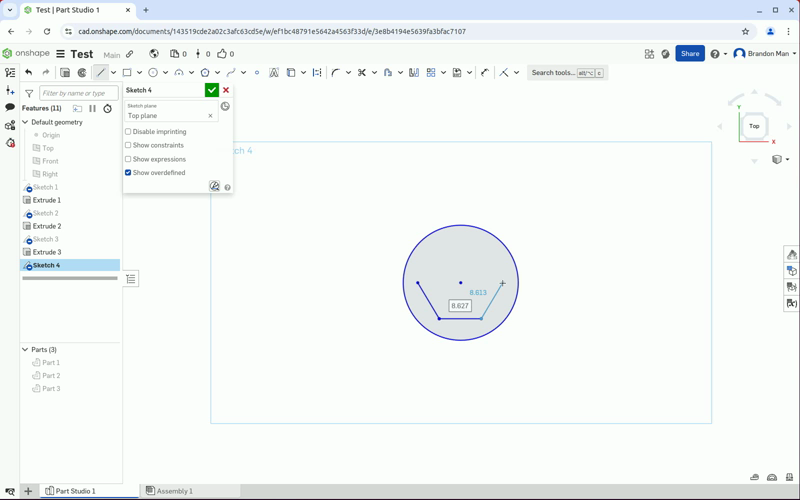
click(502, 282)
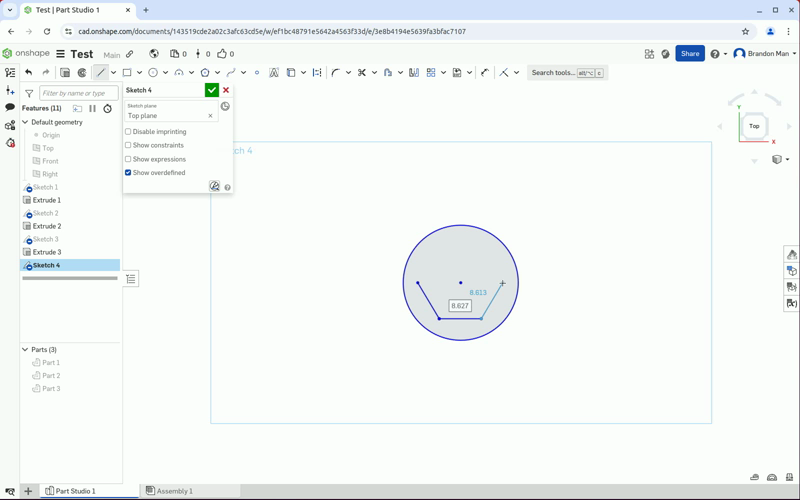
key_up(shift)
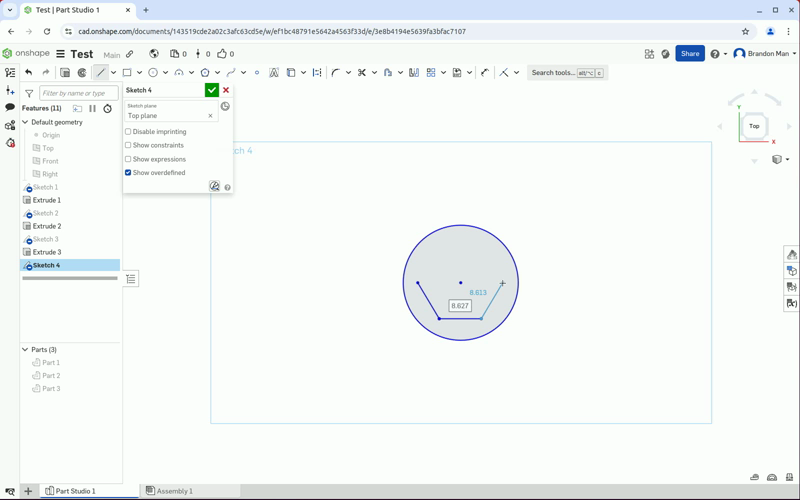
key_down(shift)
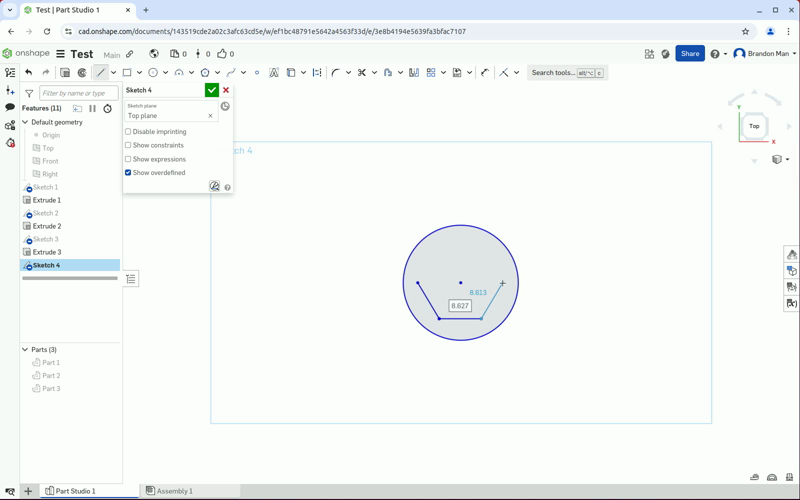
mouse_move(532, 282)
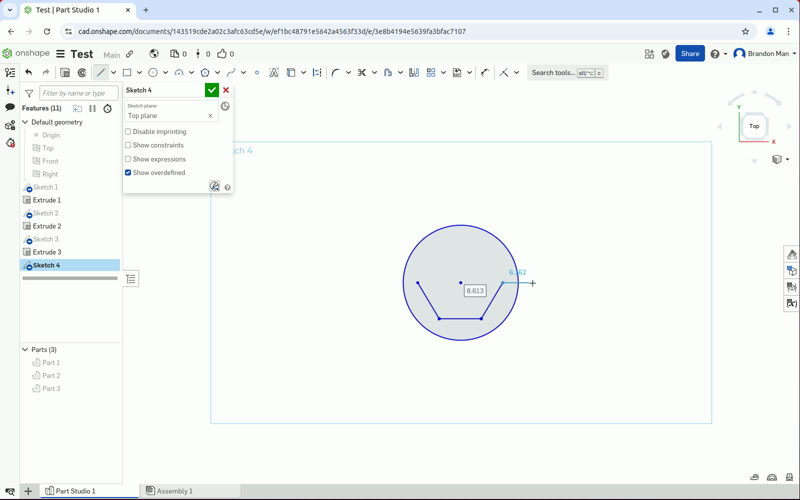
mouse_move(481, 246)
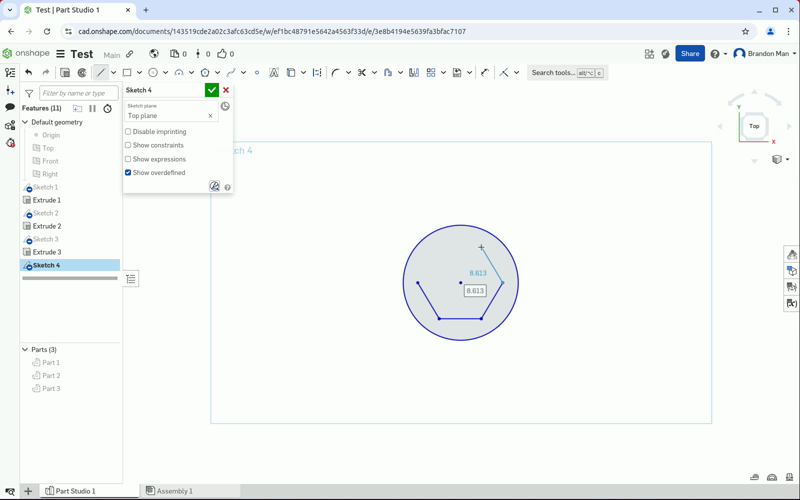
click(481, 246)
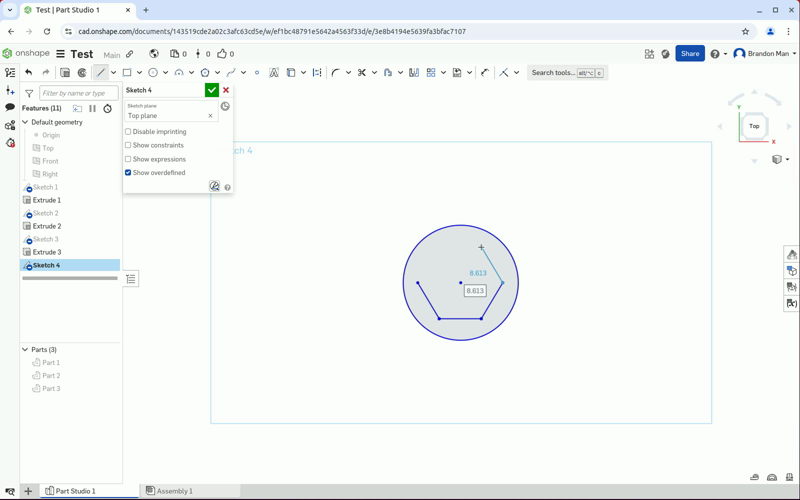
key_up(shift)
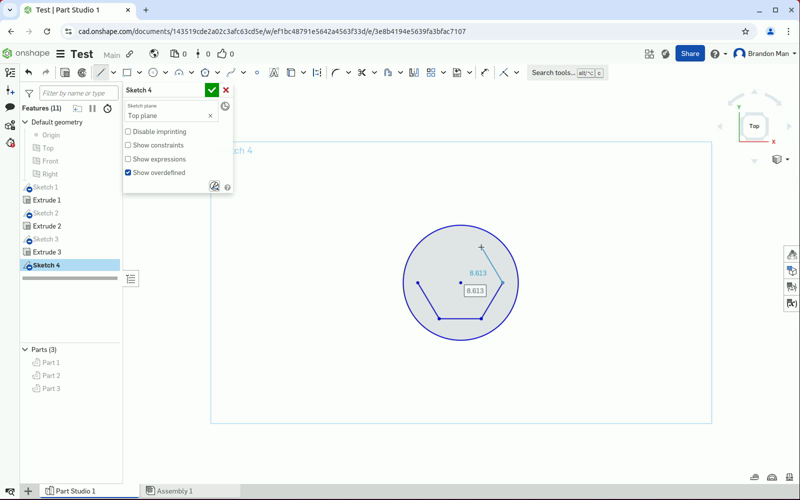
key_down(shift)
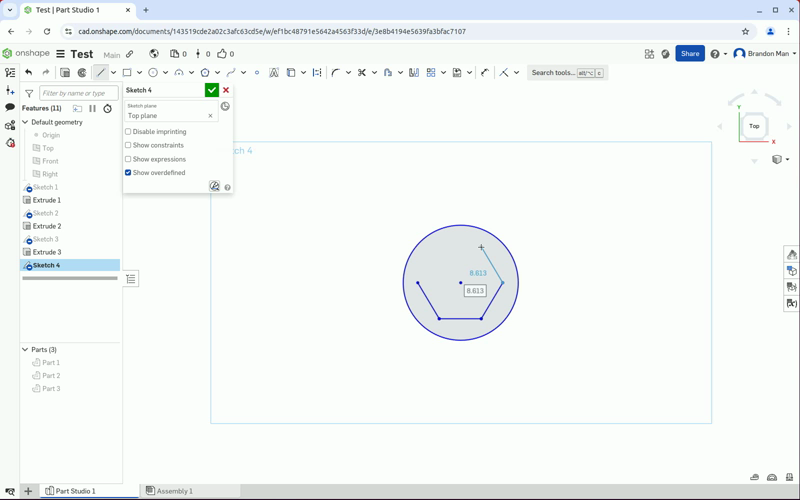
mouse_move(511, 246)
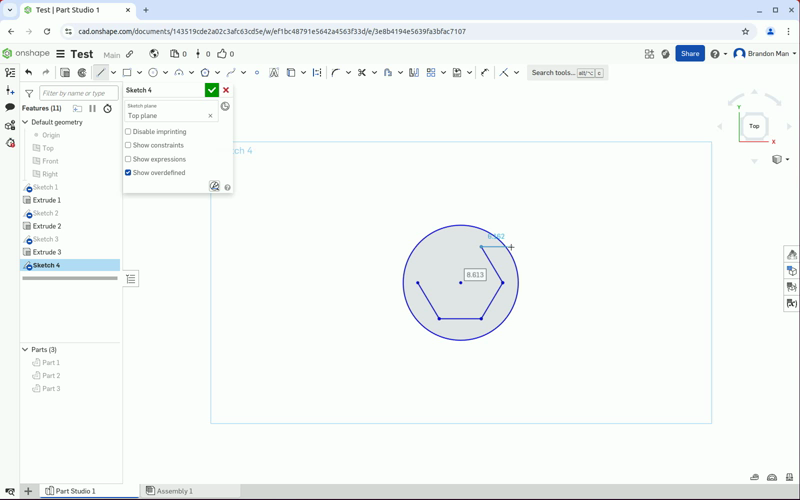
mouse_move(439, 246)
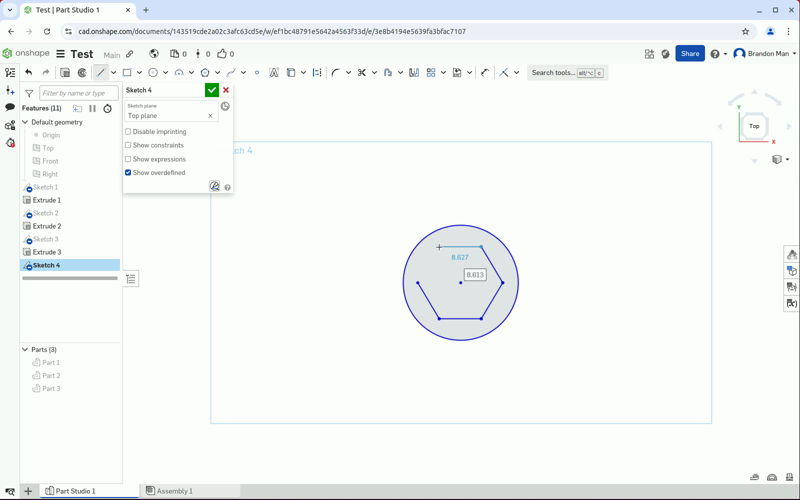
click(439, 246)
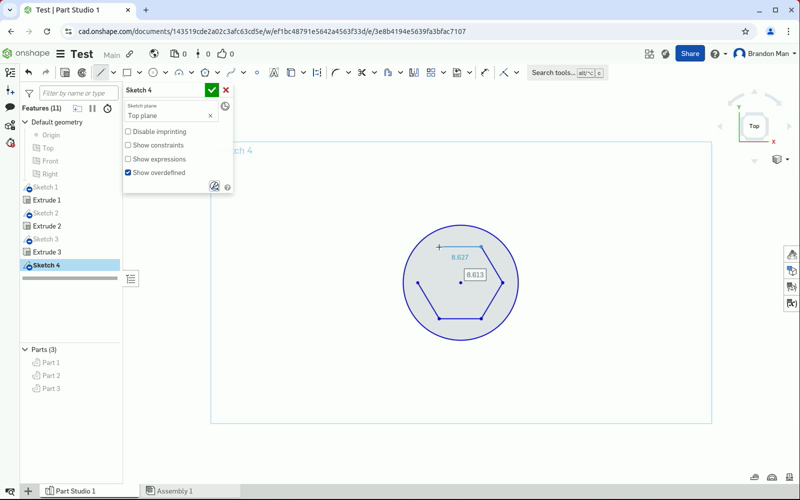
key_up(shift)
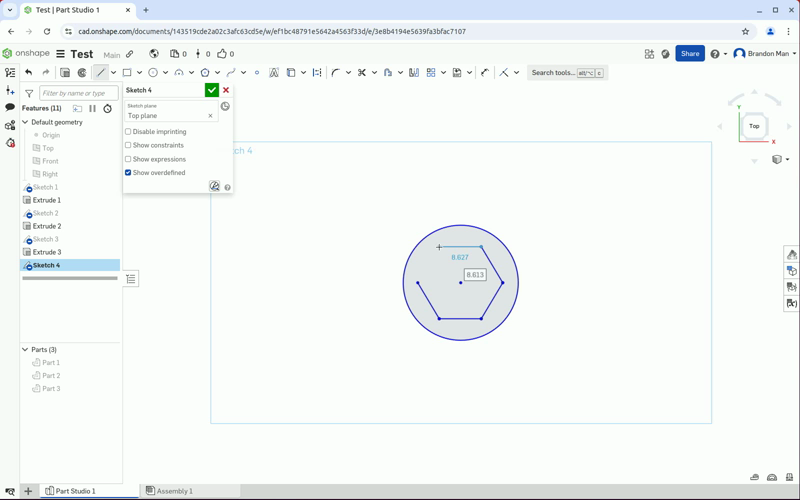
mouse_move(469, 246)
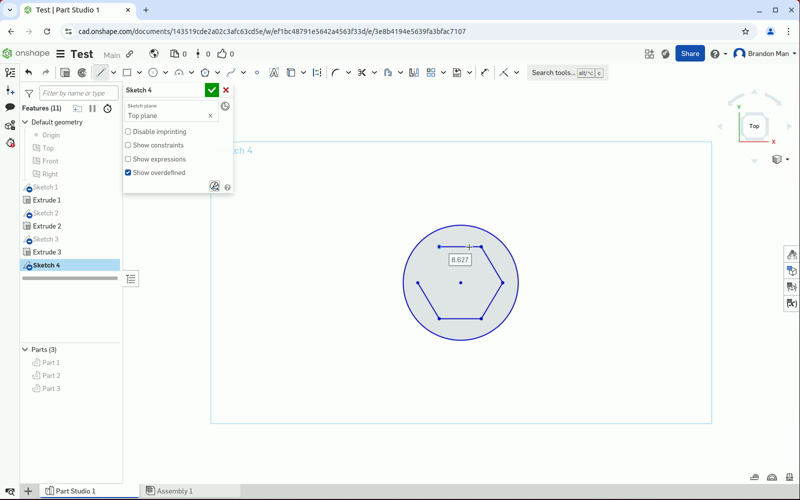
key_down(shift)
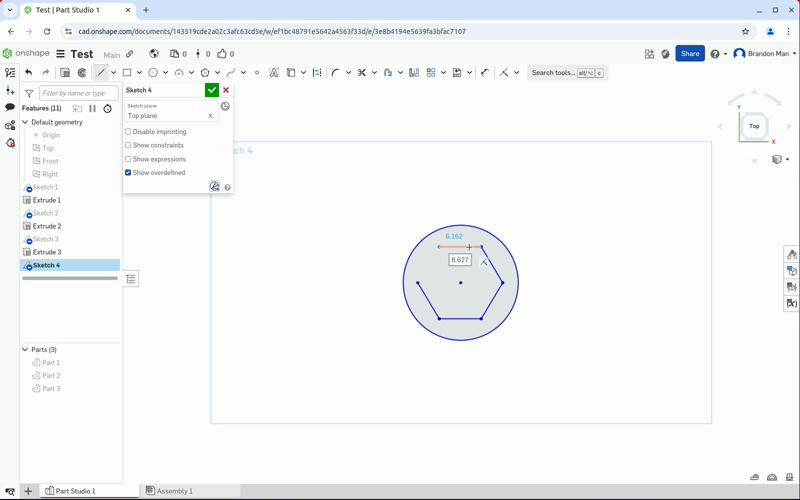
mouse_move(417, 282)
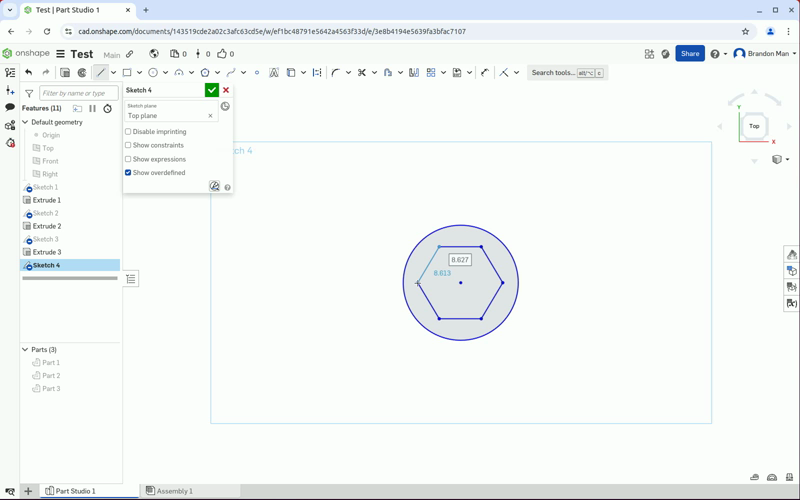
key_up(shift)
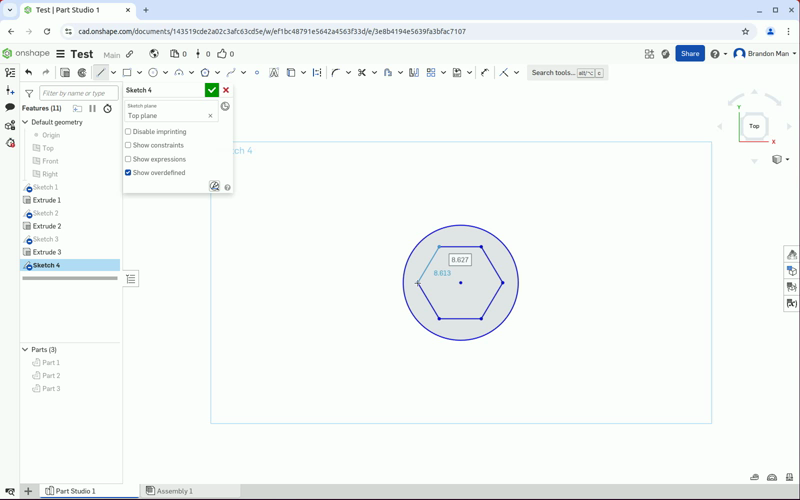
click(417, 282)
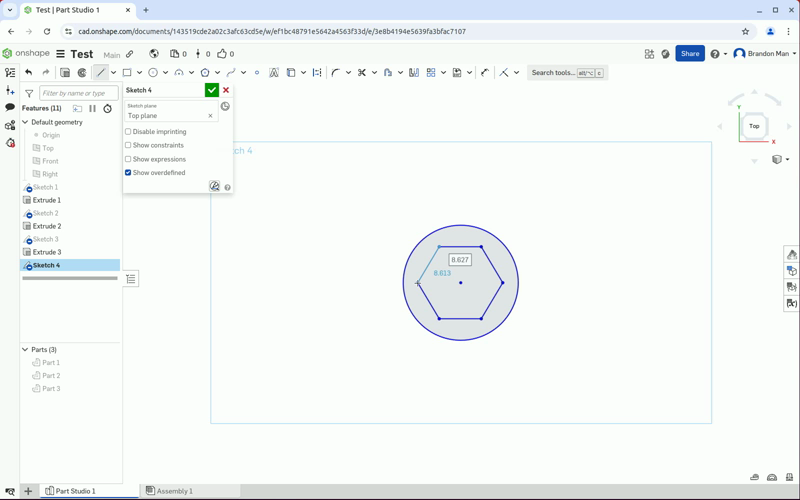
key(esc)
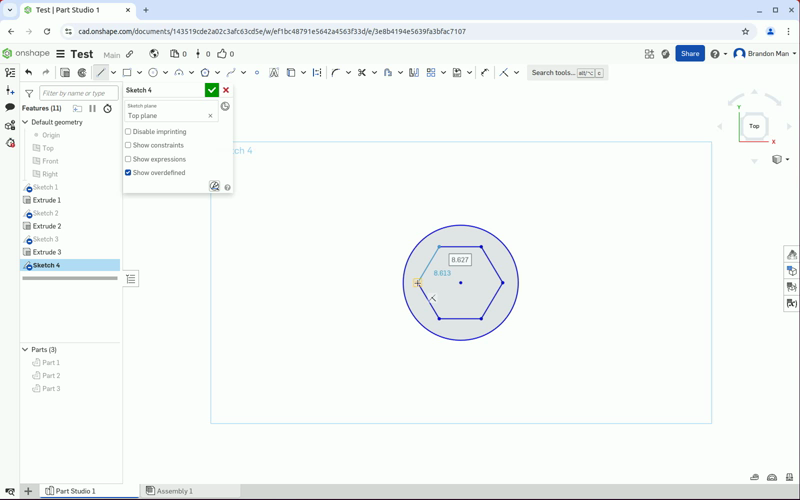
mouse_move(431, 249)
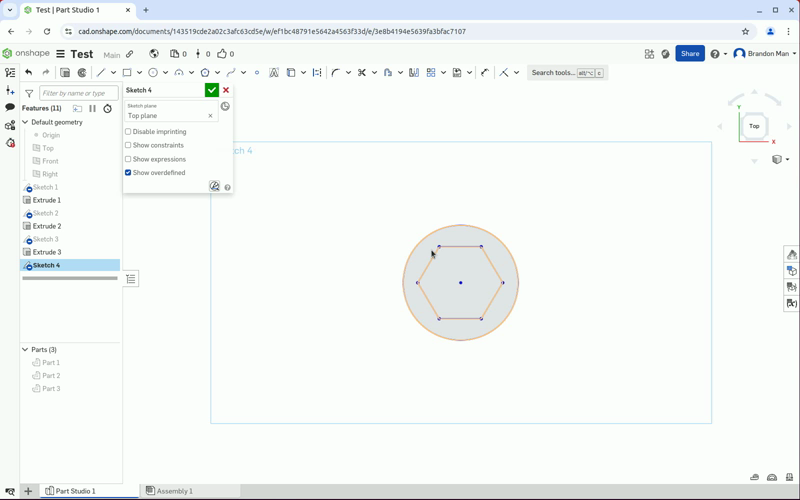
click(431, 249)
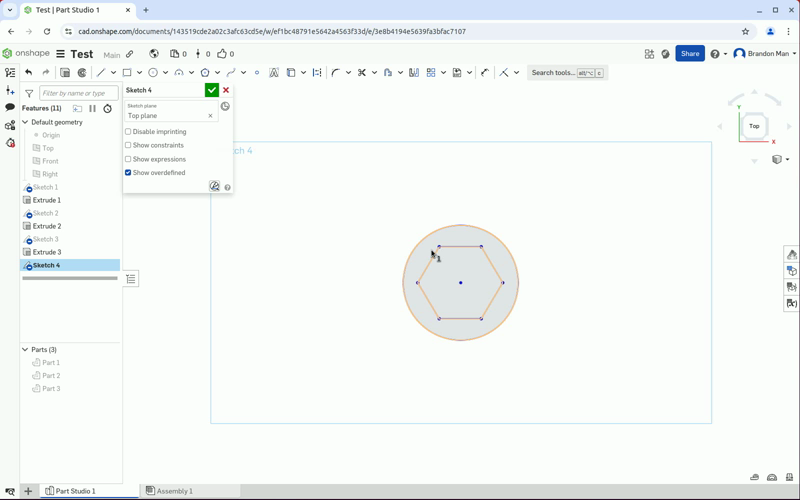
mouse_move(73, 352)
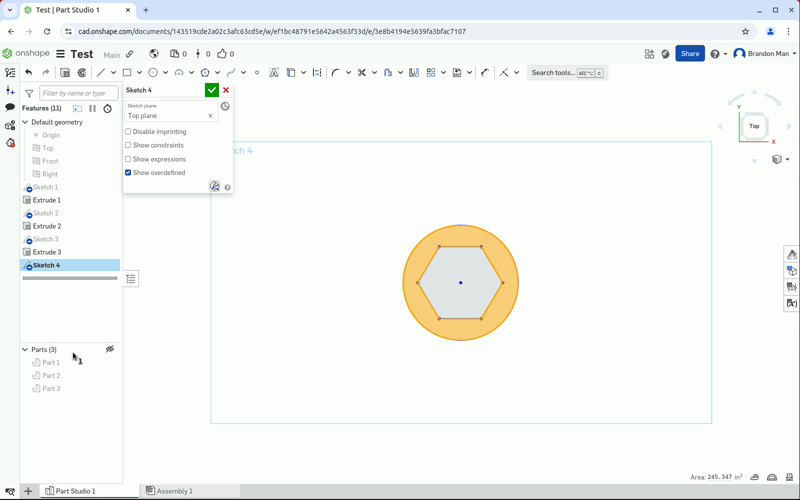
key(shift+y)
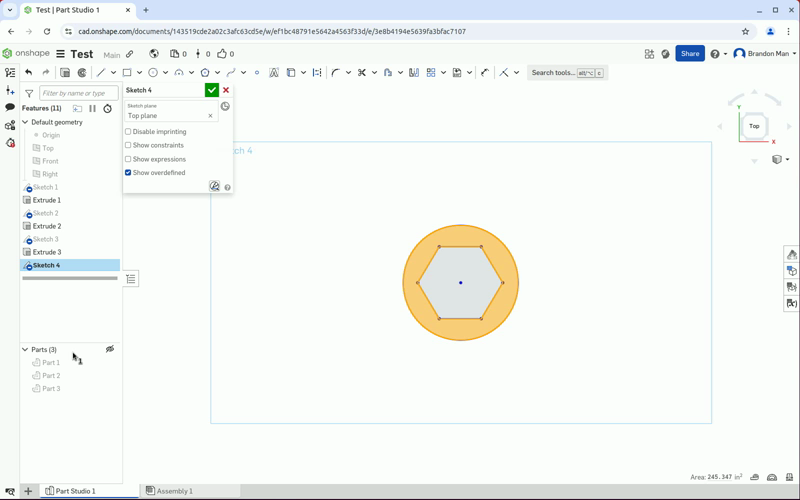
key(shift+e)
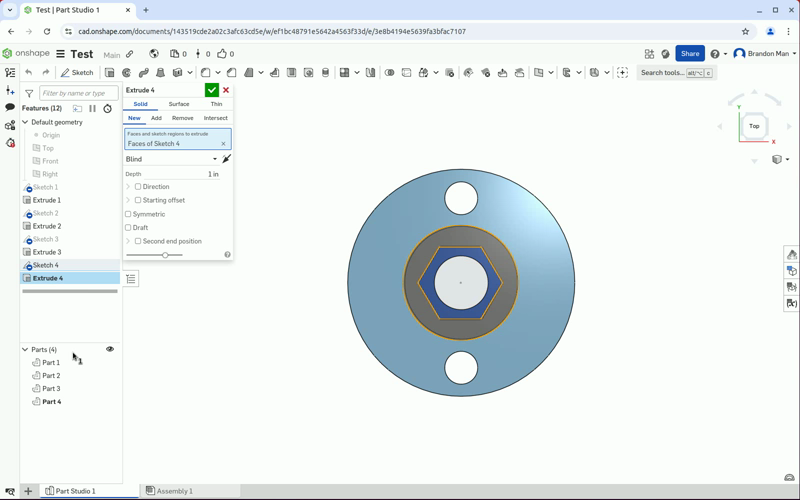
mouse_move(143, 106)
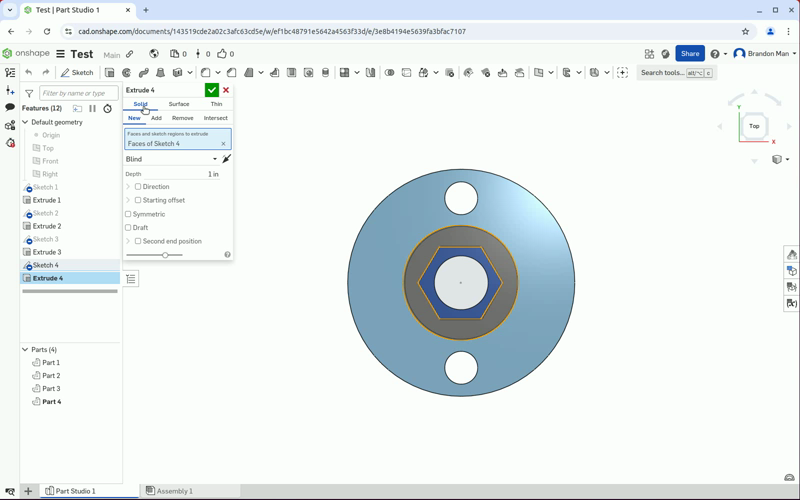
click(143, 106)
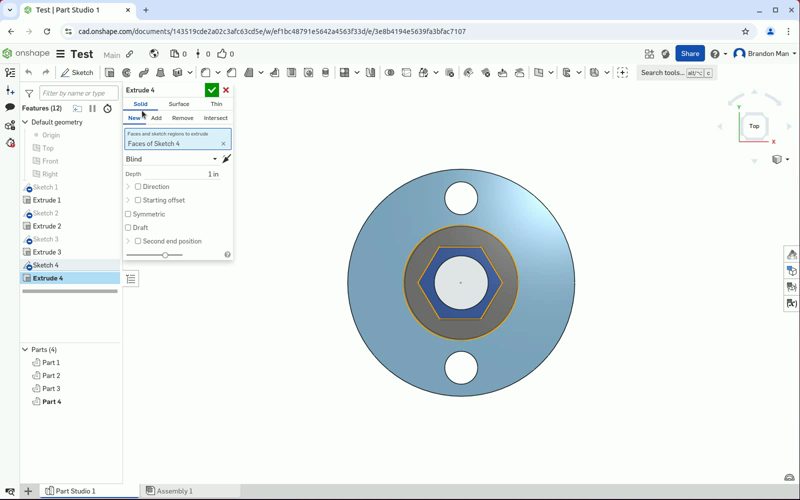
mouse_move(137, 120)
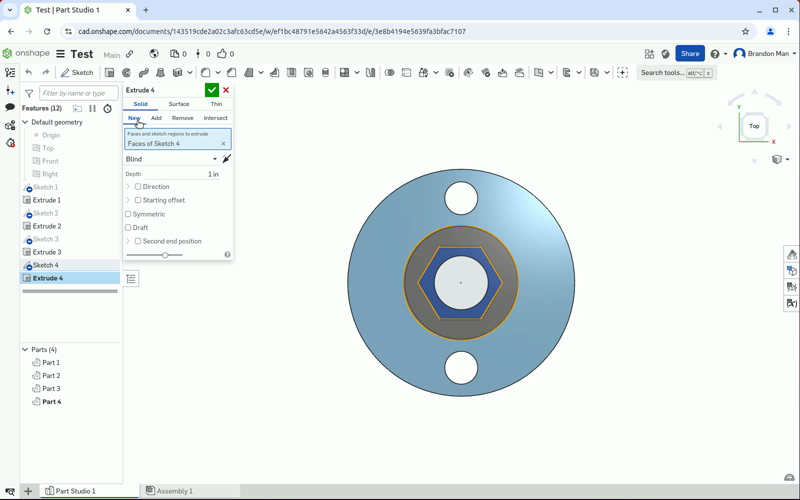
click(137, 120)
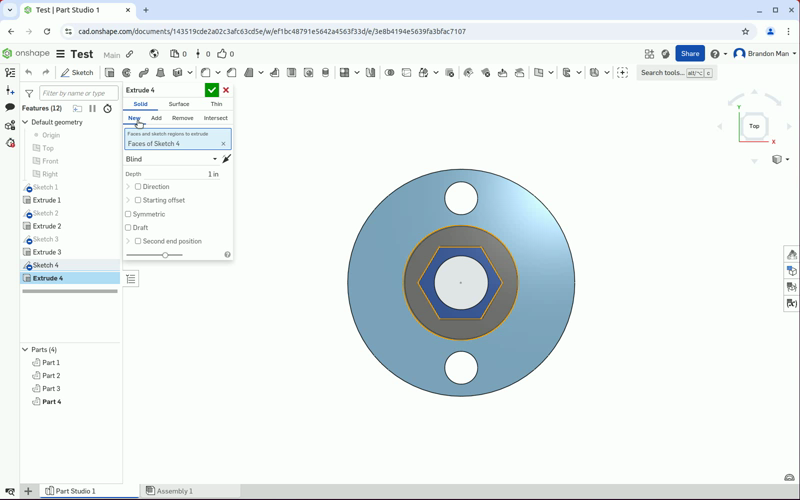
key(tab, 4)
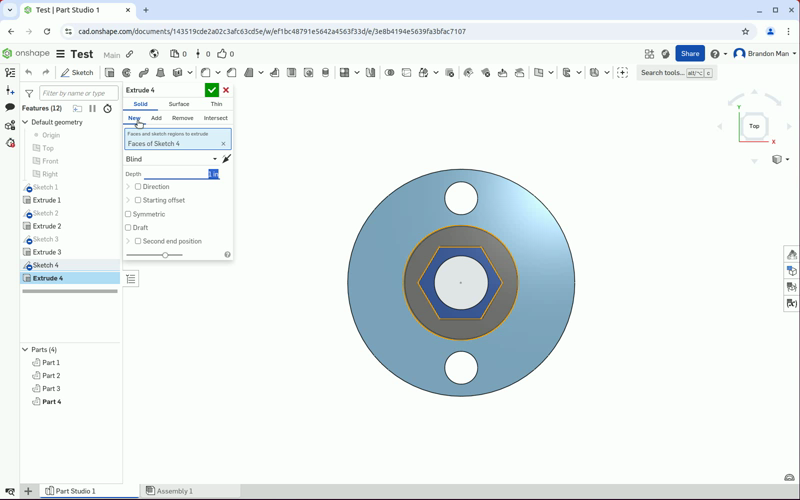
text(-9.147)
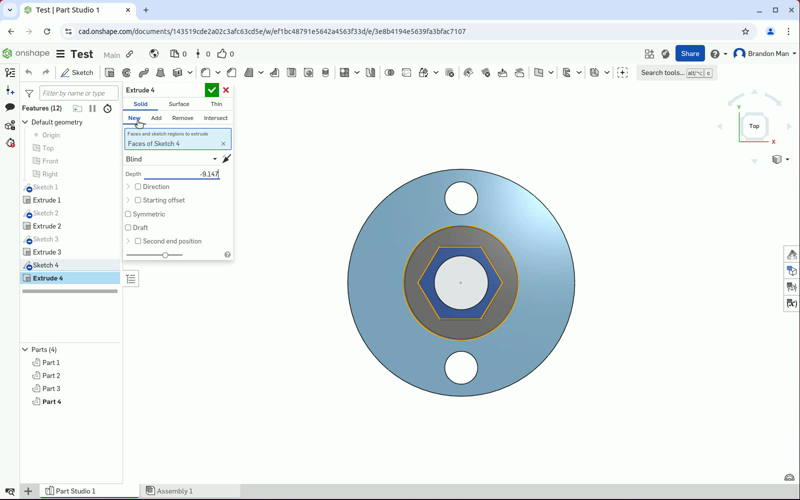
key(enter)
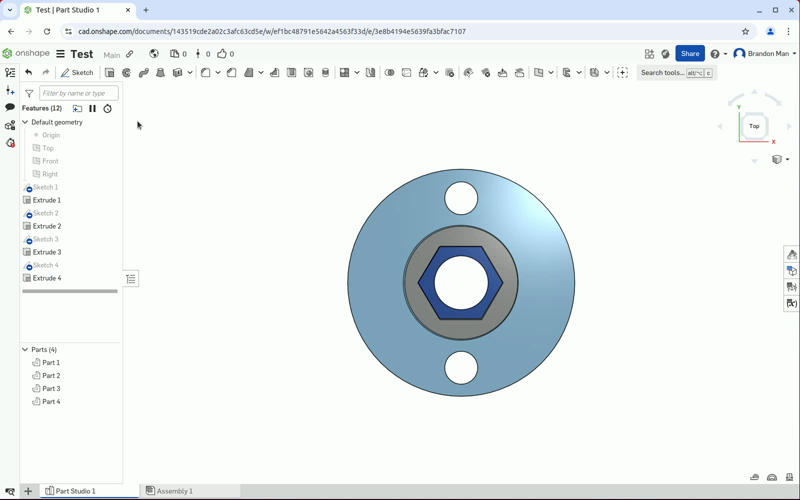
key(shift+h)
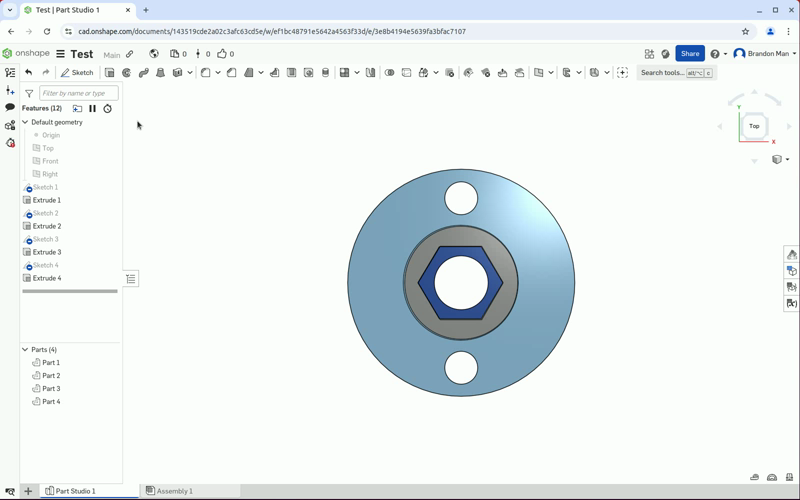
key(shift+h)
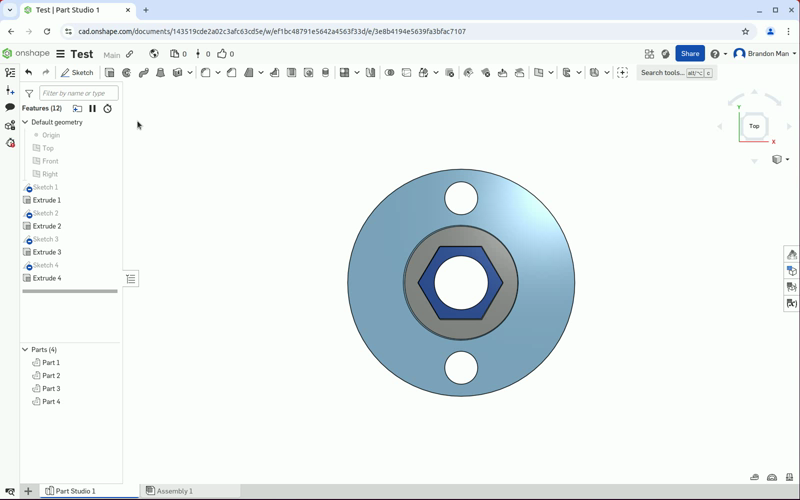
mouse_move(73, 189)
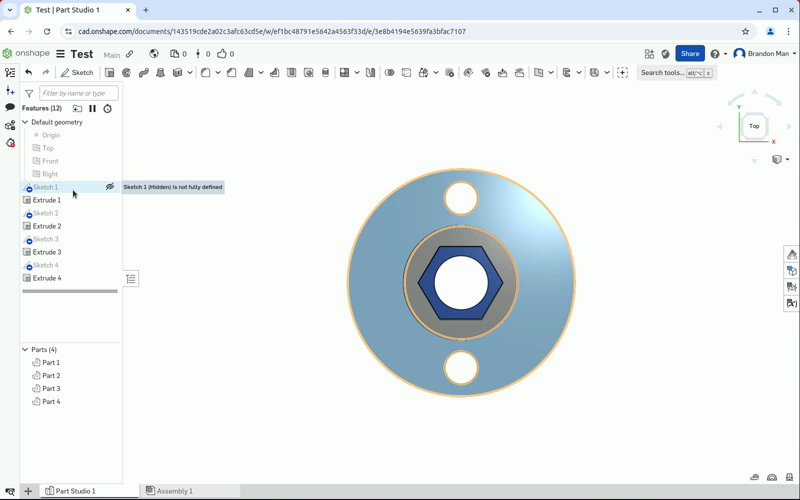
click(73, 189)
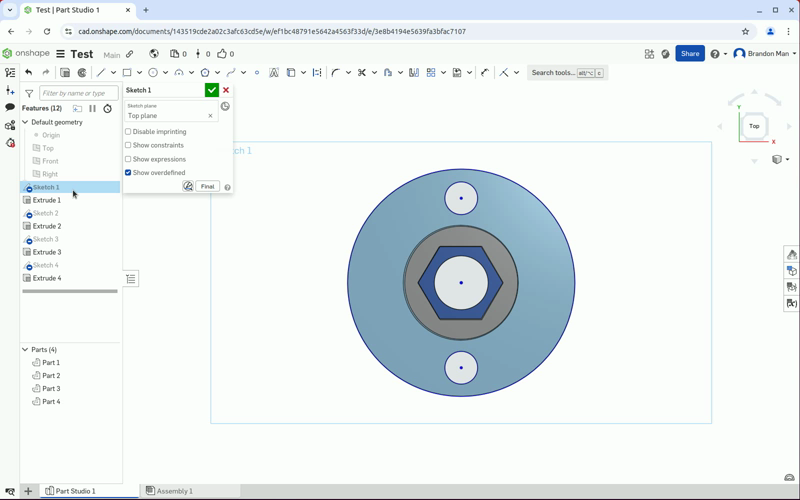
mouse_move(229, 92)
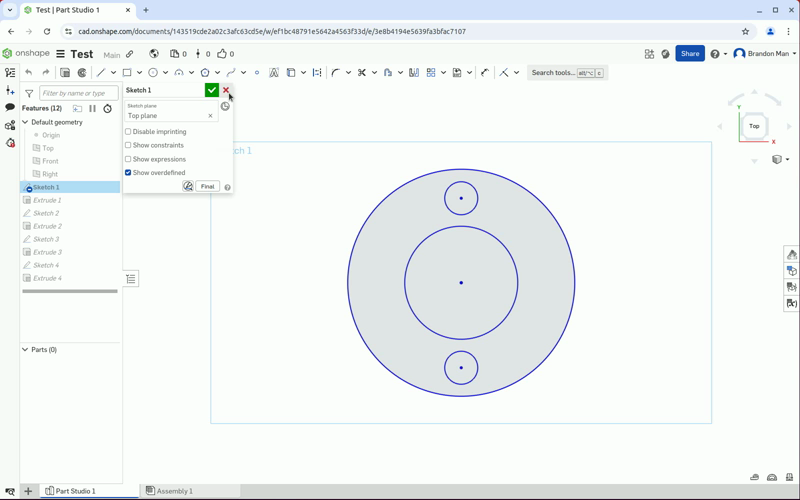
click(229, 92)
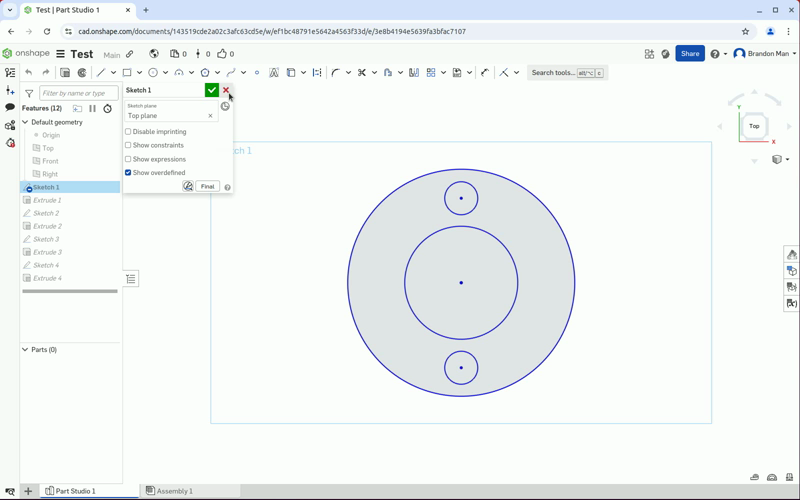
key(shift+s)
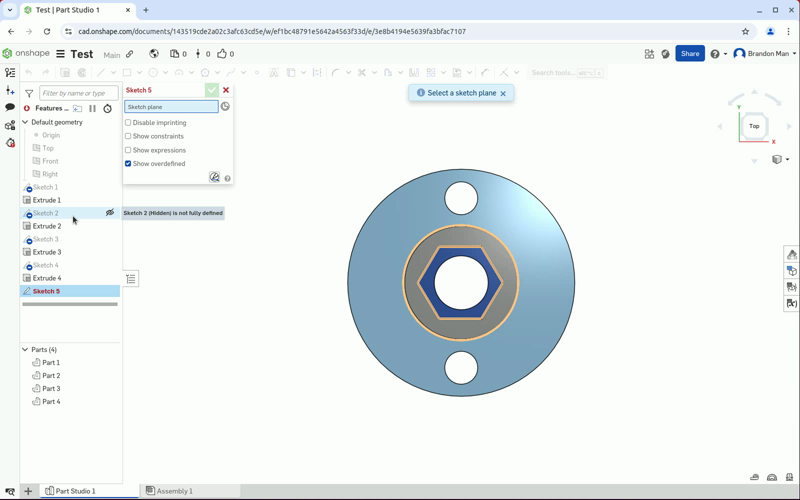
scroll(3)
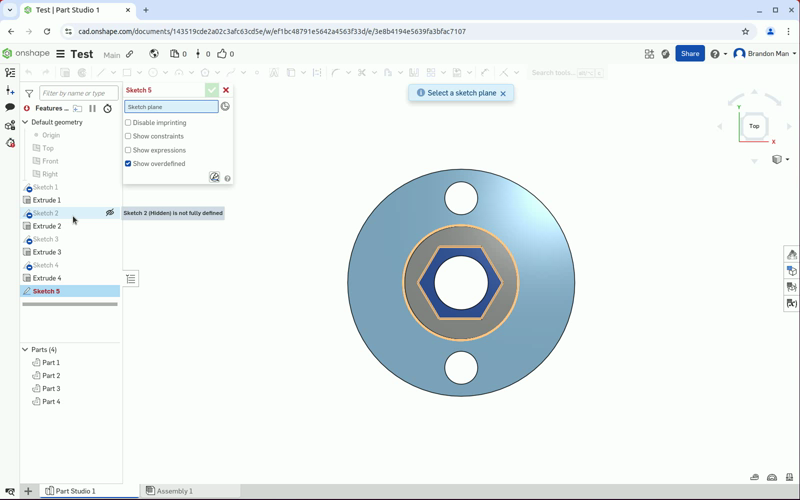
mouse_move(73, 150)
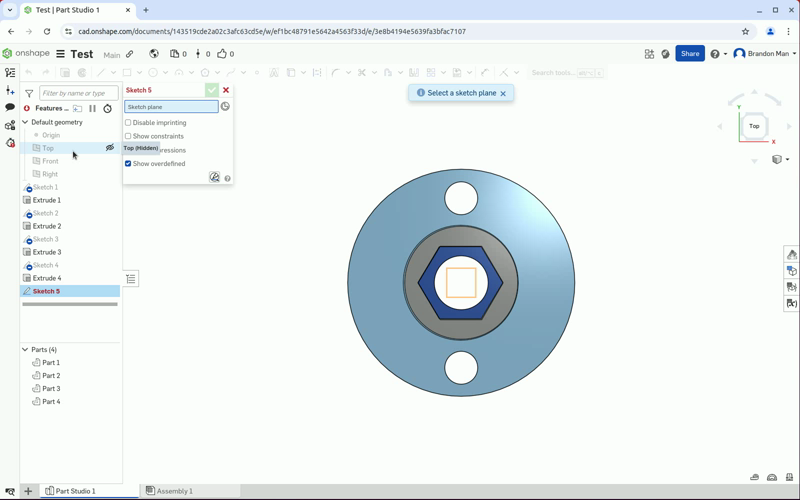
click(73, 150)
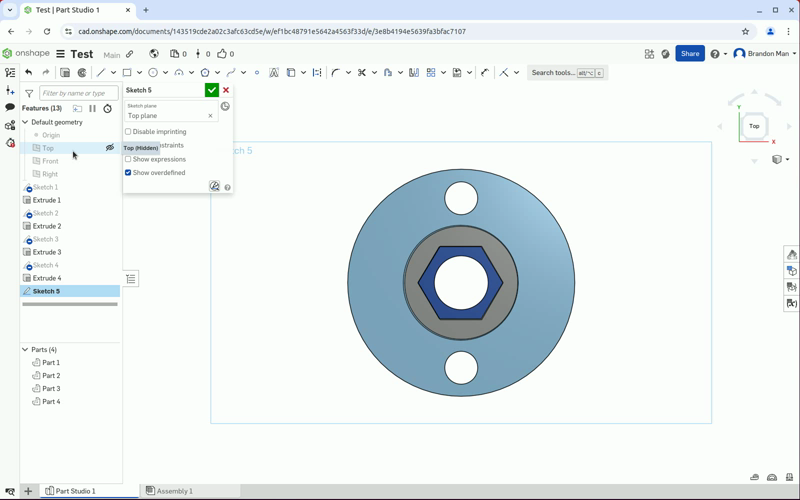
mouse_move(73, 352)
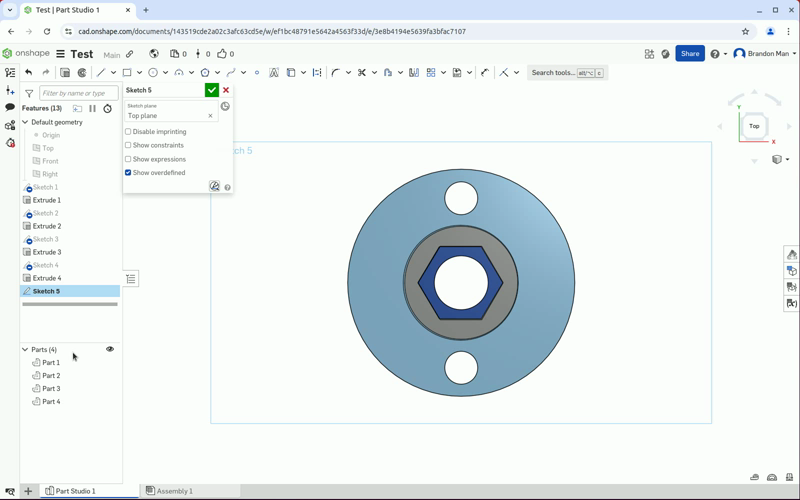
key(y)
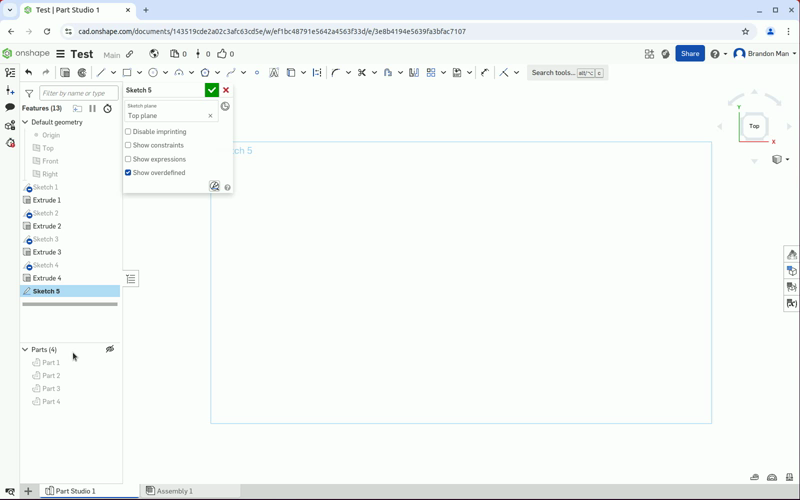
key(l)
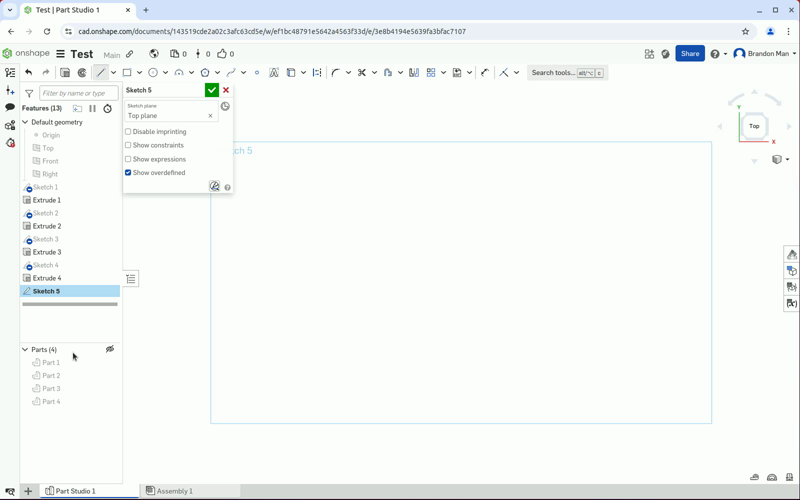
key_down(shift)
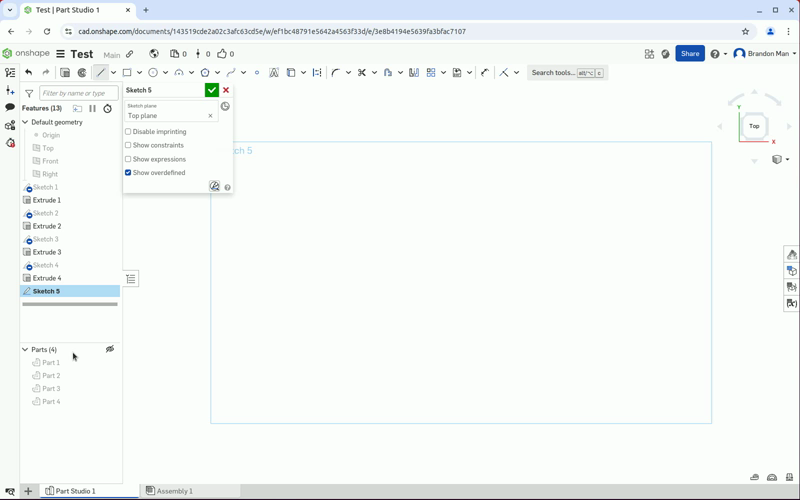
mouse_move(418, 282)
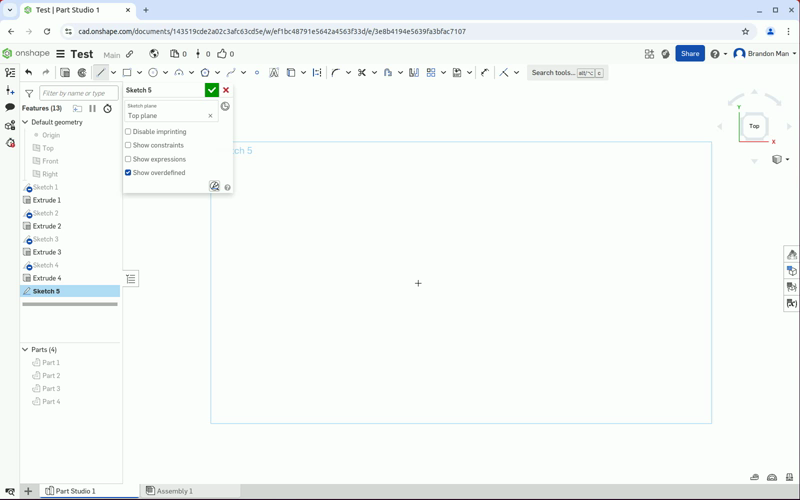
click(418, 282)
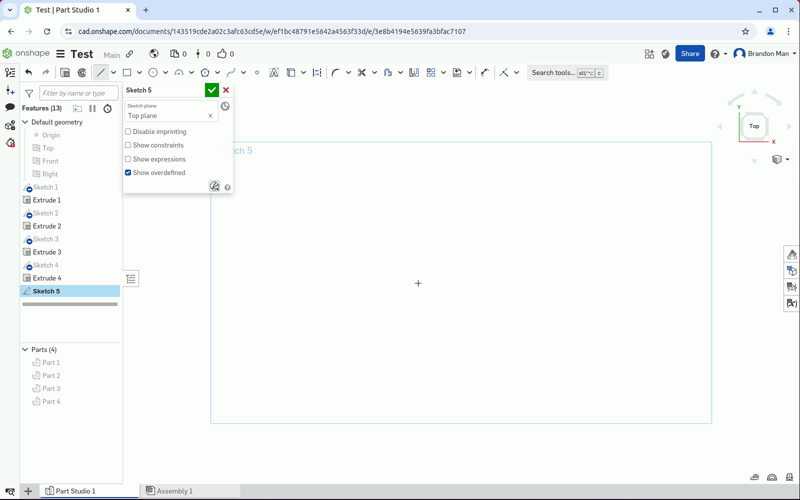
key_up(shift)
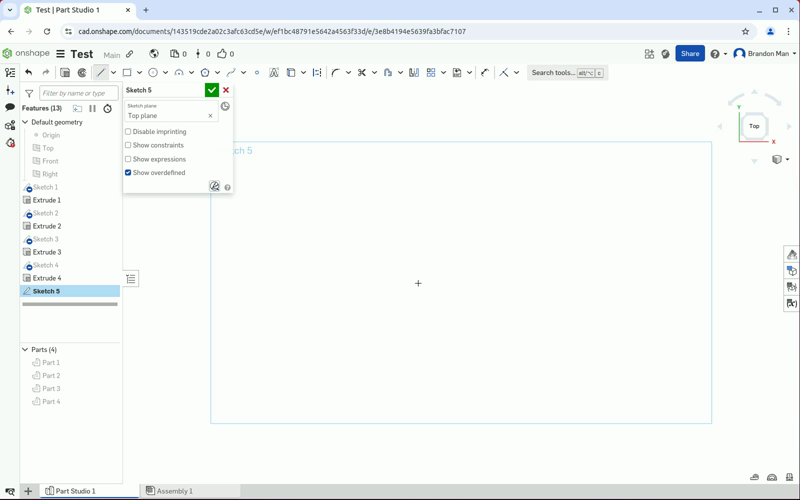
key_down(shift)
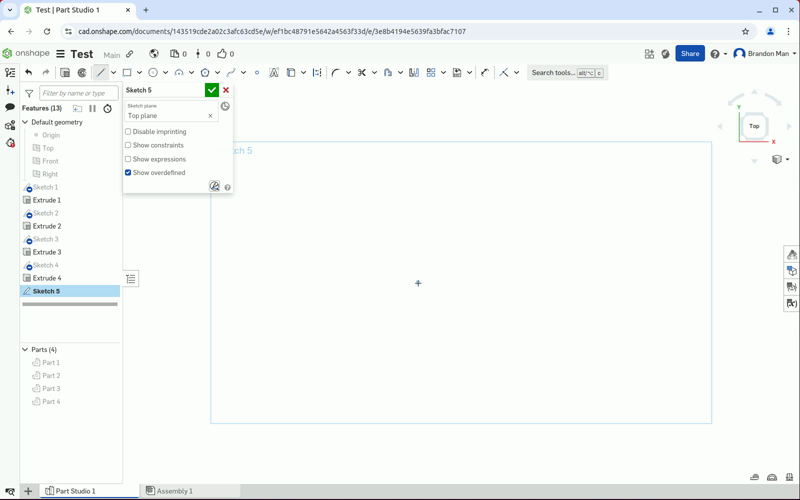
mouse_move(448, 282)
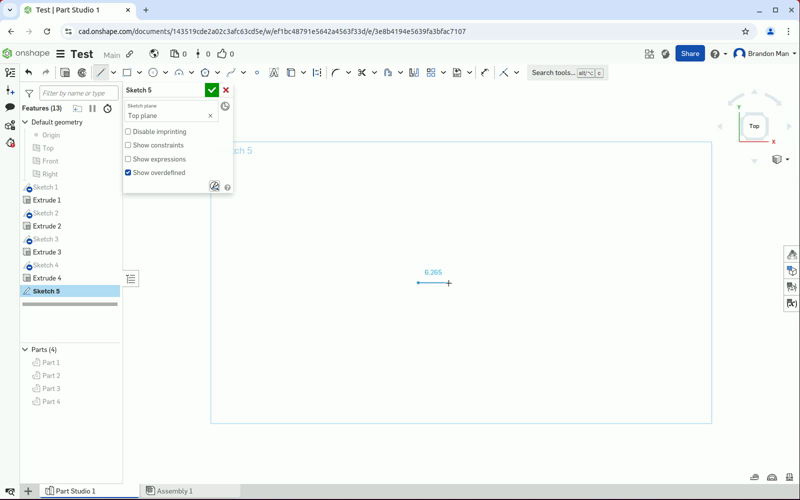
mouse_move(440, 319)
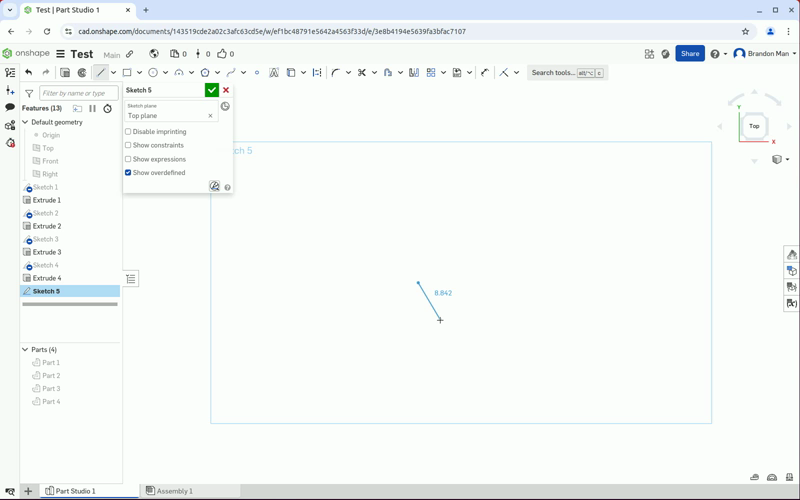
click(440, 319)
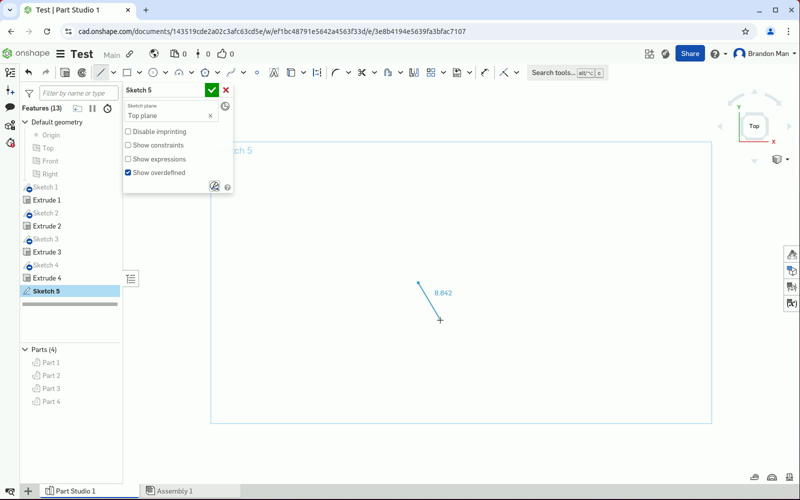
key_up(shift)
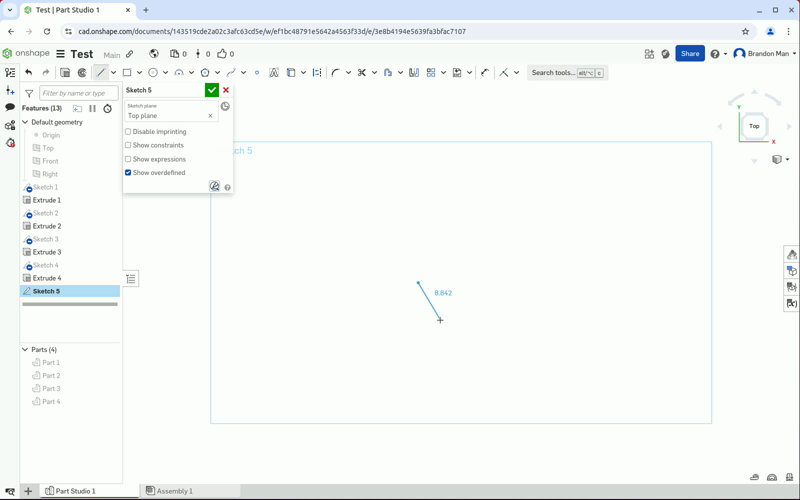
key_down(shift)
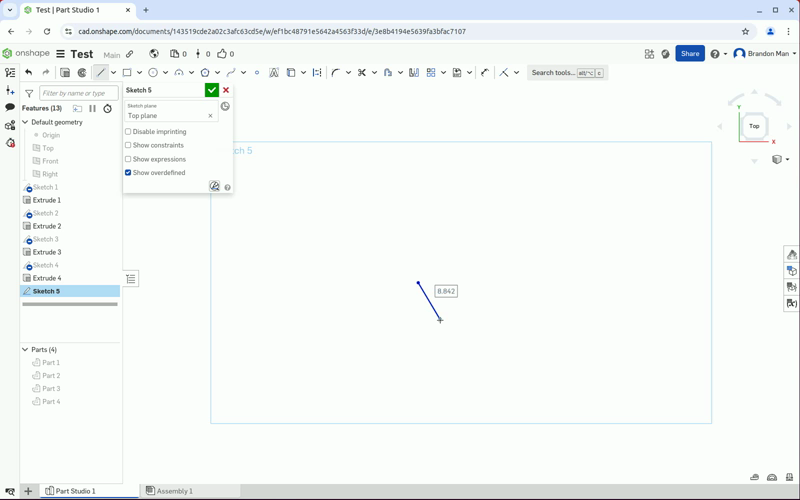
mouse_move(470, 319)
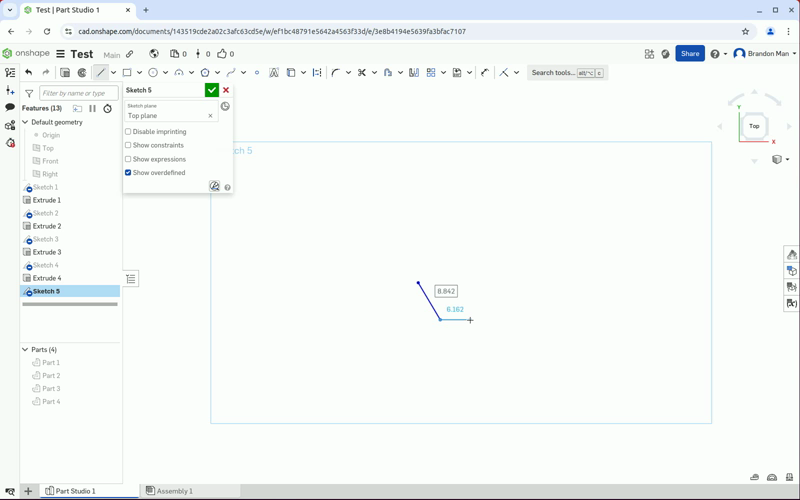
mouse_move(481, 319)
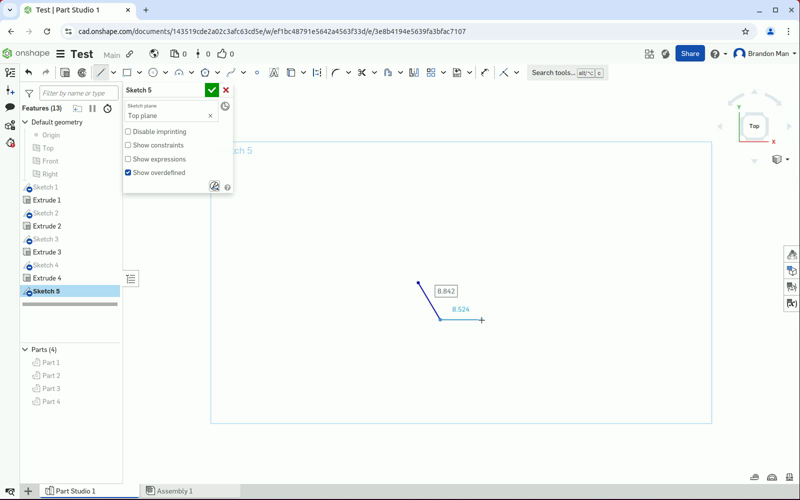
click(481, 319)
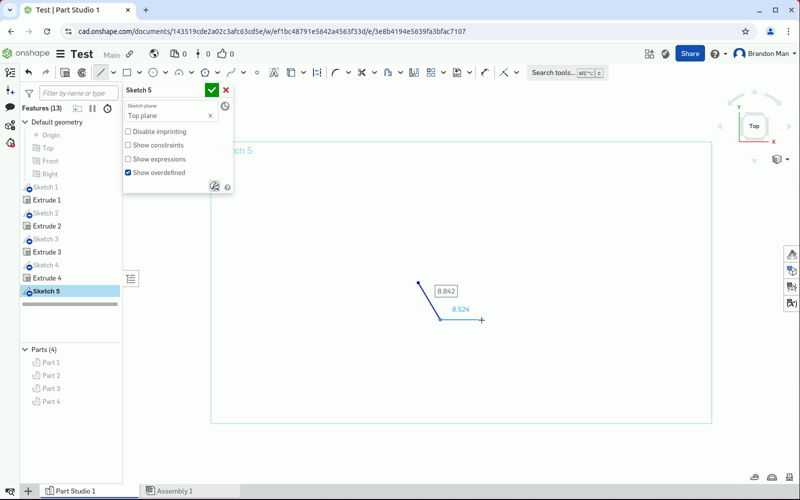
key_up(shift)
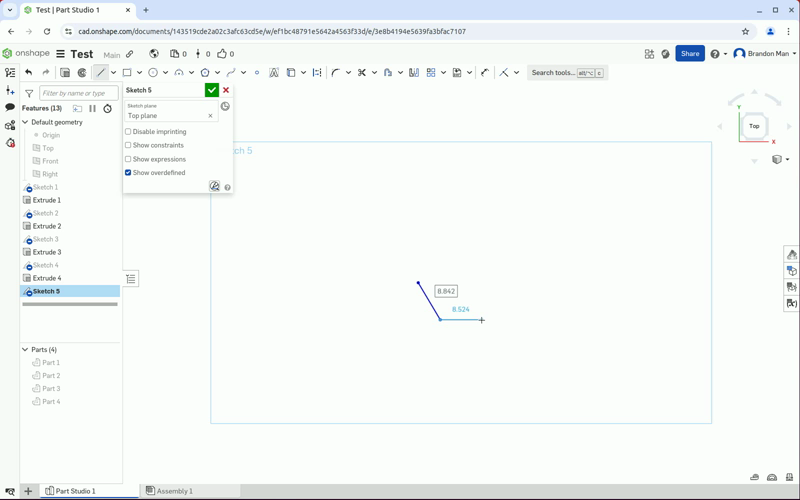
key_down(shift)
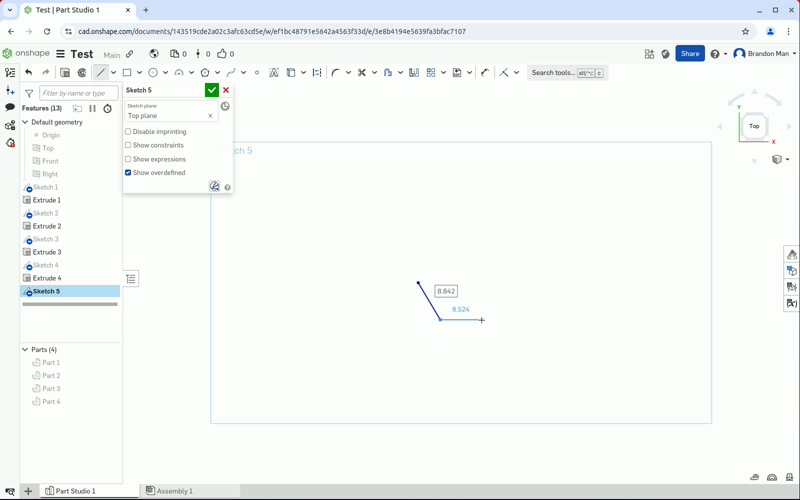
mouse_move(511, 319)
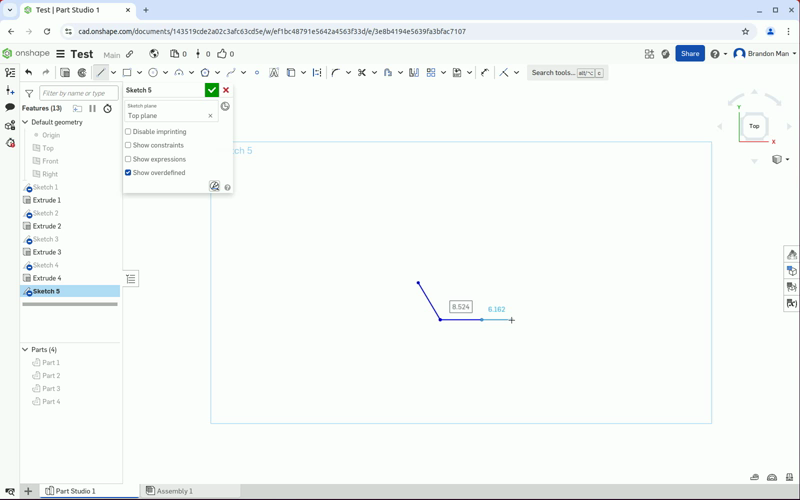
mouse_move(503, 282)
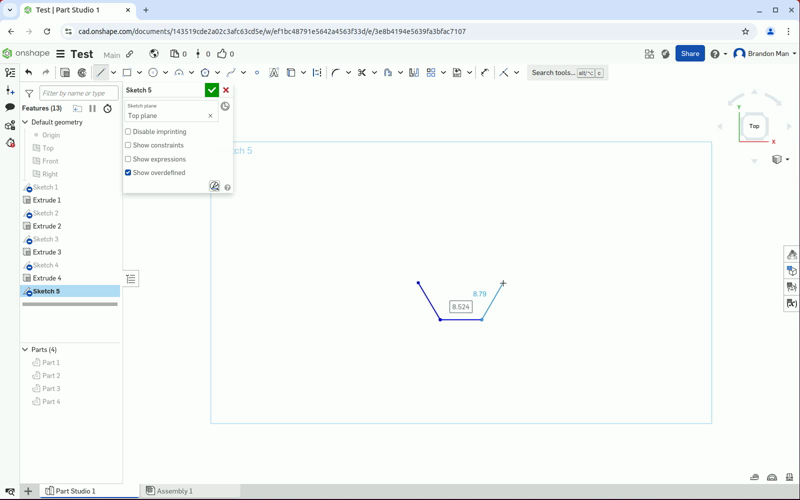
click(503, 282)
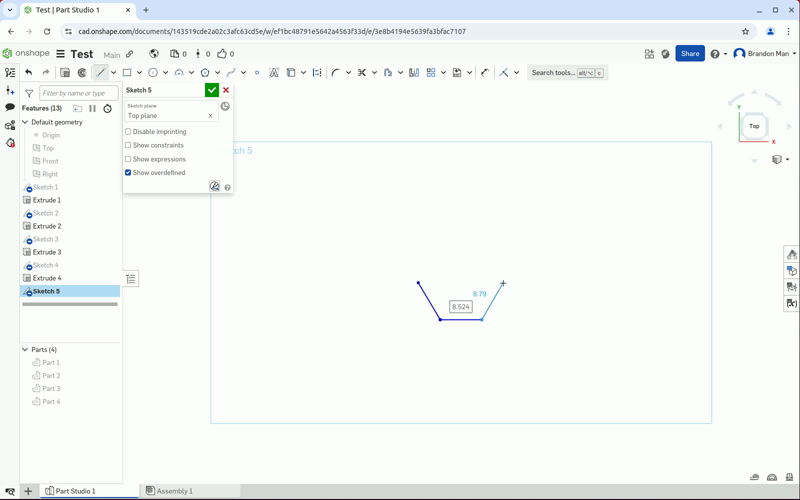
key_up(shift)
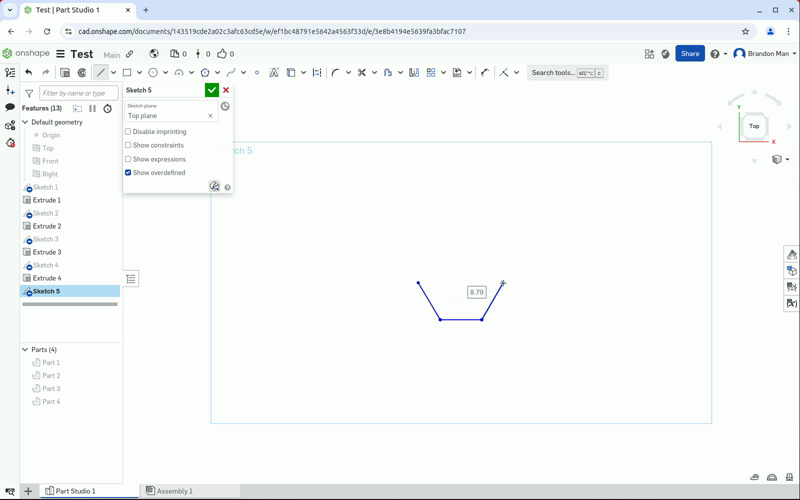
key_down(shift)
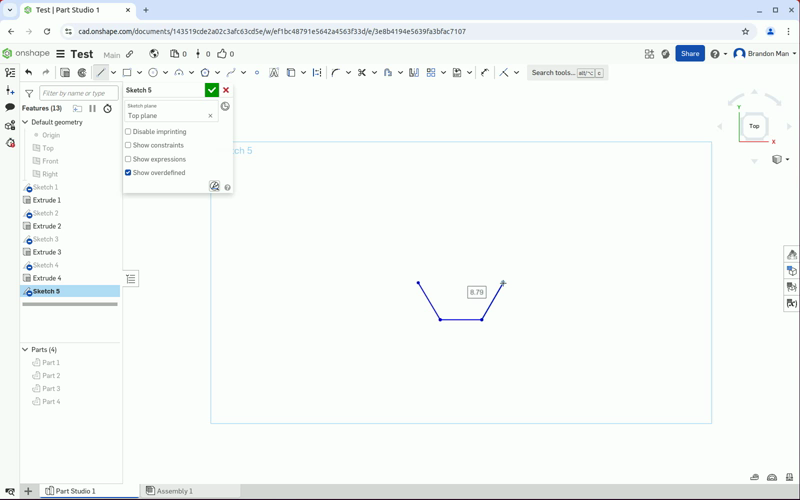
mouse_move(533, 282)
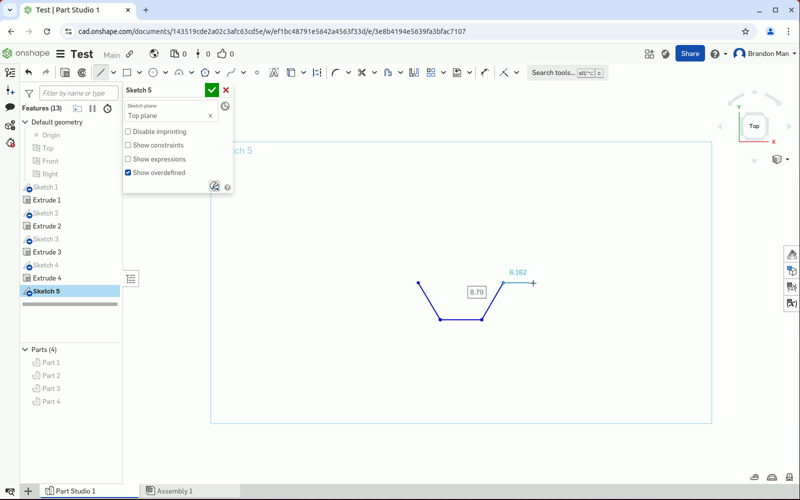
mouse_move(481, 246)
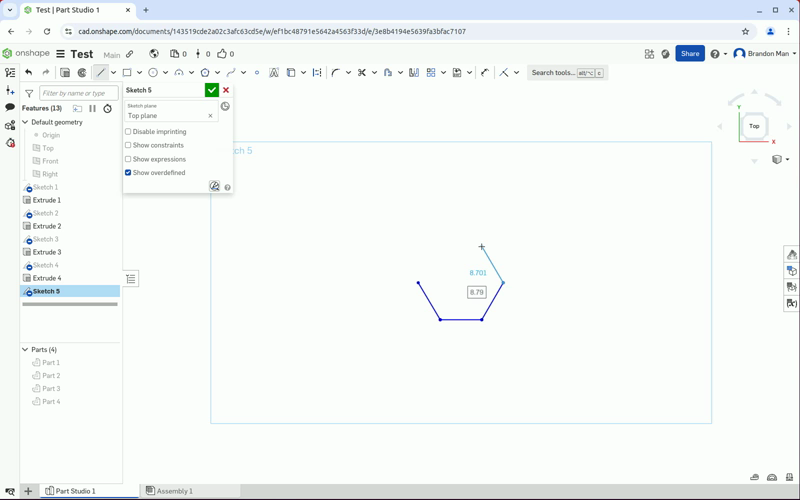
click(481, 246)
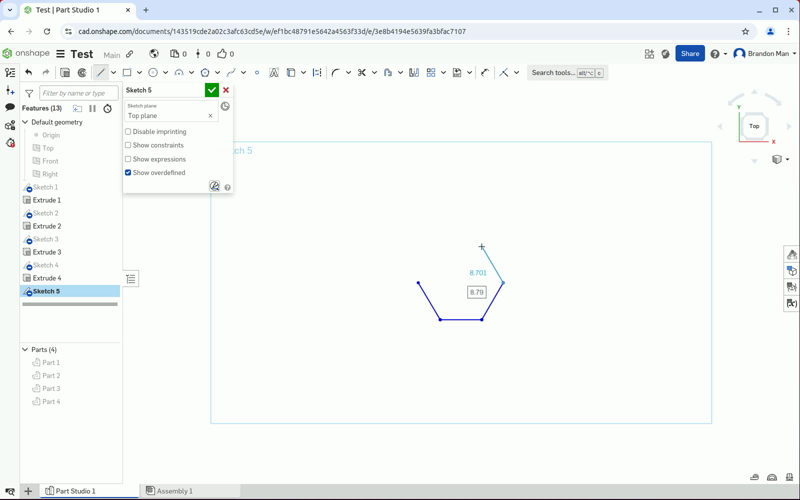
key_up(shift)
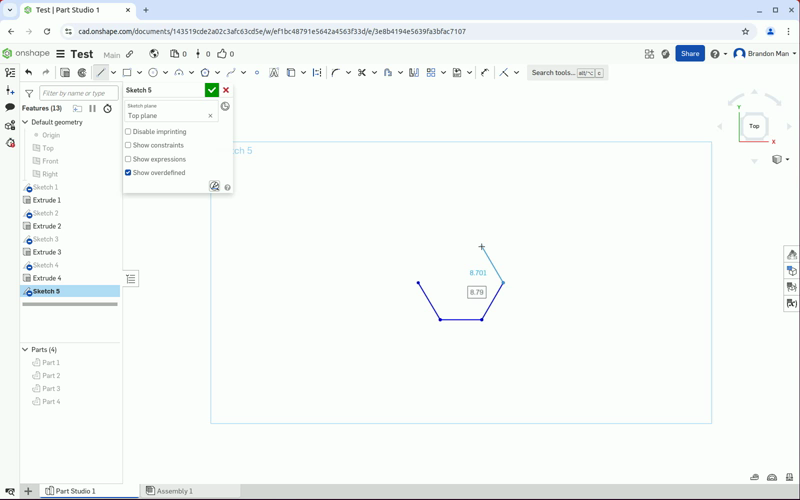
key_down(shift)
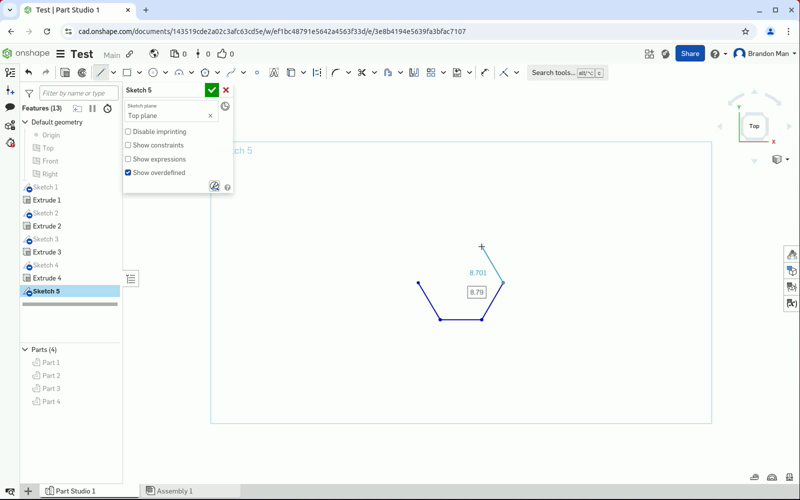
mouse_move(511, 246)
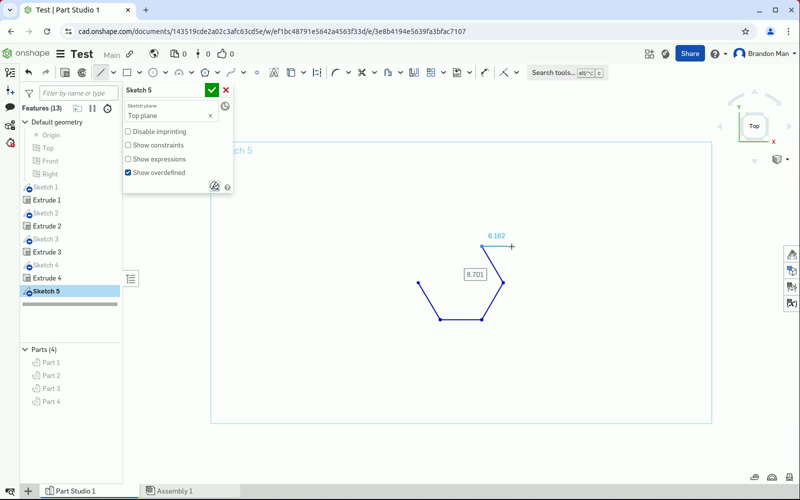
mouse_move(440, 246)
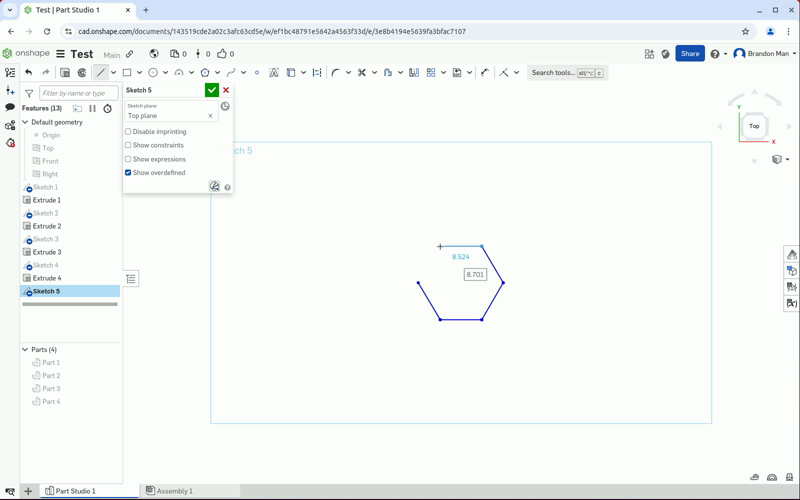
click(440, 246)
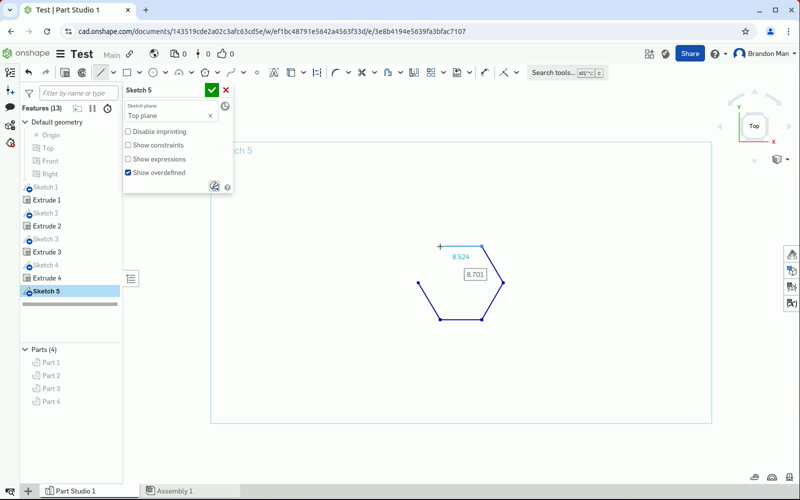
key_up(shift)
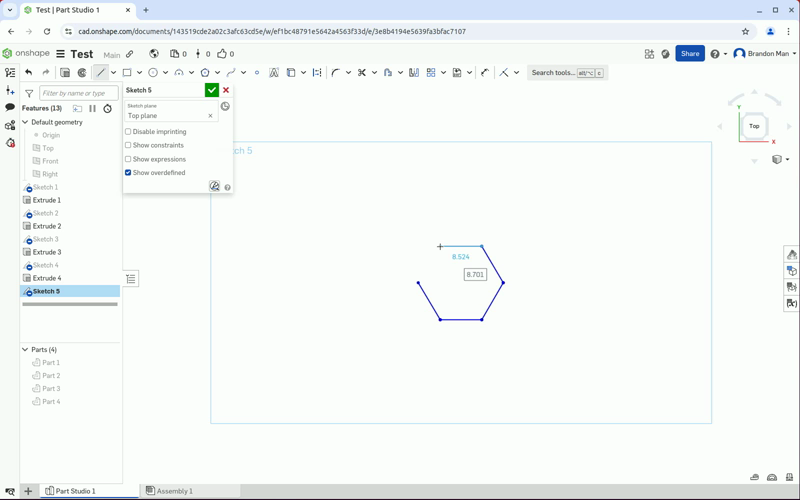
mouse_move(470, 246)
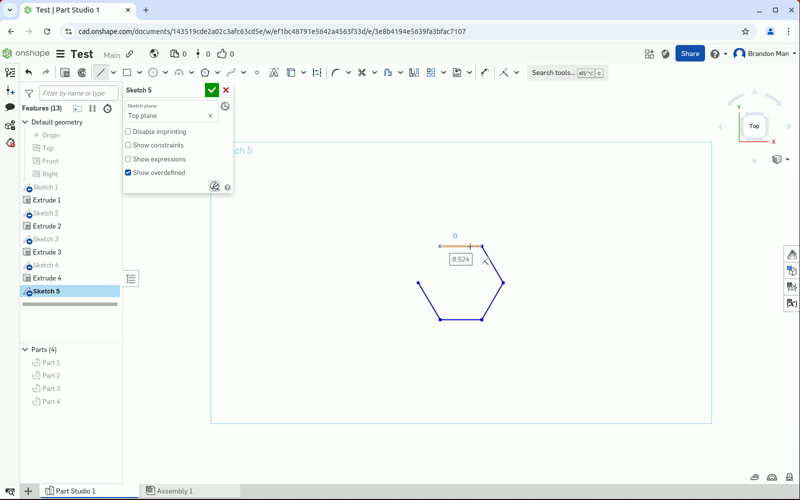
key_down(shift)
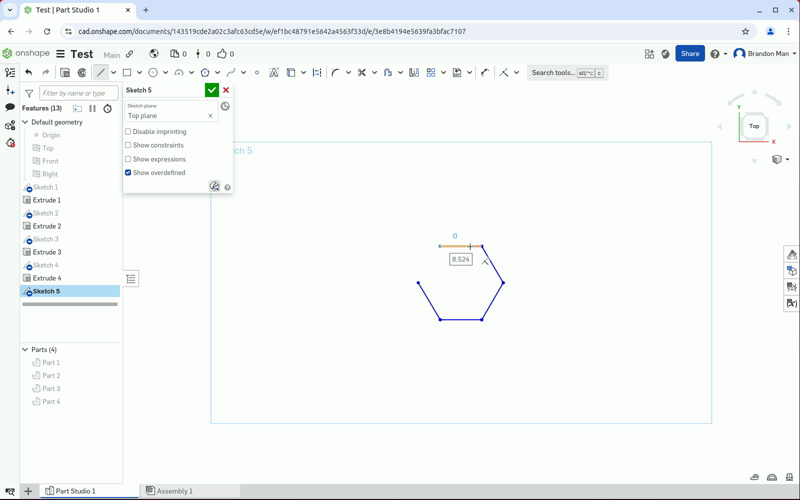
mouse_move(418, 282)
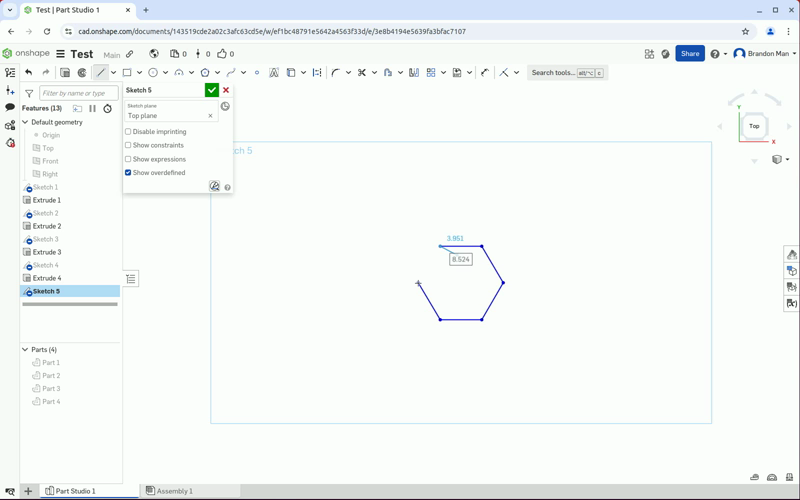
key_up(shift)
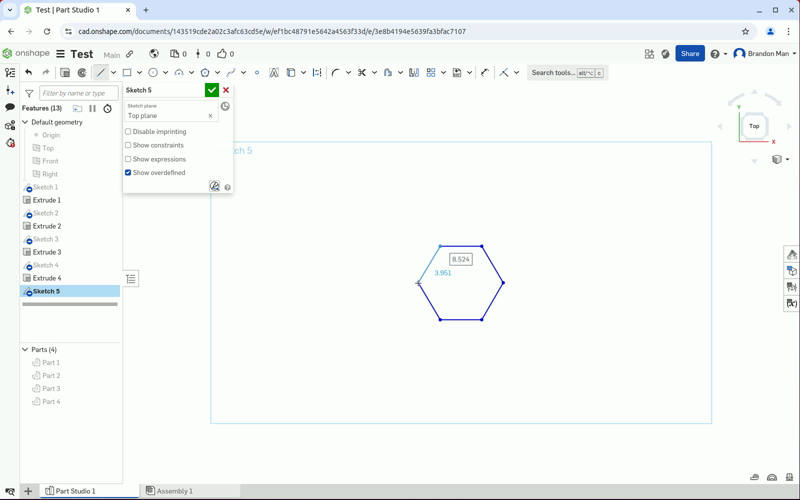
click(418, 282)
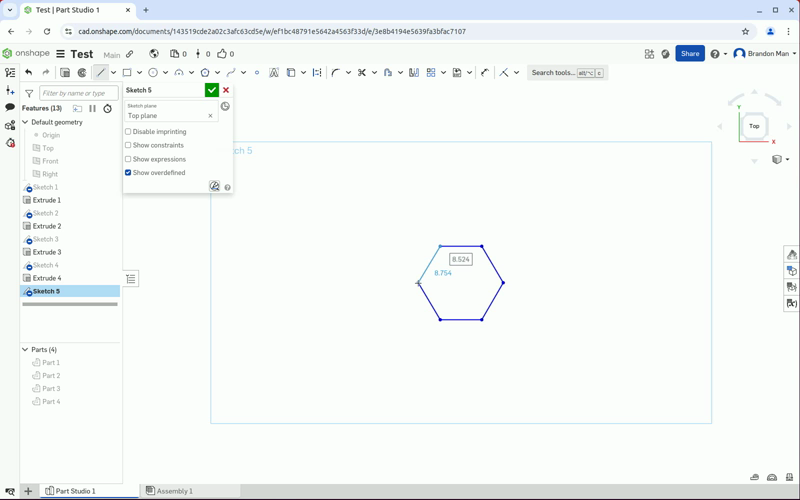
key(esc)
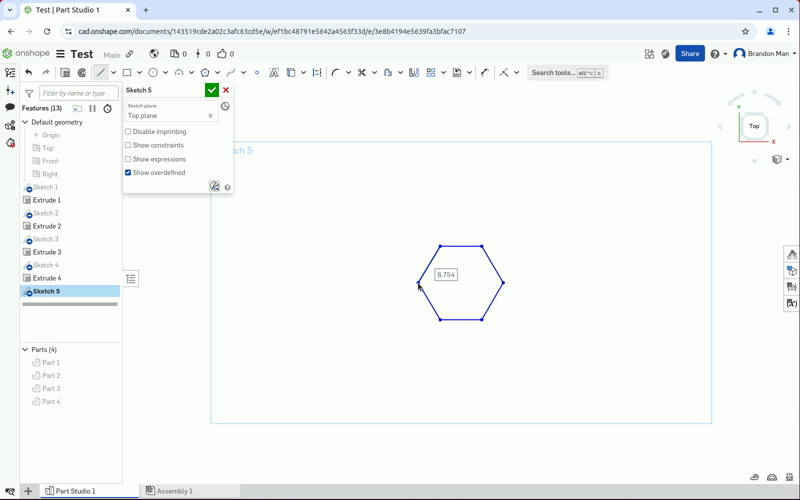
key(c)
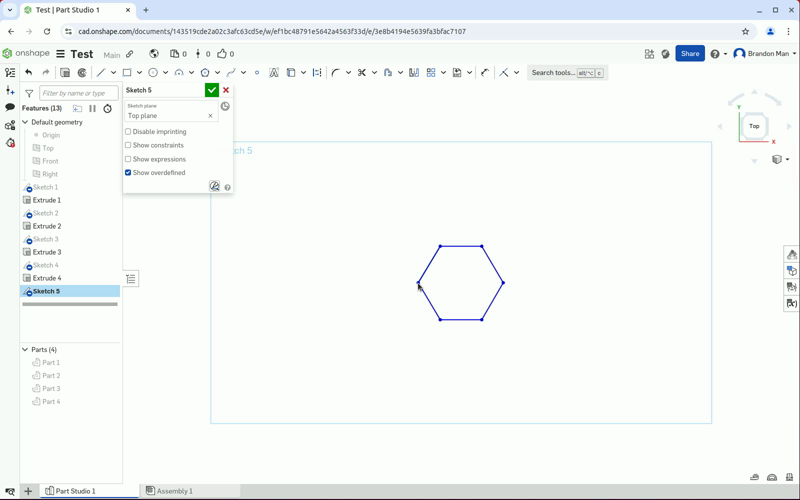
key_down(shift)
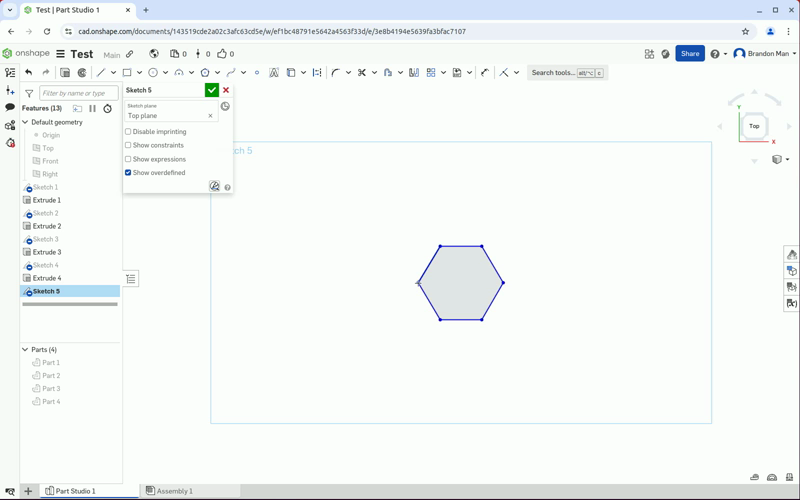
mouse_move(461, 282)
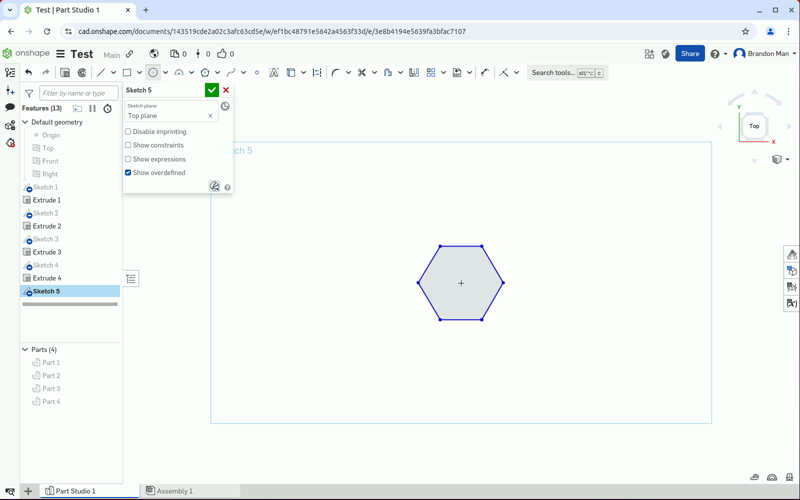
click(461, 282)
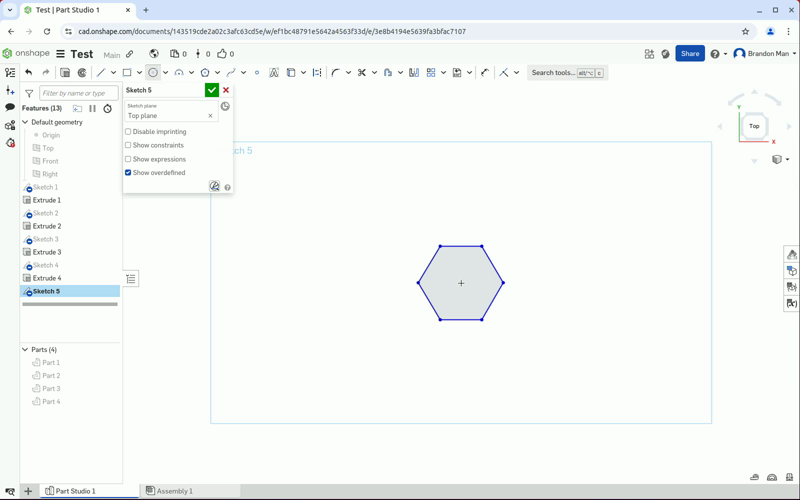
key_up(shift)
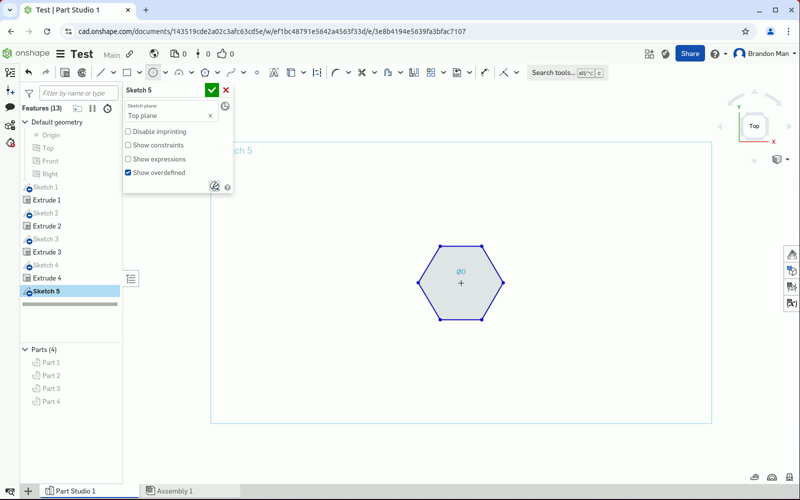
mouse_move(488, 282)
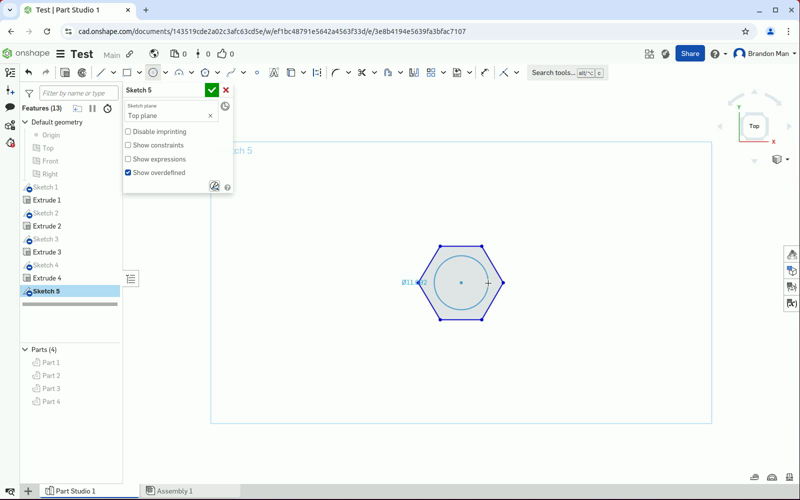
click(488, 282)
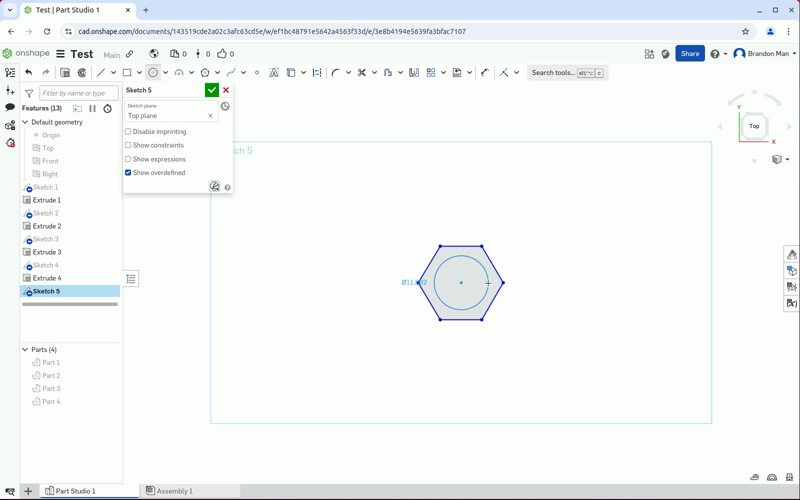
key(esc)
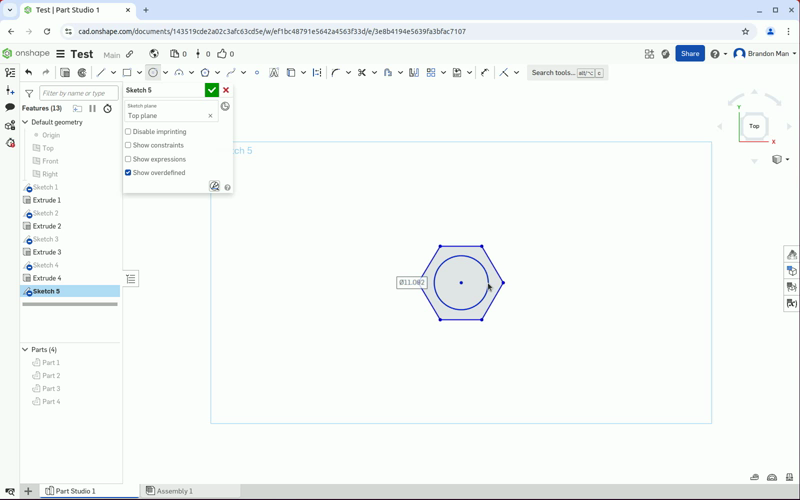
mouse_move(440, 260)
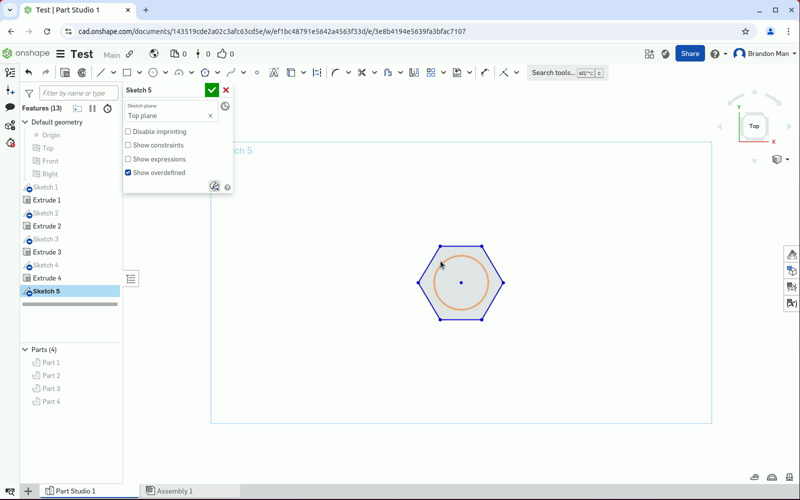
click(440, 260)
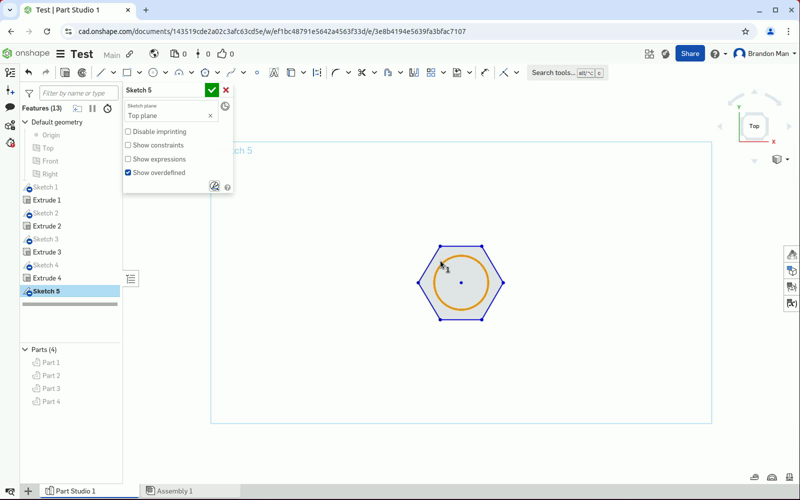
mouse_move(73, 352)
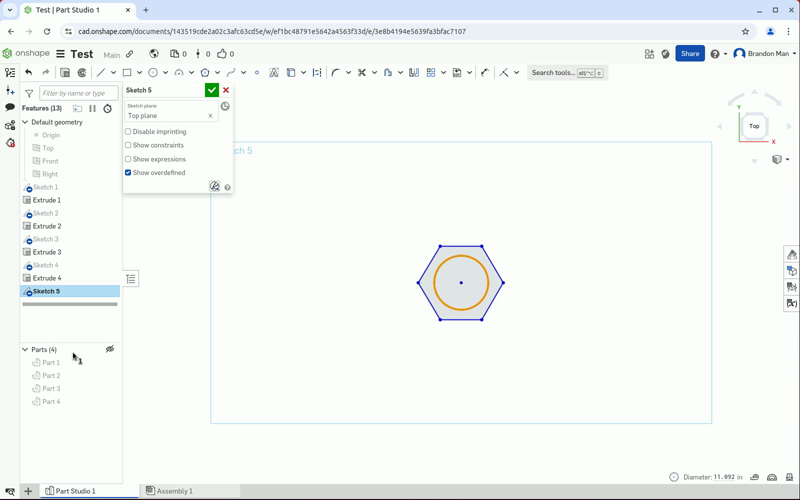
key(shift+y)
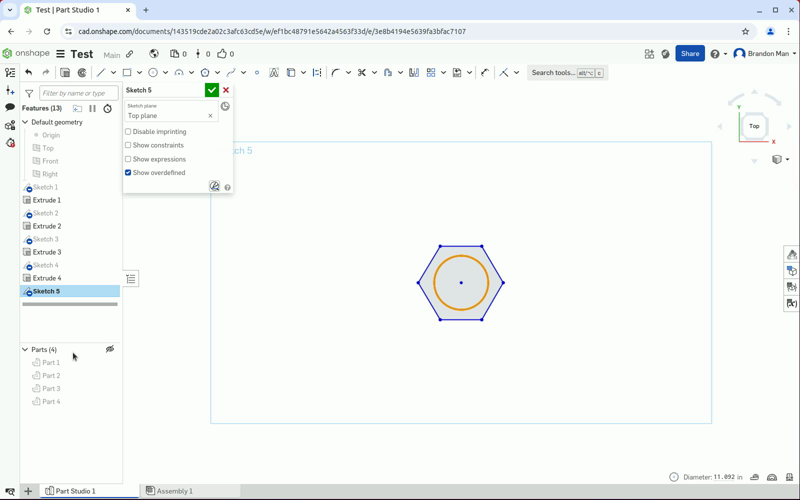
key(shift+e)
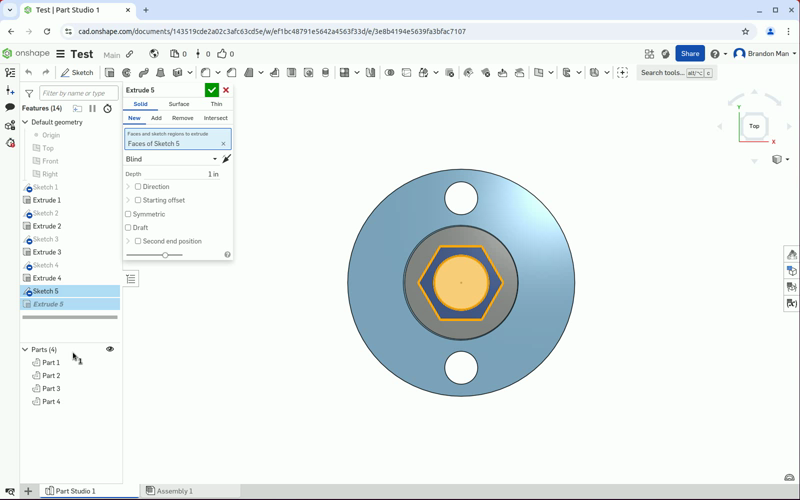
mouse_move(143, 106)
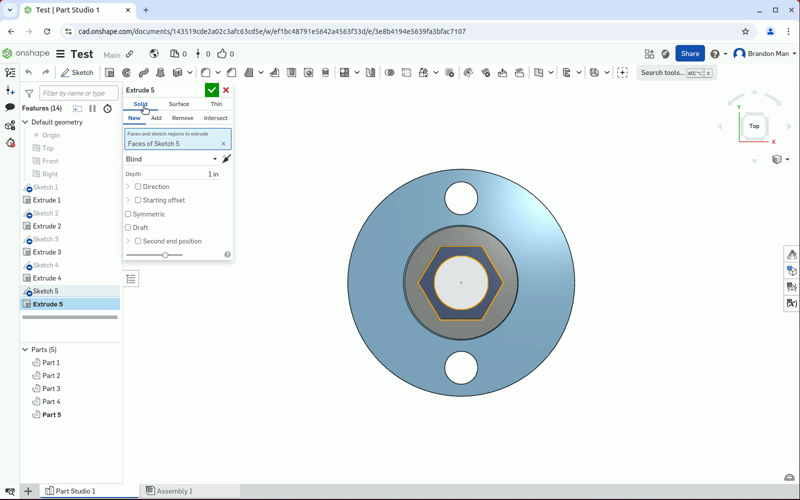
click(143, 106)
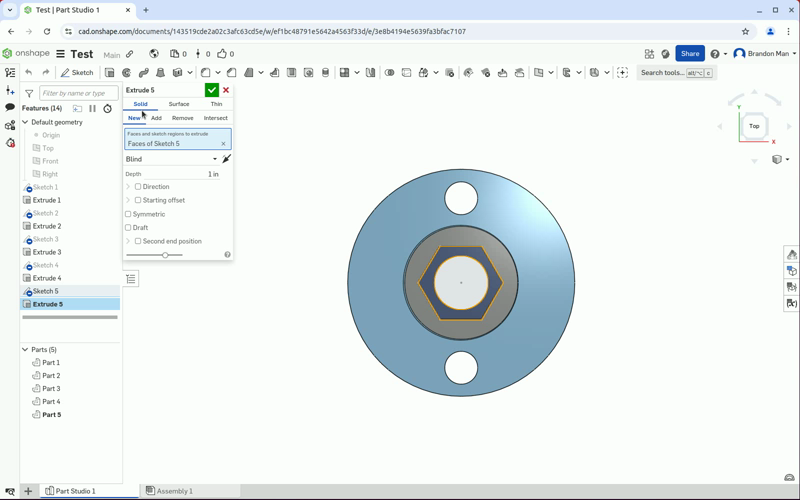
mouse_move(137, 120)
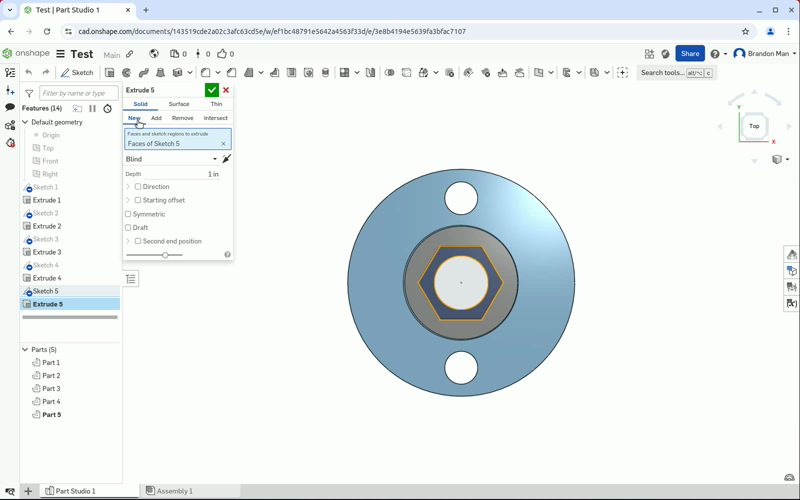
click(137, 120)
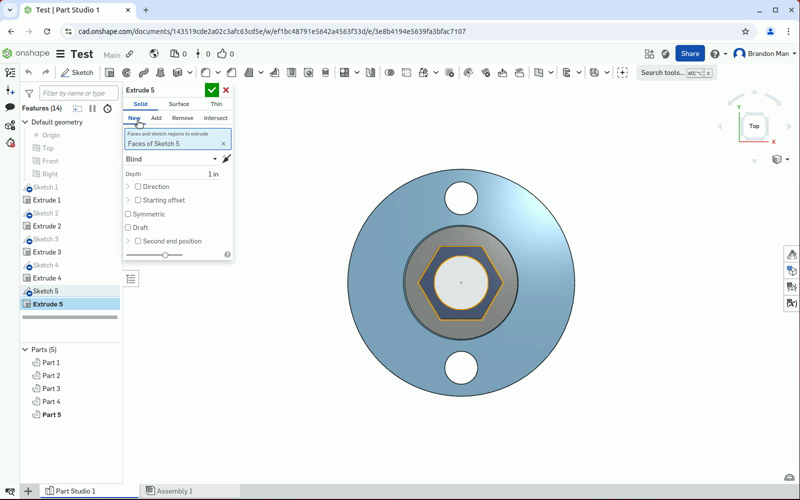
key(tab, 4)
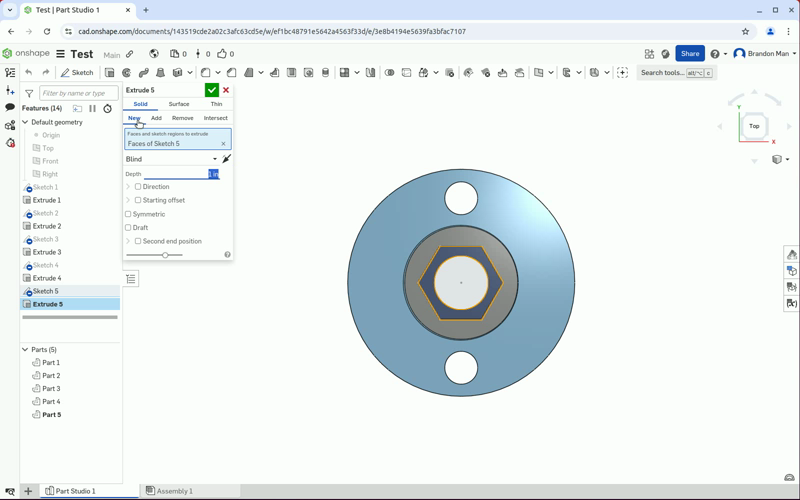
text(-7.221)
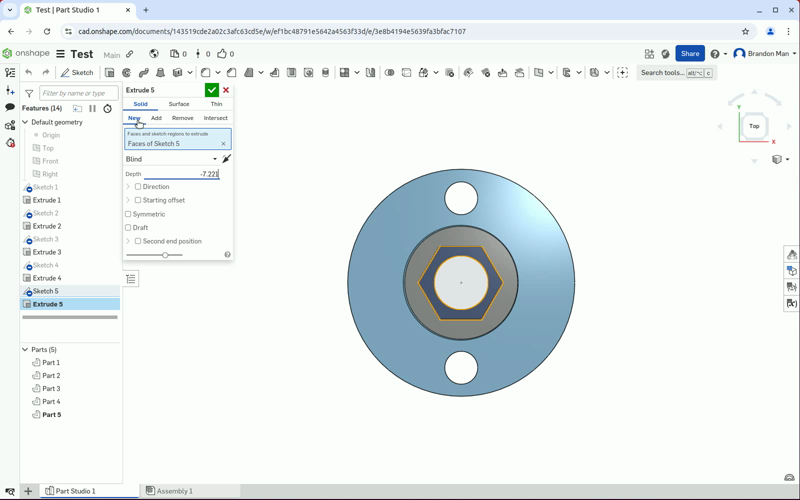
key(enter)
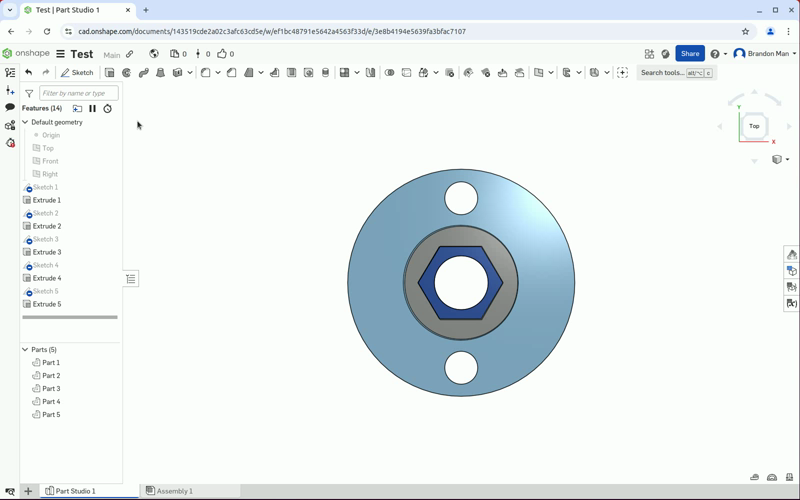
key(shift+h)
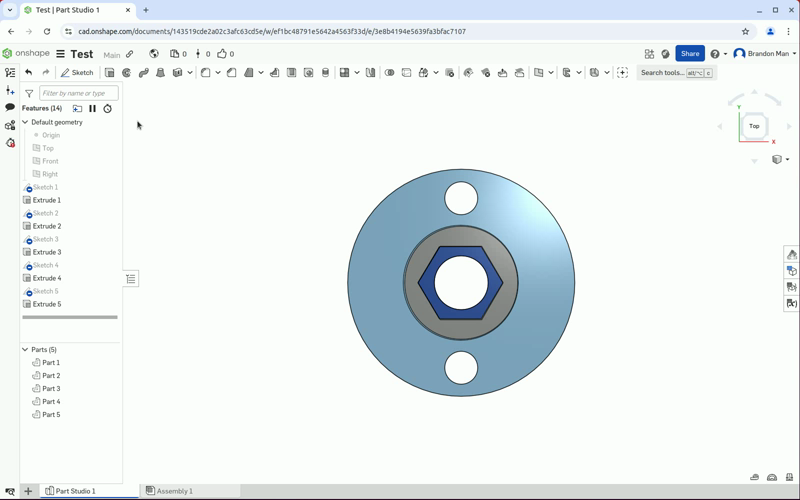
key(shift+h)
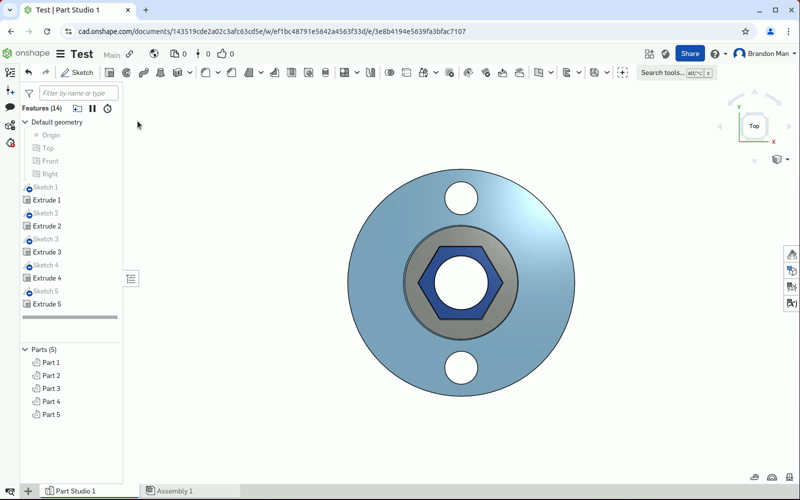
key(shift+7)
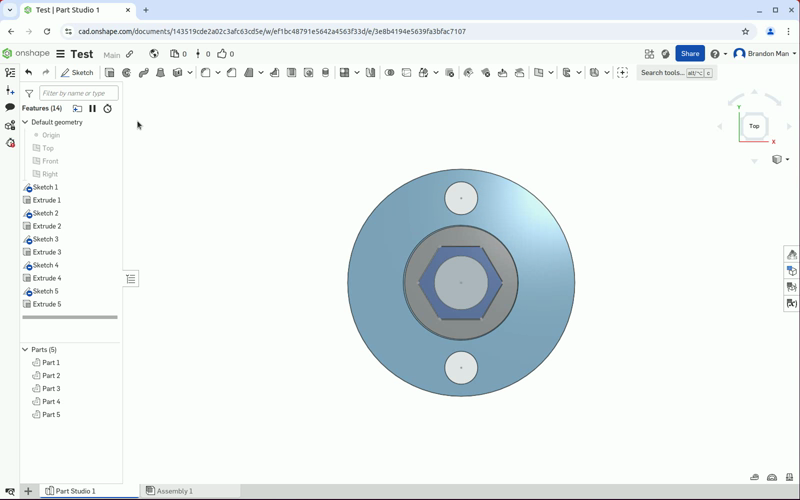
key(up, 3)
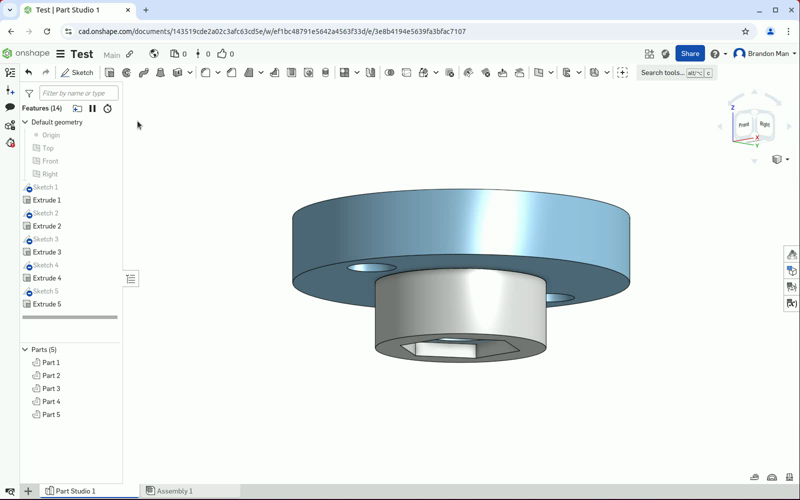
key(left, 3)
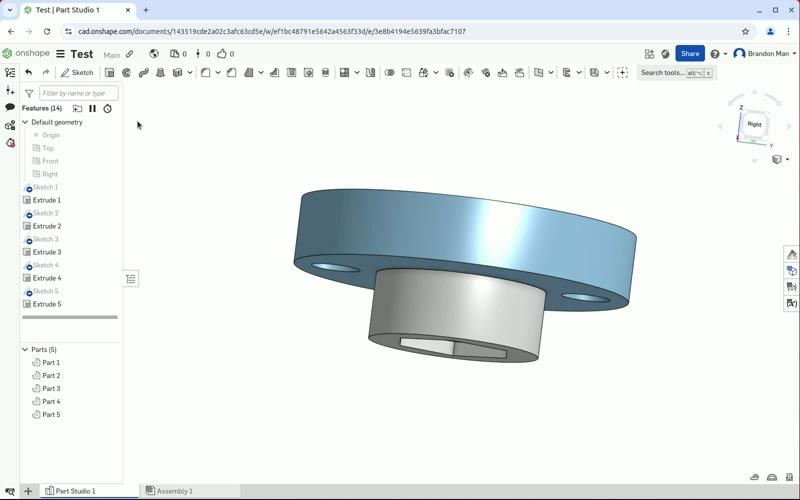
key(right, 3)
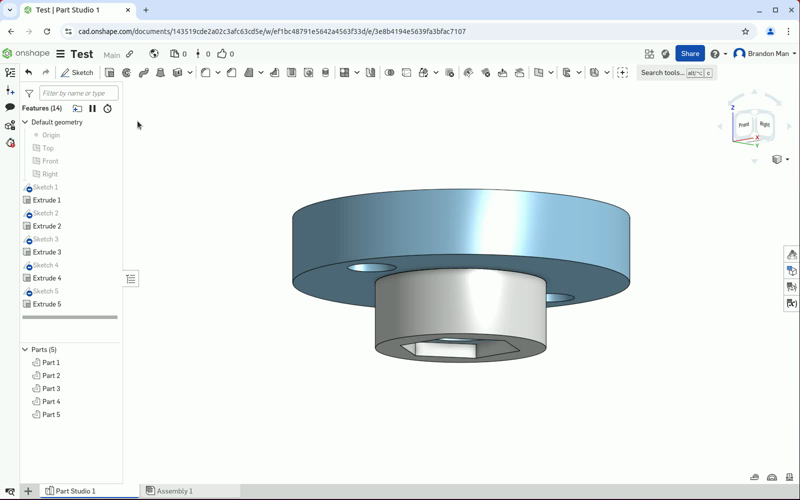
key(down, 3)
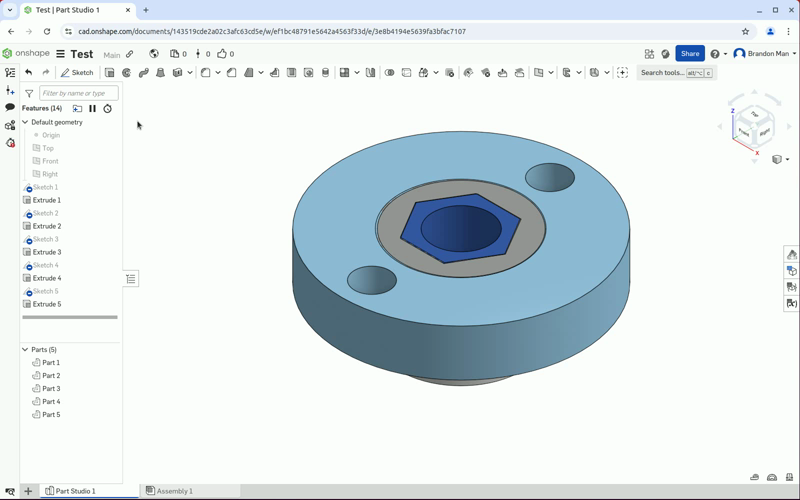
mouse_move(73, 189)
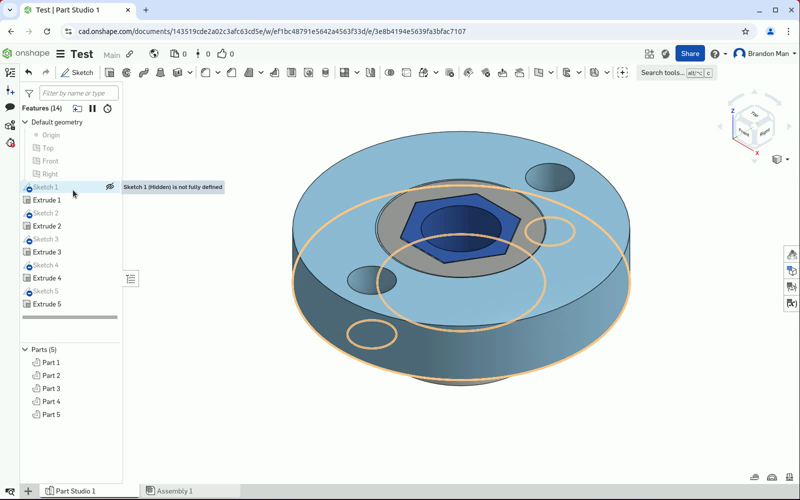
click(73, 189)